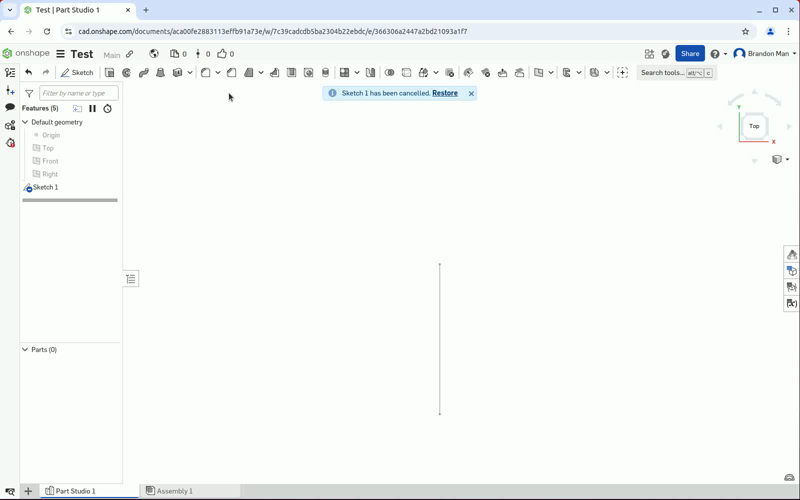
key(shift+h)
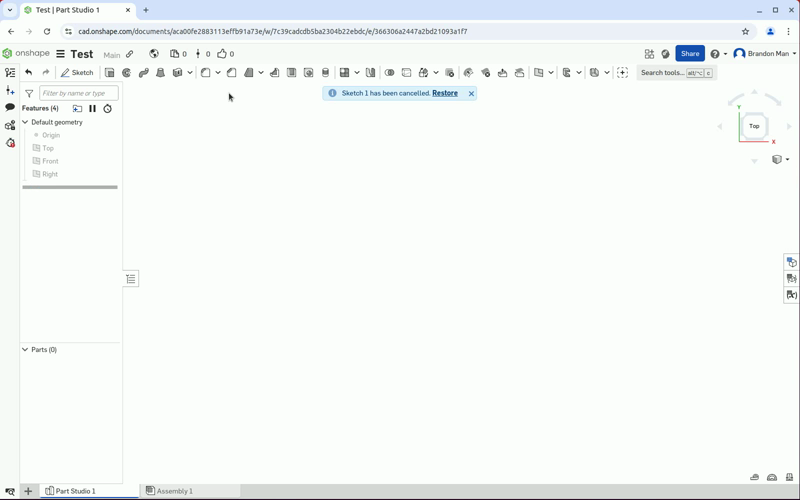
mouse_move(73, 352)
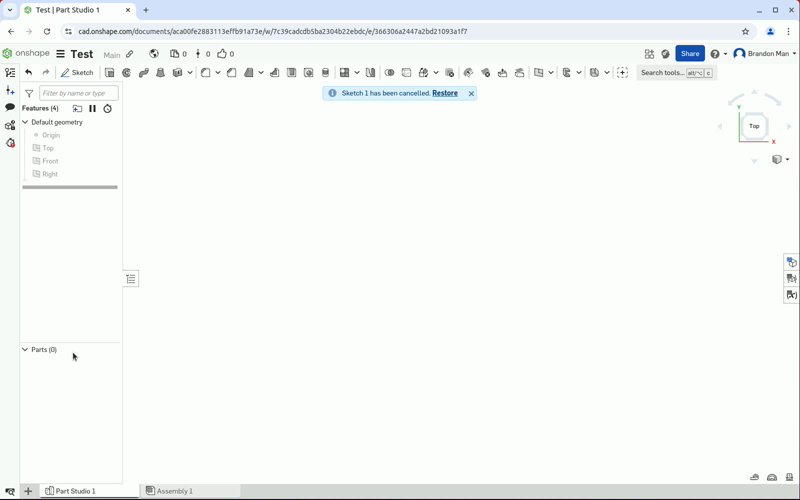
key(y)
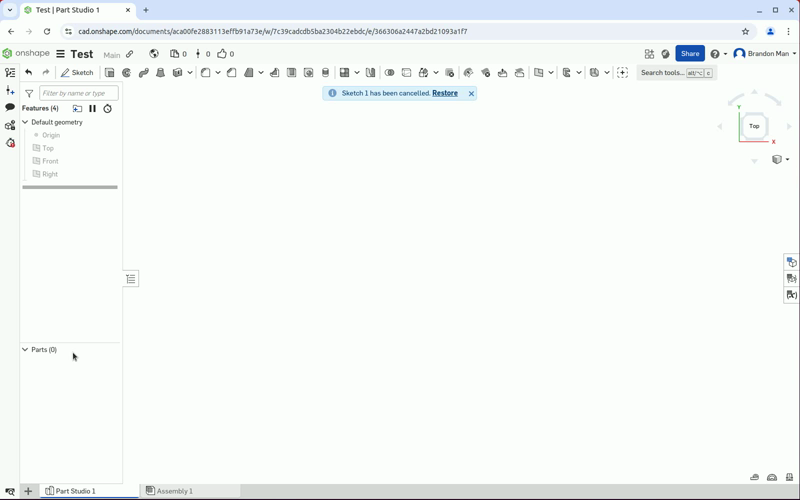
key(shift+p)
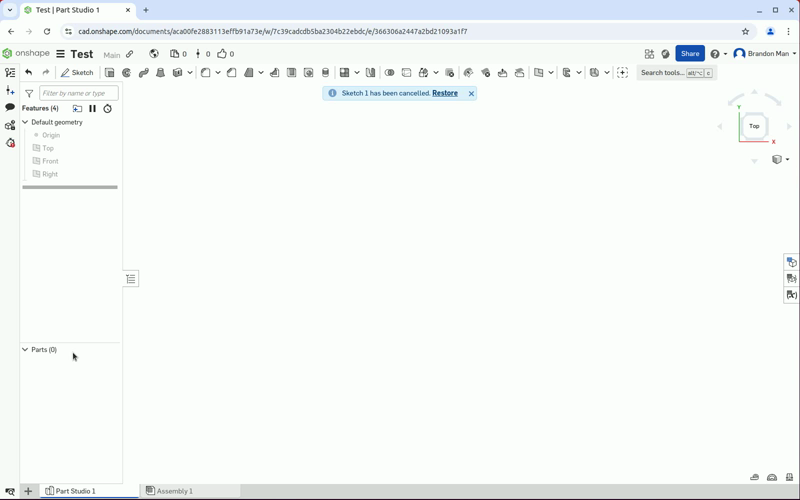
key(space)
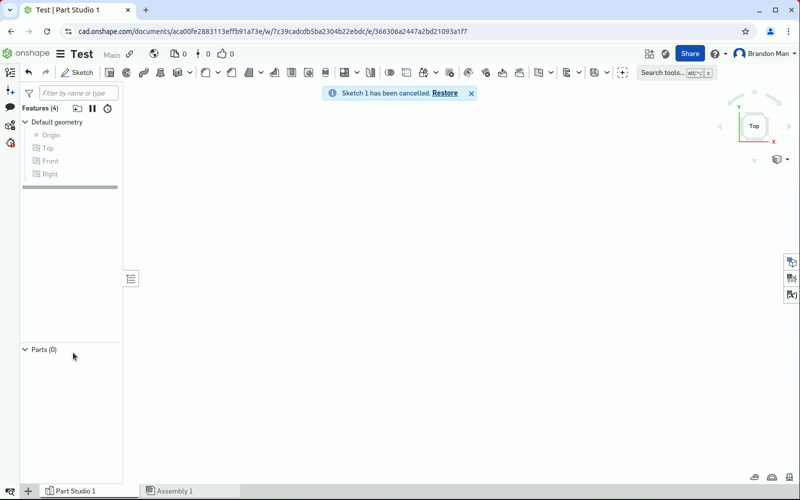
key_down(shift)
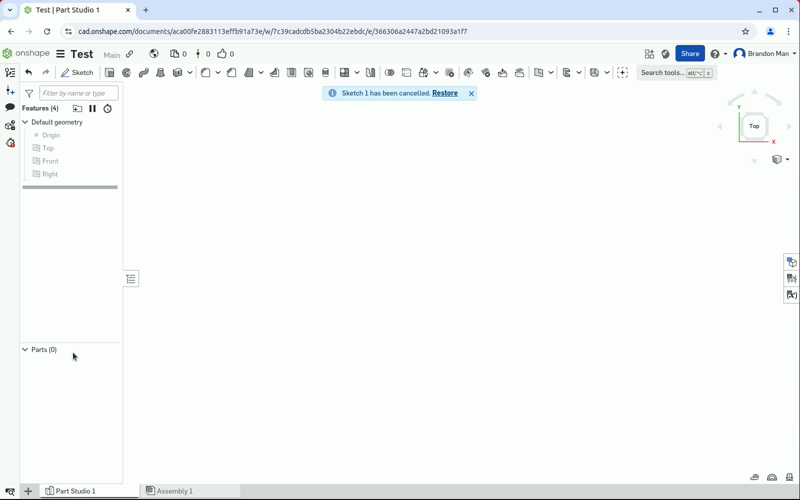
key(up)
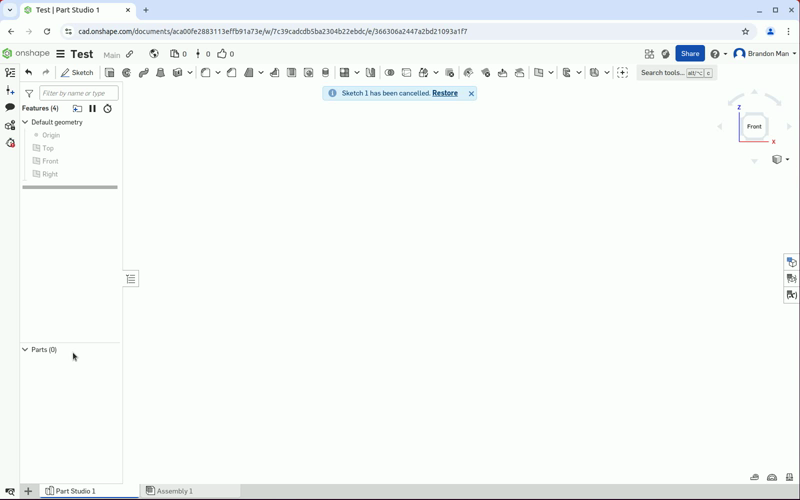
key_up(shift)
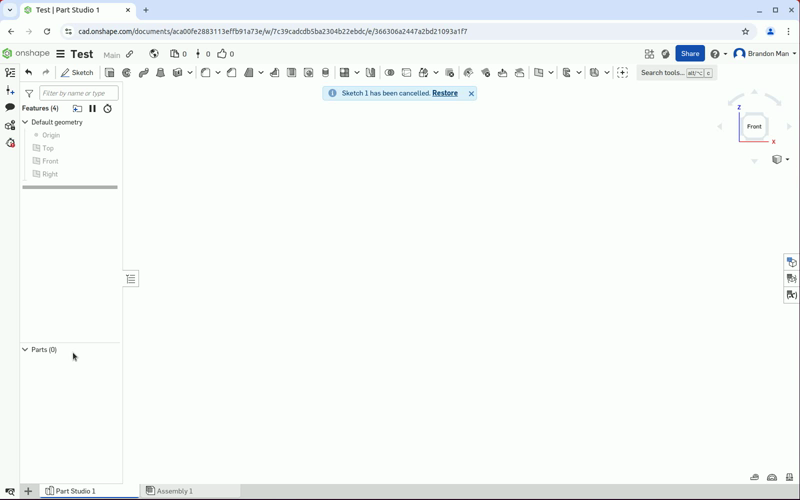
mouse_move(73, 352)
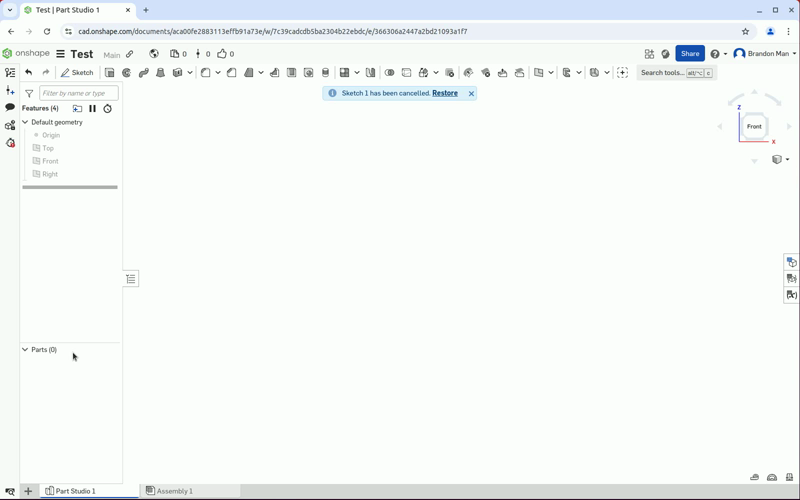
key(shift+y)
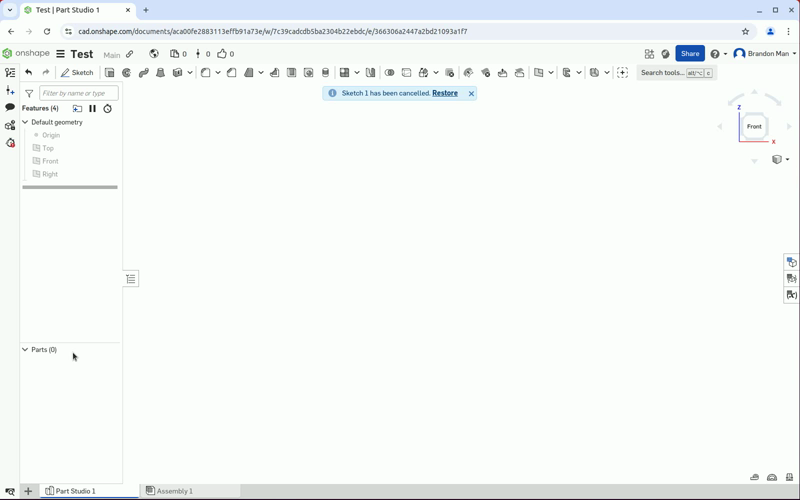
key(shift+s)
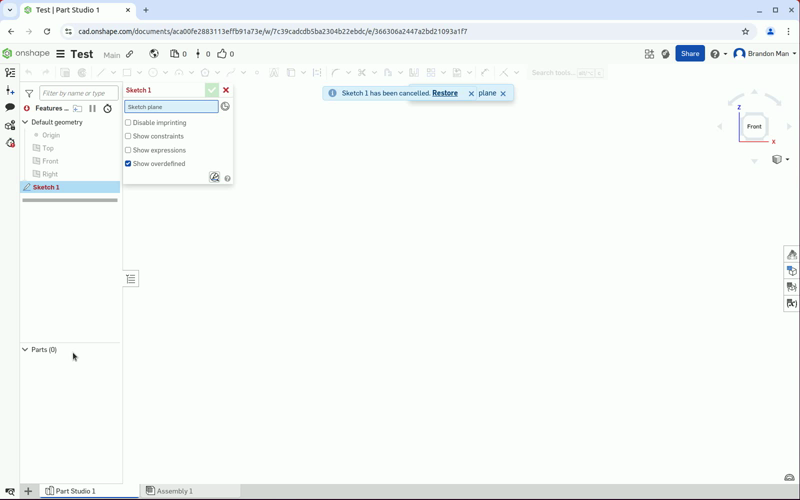
mouse_move(73, 163)
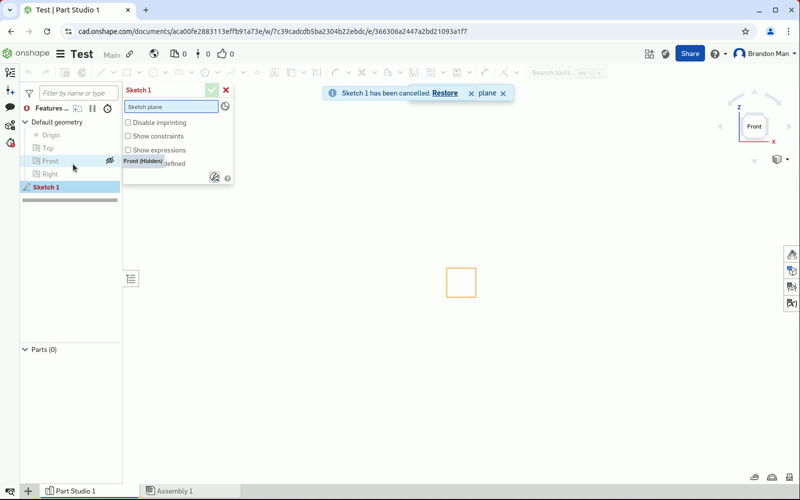
click(73, 163)
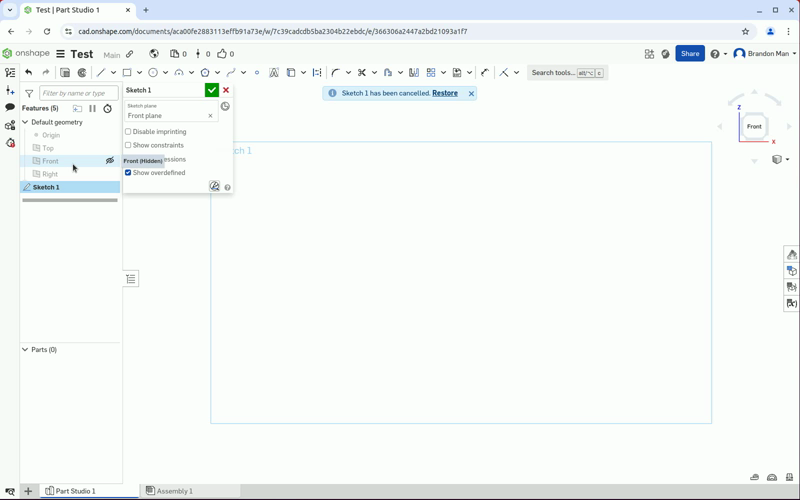
mouse_move(73, 352)
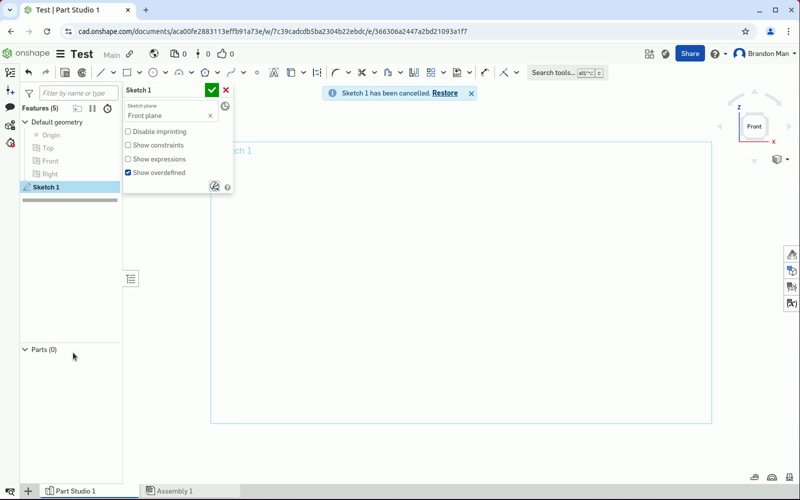
key(y)
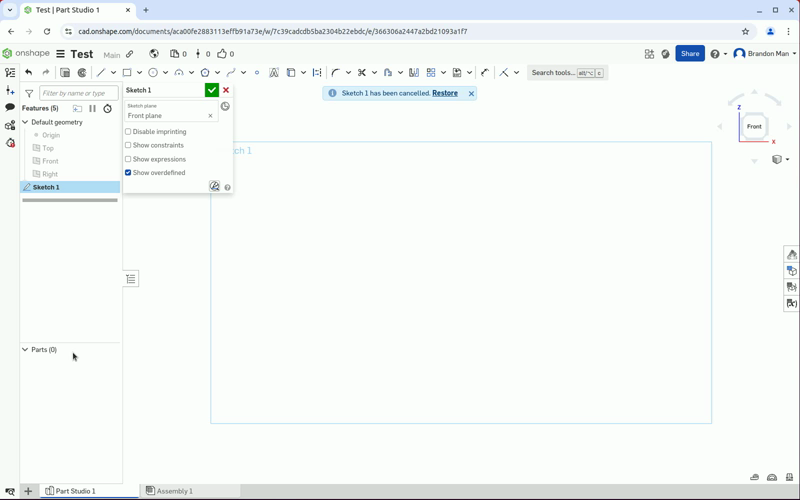
key(c)
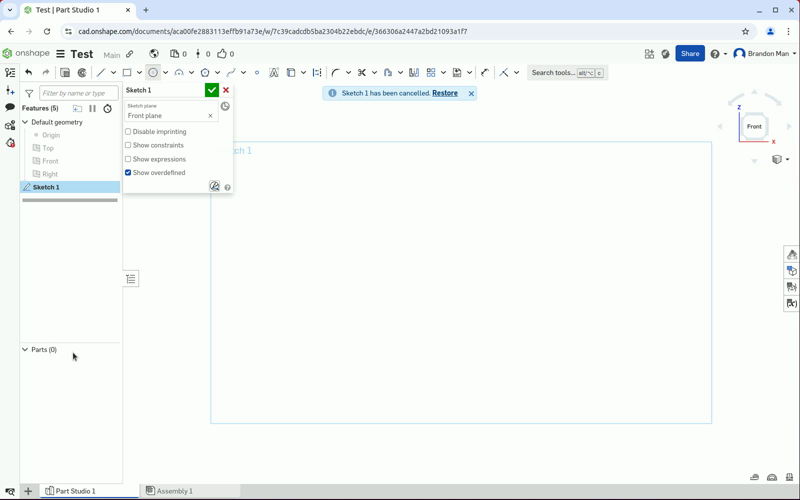
key_down(shift)
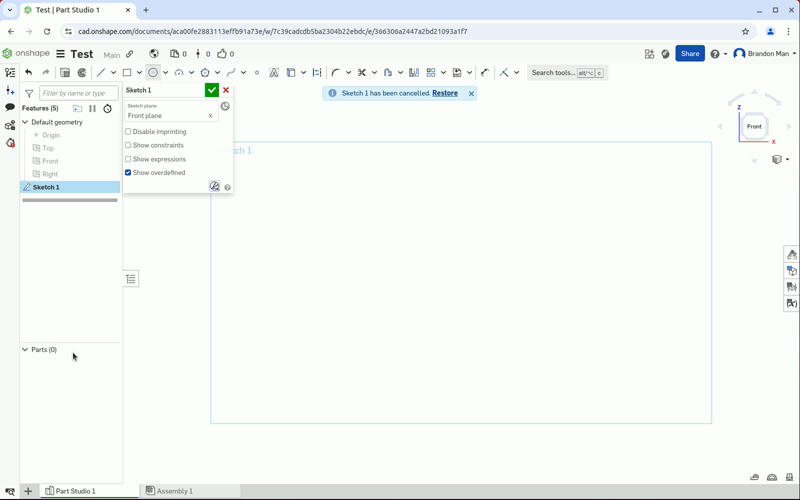
mouse_move(357, 257)
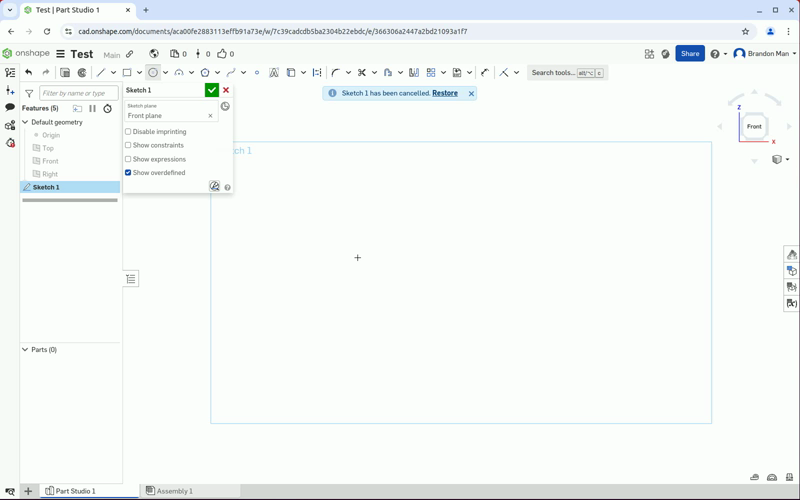
click(357, 257)
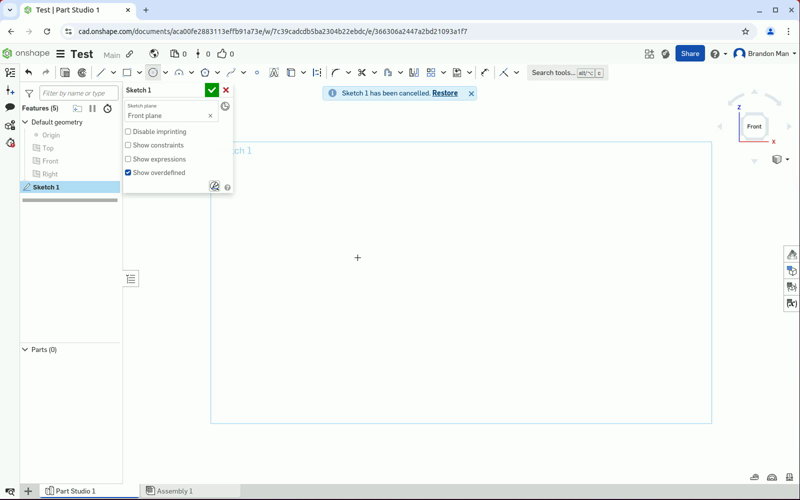
key_up(shift)
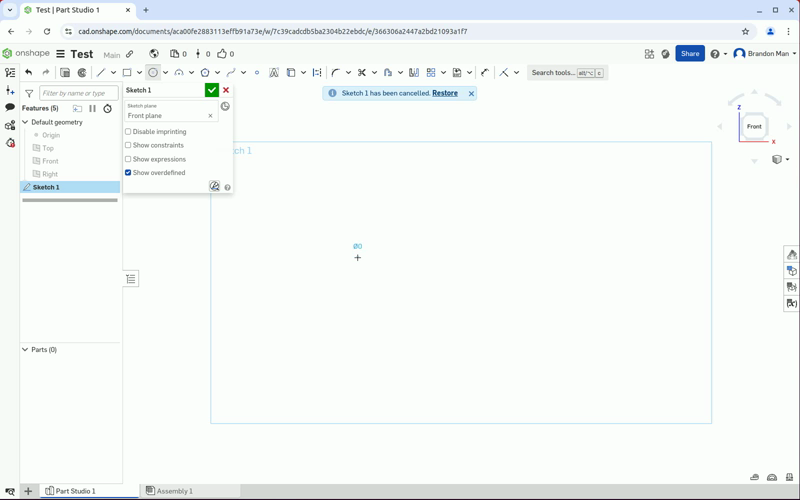
mouse_move(366, 257)
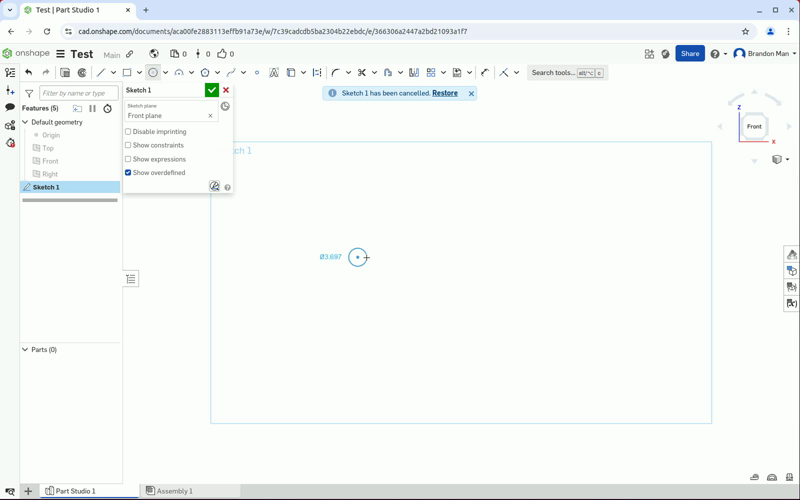
click(366, 257)
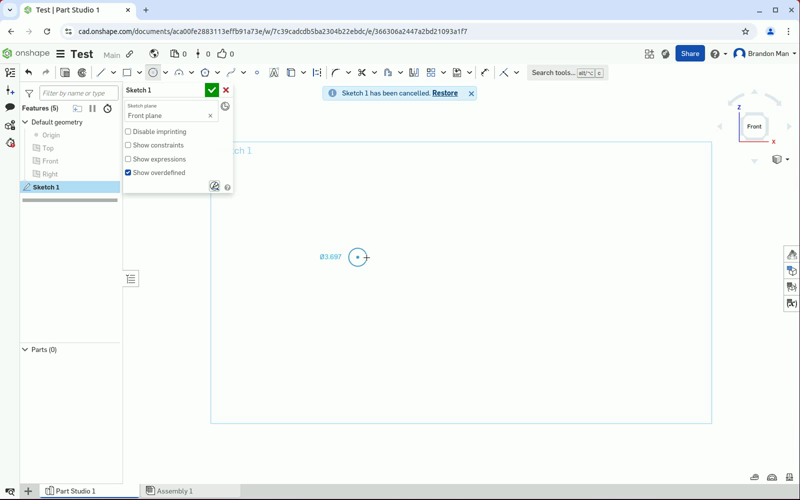
key(esc)
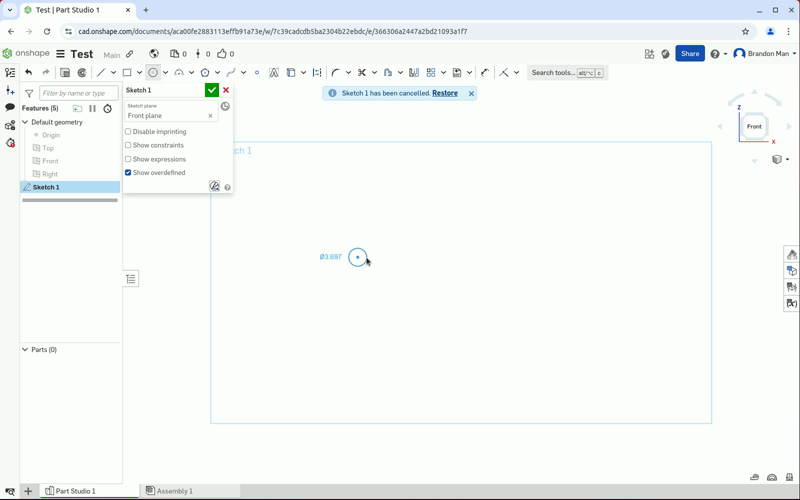
mouse_move(356, 252)
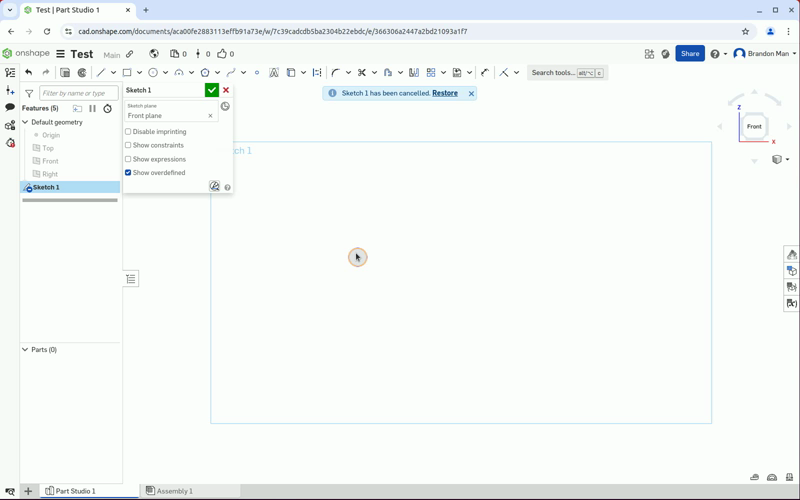
scroll(6)
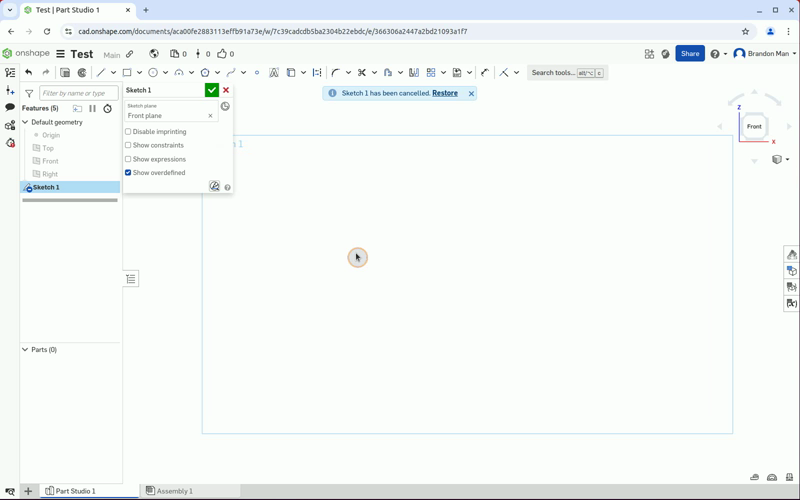
scroll(6)
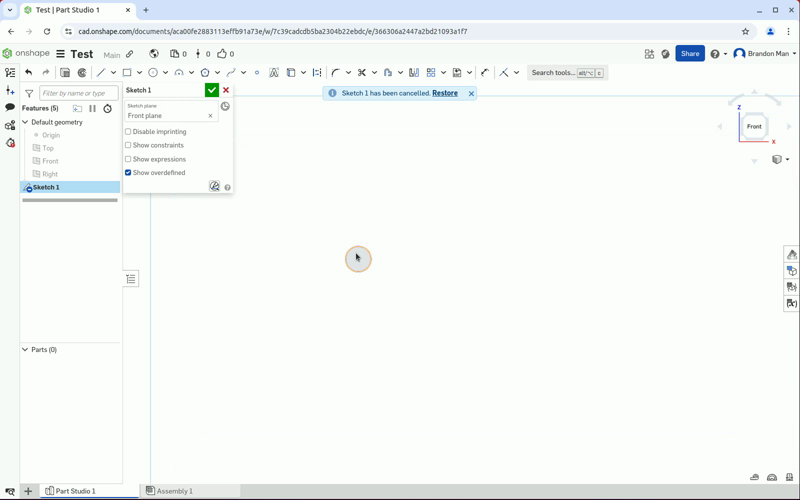
scroll(6)
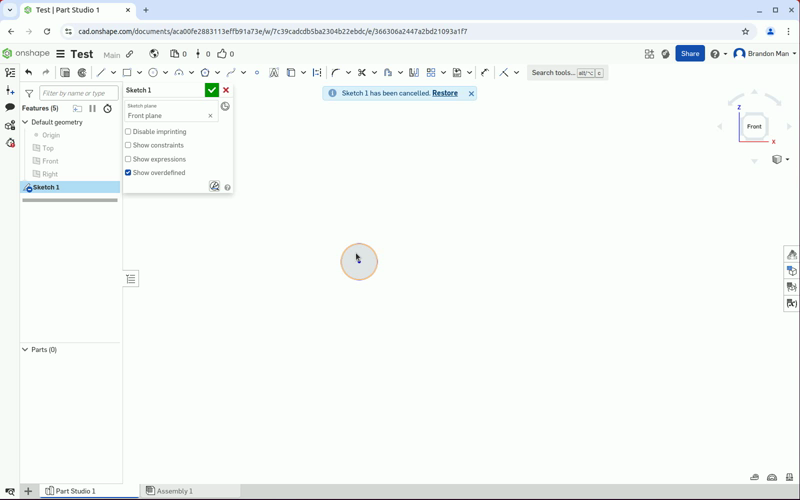
scroll(6)
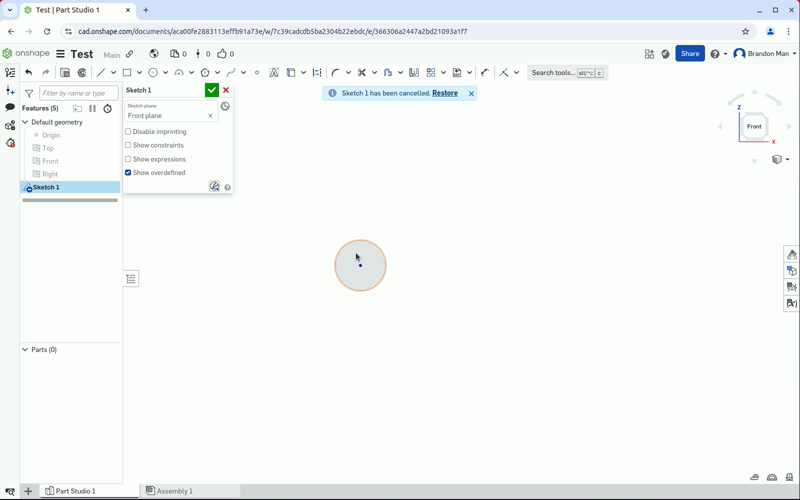
scroll(6)
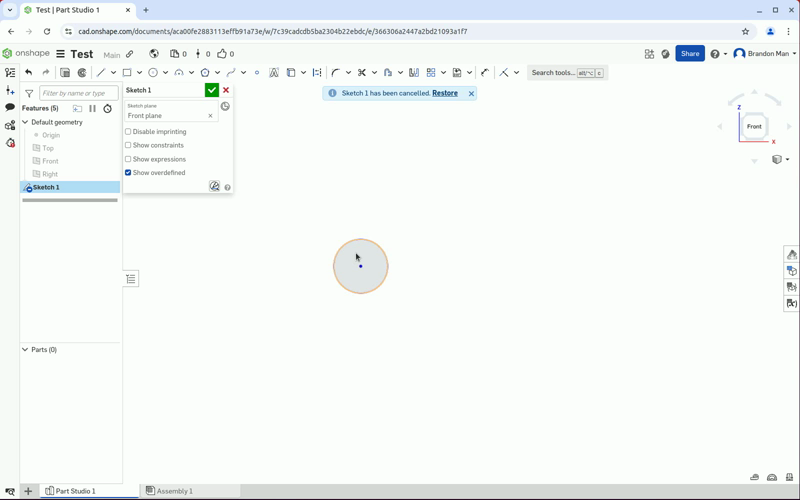
scroll(6)
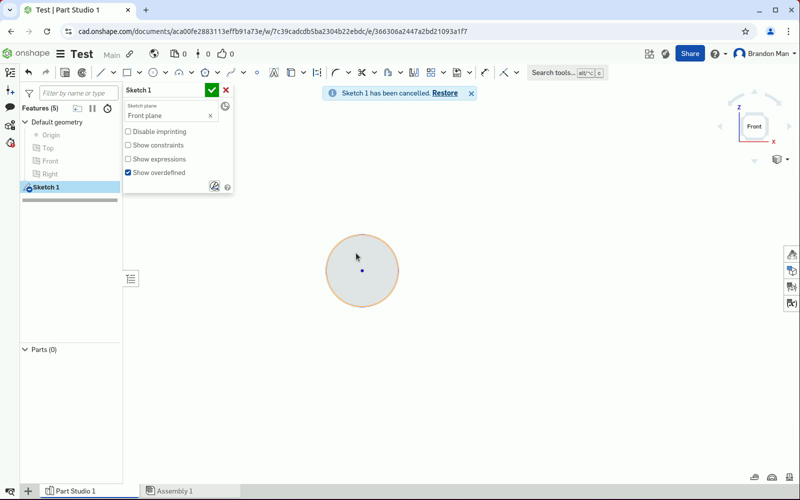
scroll(6)
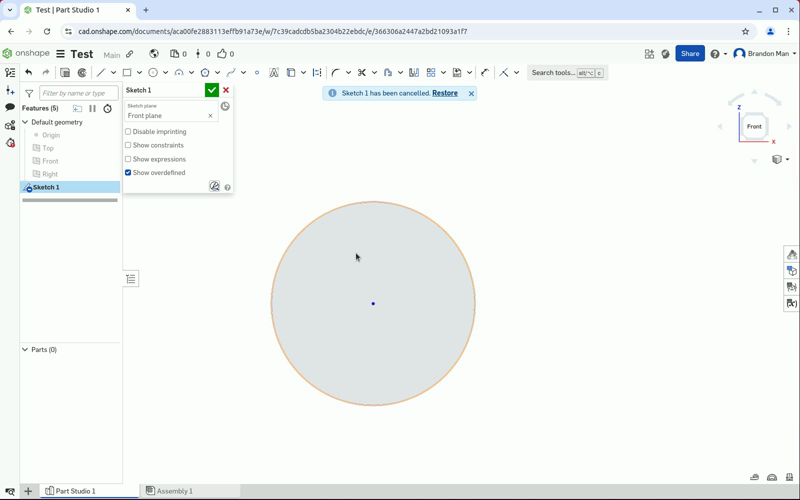
click(356, 252)
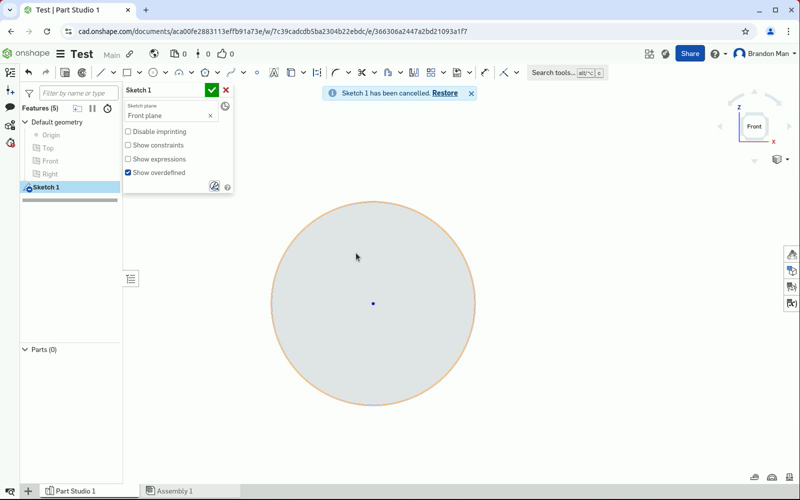
scroll(-6)
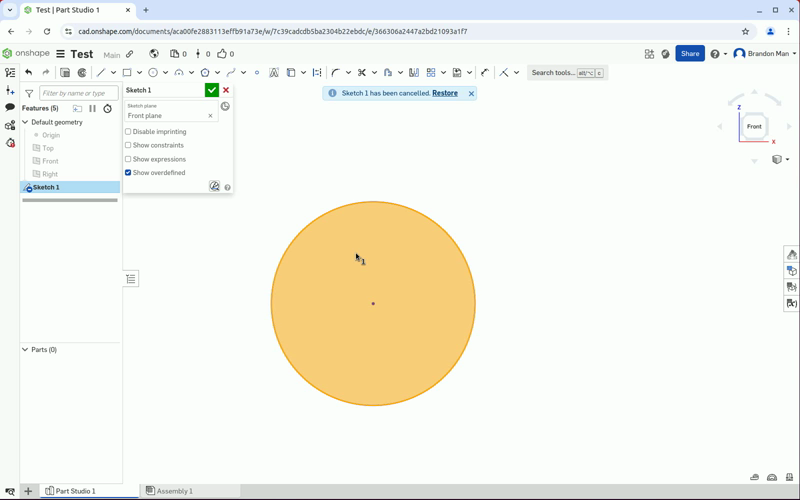
scroll(-6)
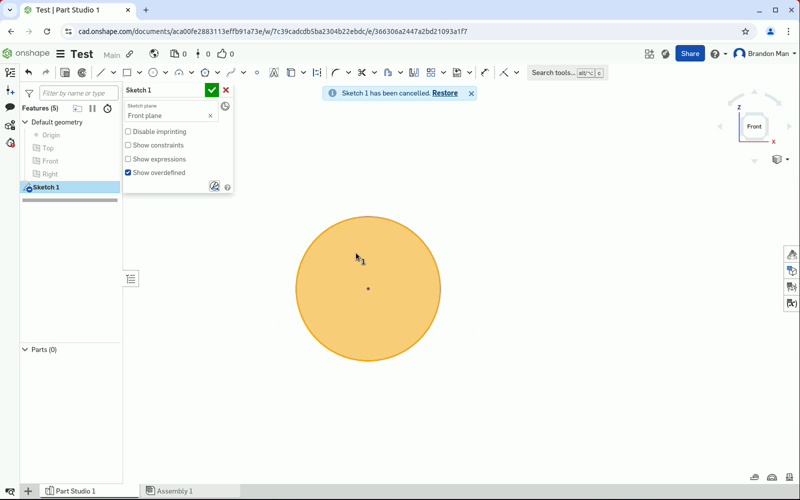
scroll(-6)
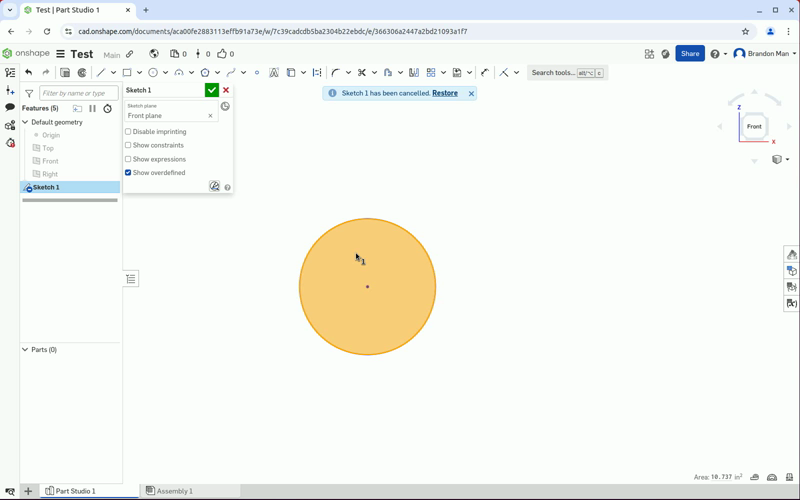
scroll(-6)
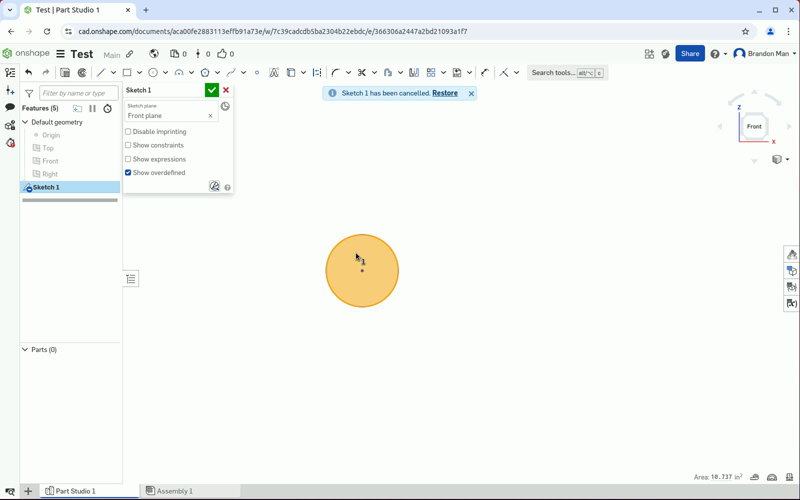
scroll(-6)
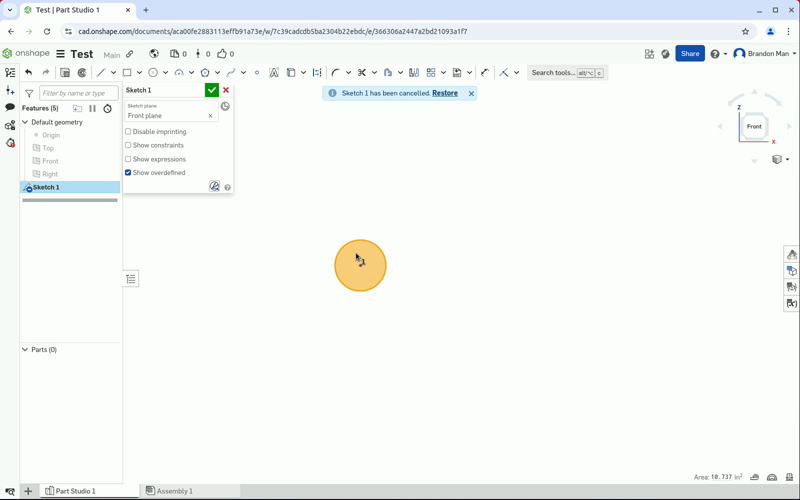
scroll(-6)
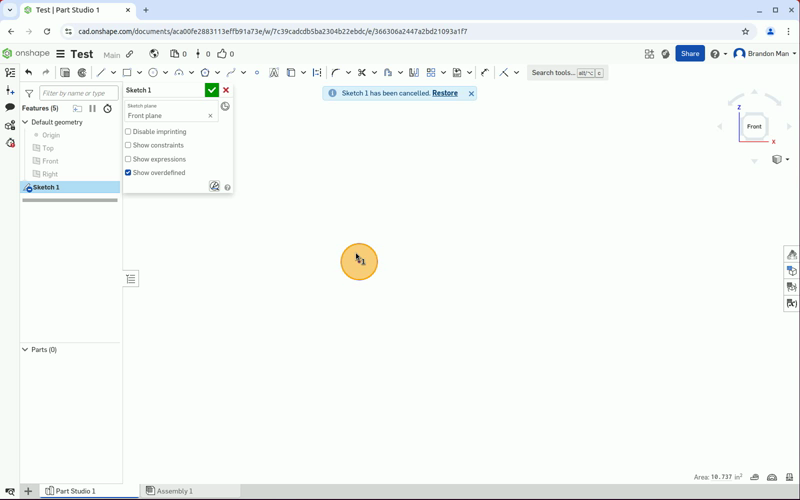
scroll(-6)
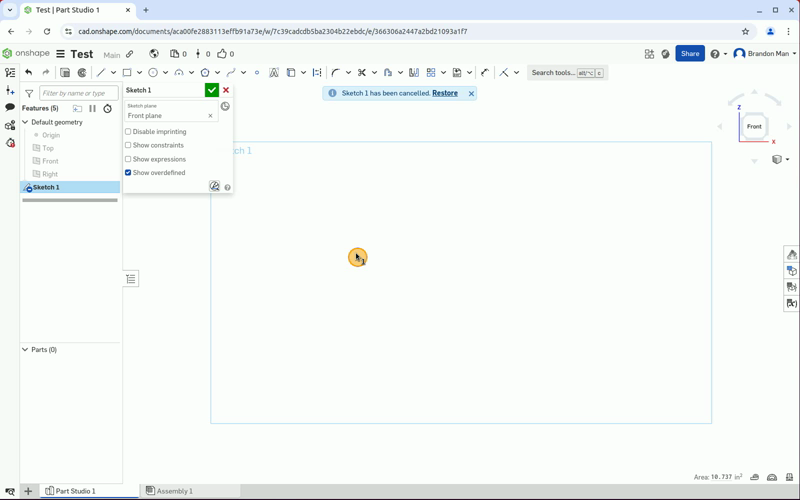
mouse_move(73, 352)
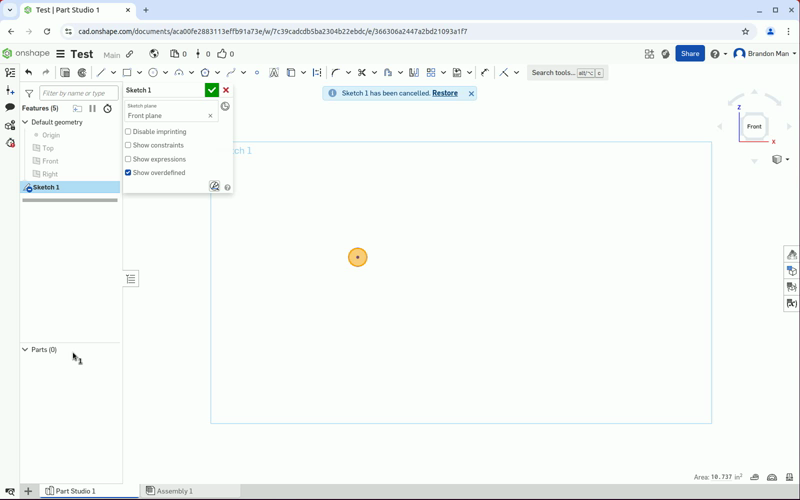
key(shift+y)
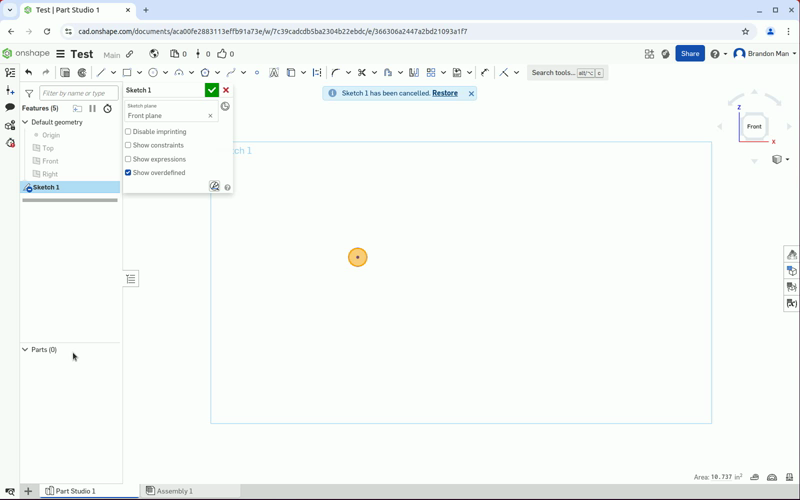
key(shift+e)
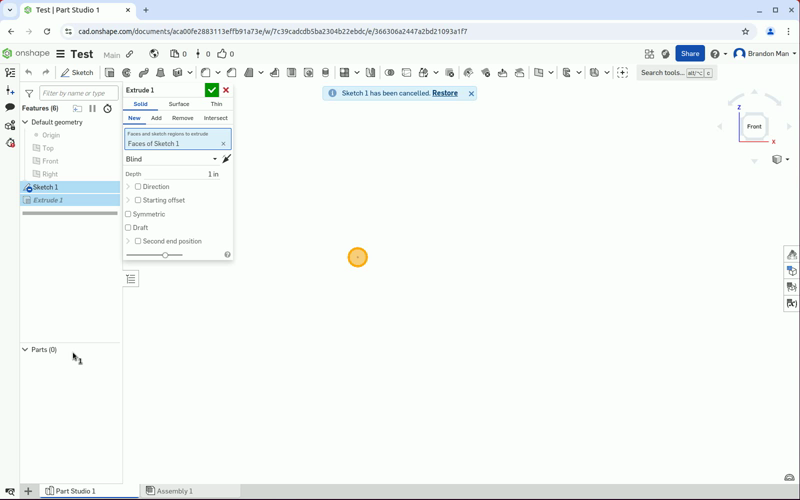
mouse_move(143, 106)
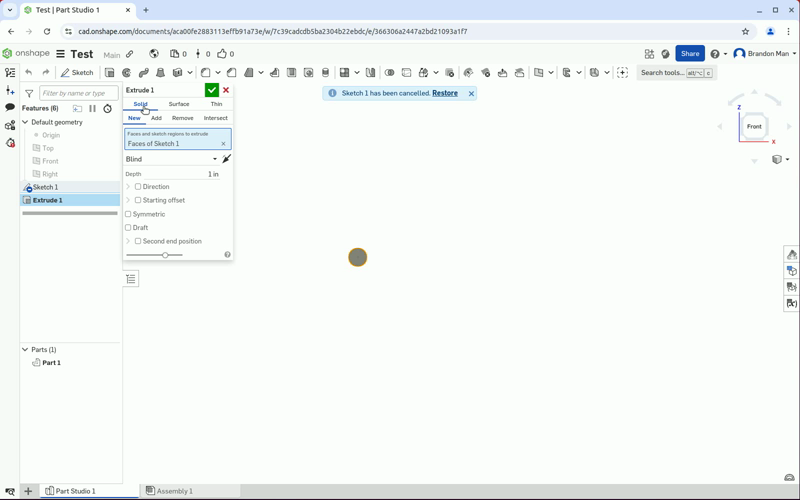
click(143, 106)
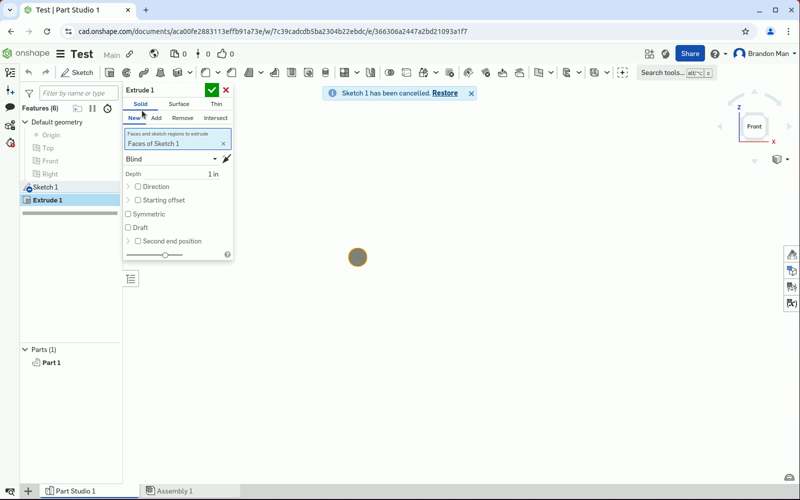
mouse_move(137, 120)
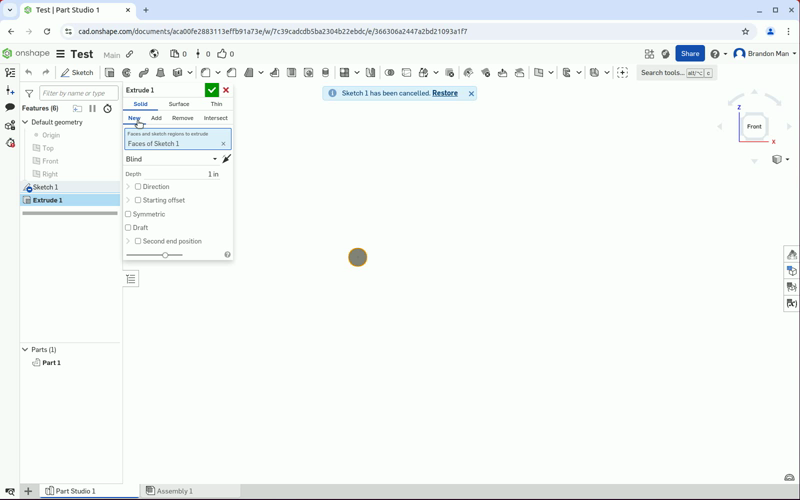
click(137, 120)
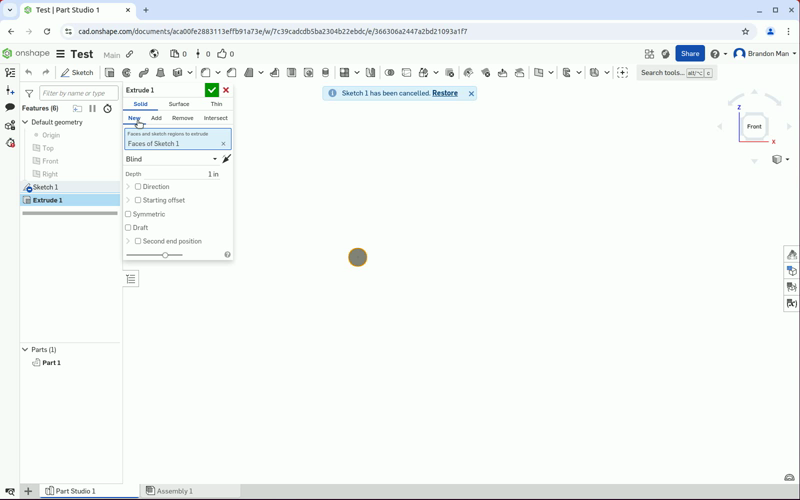
key(tab, 4)
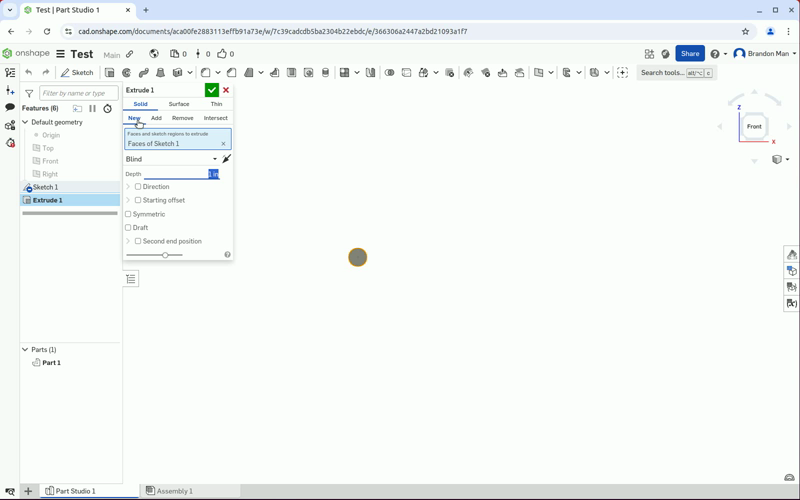
text(4.814)
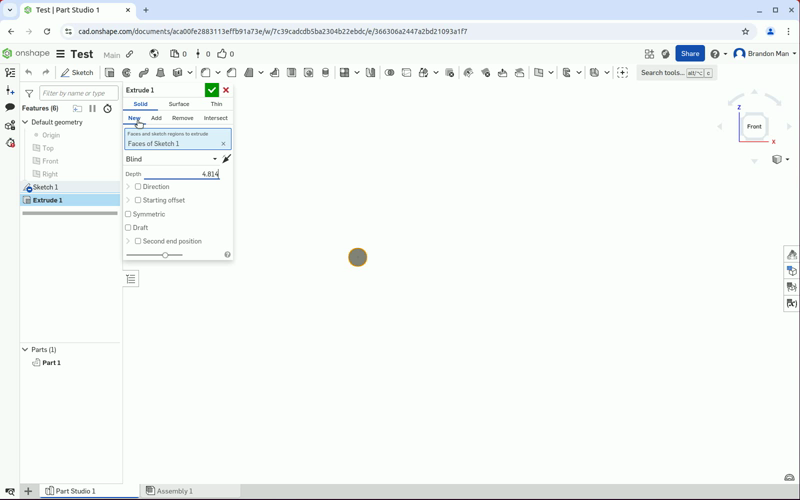
key(tab, 3)
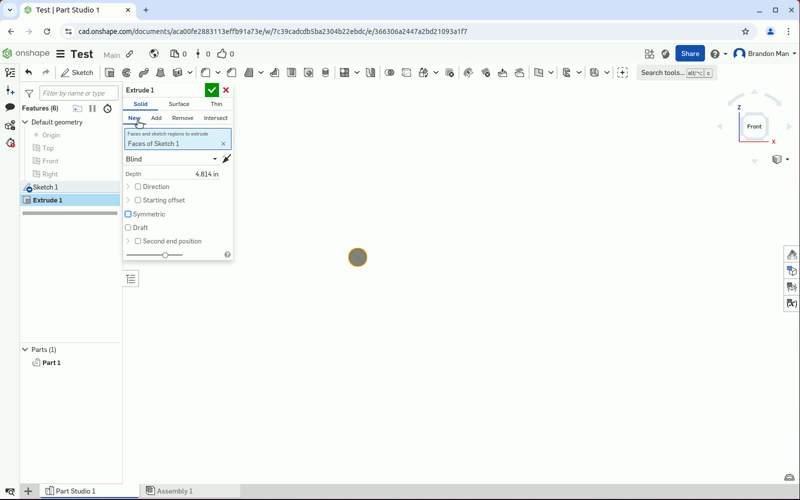
key(space)
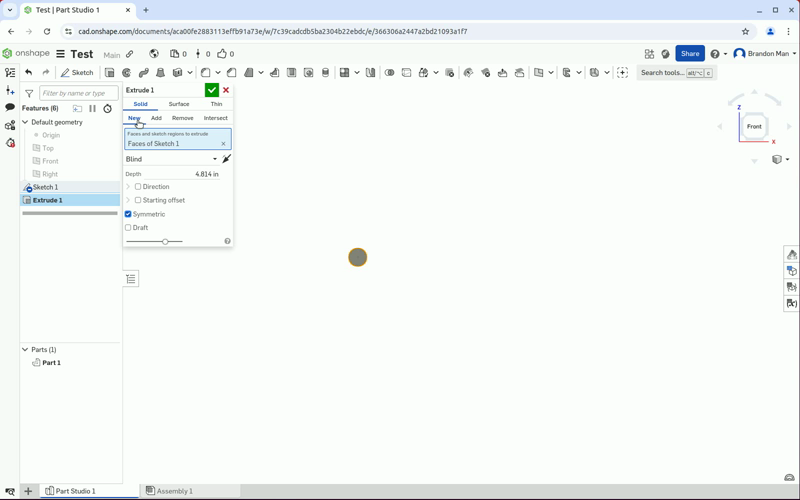
key(enter)
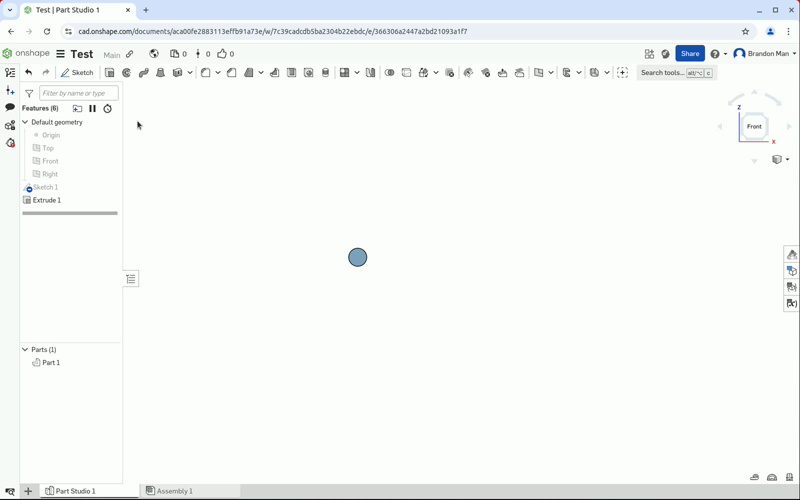
key(shift+h)
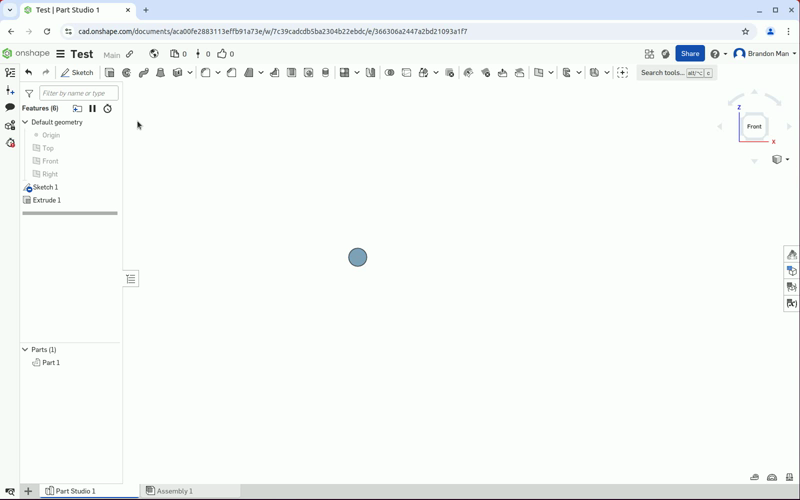
key(shift+h)
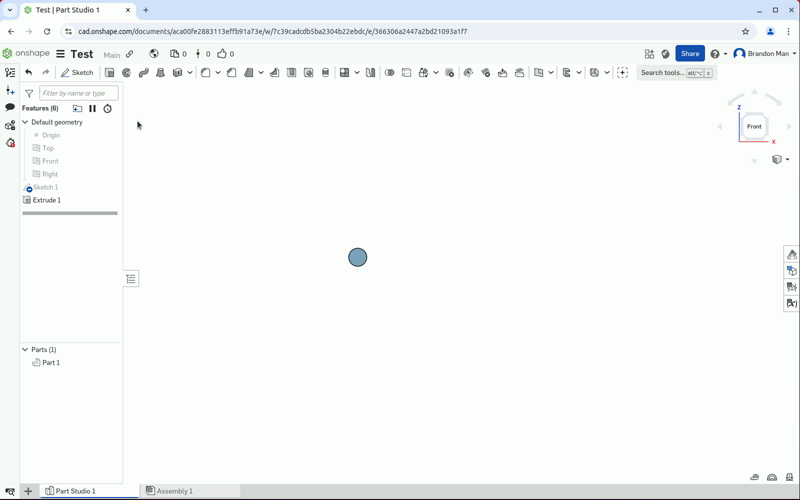
mouse_move(73, 189)
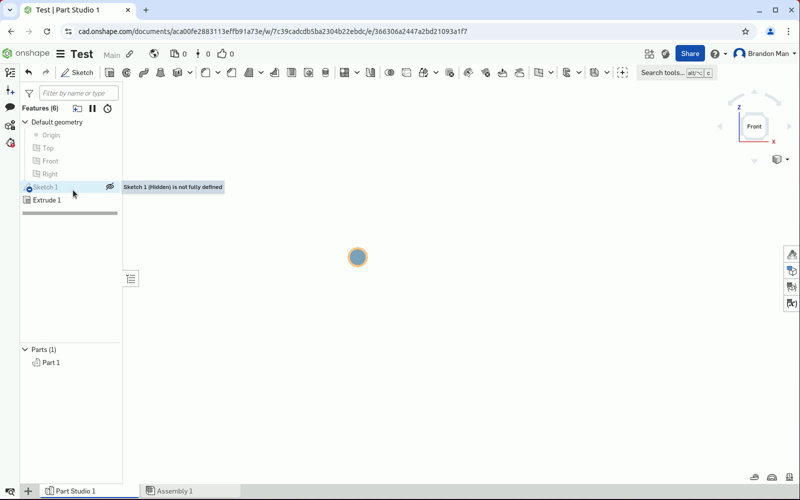
click(73, 189)
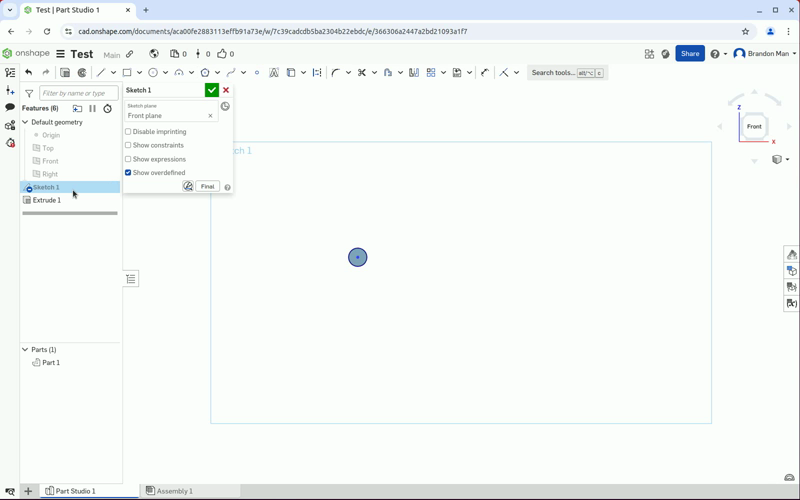
mouse_move(229, 92)
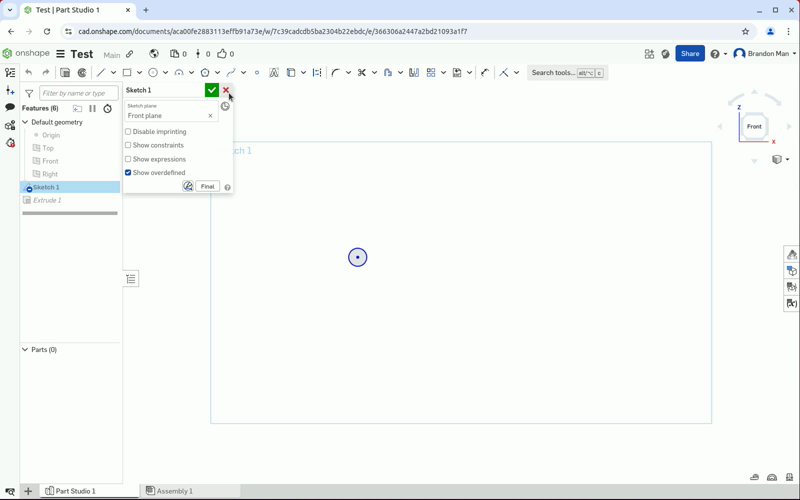
click(229, 92)
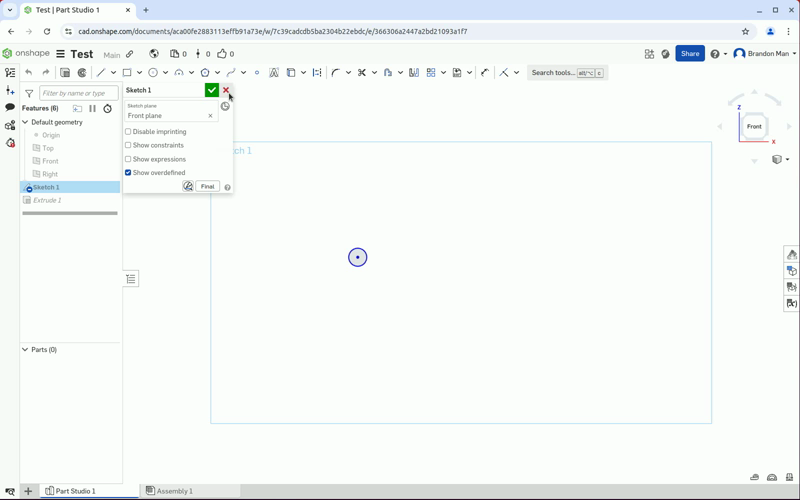
key(shift+s)
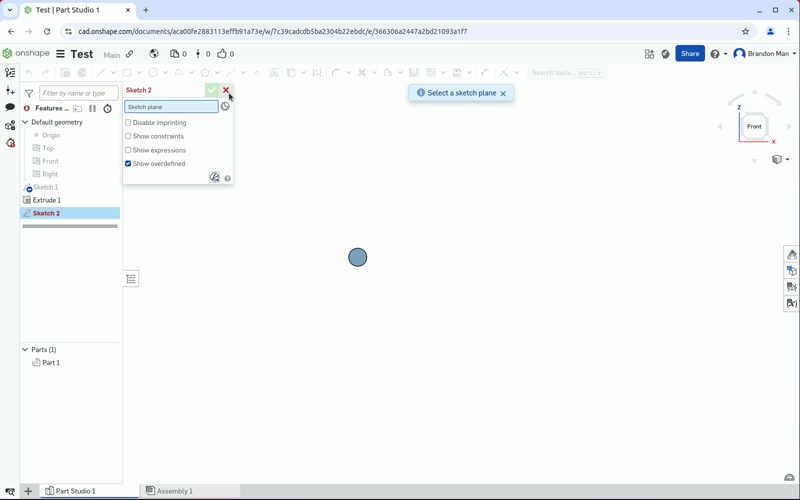
mouse_move(73, 163)
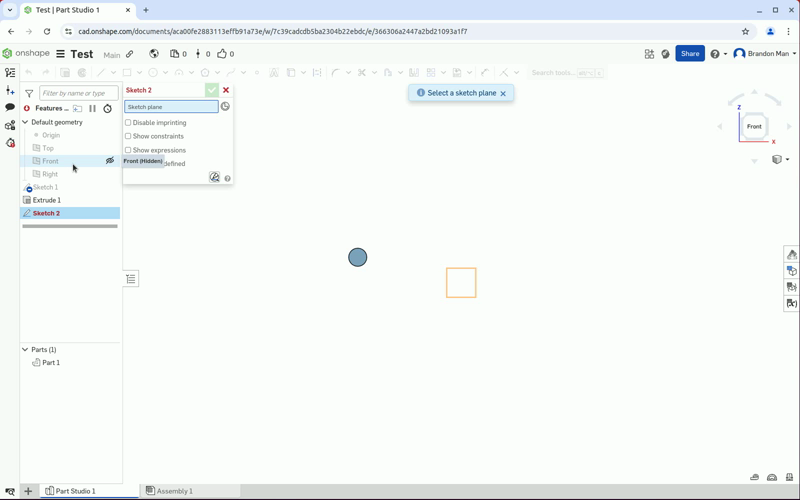
click(73, 163)
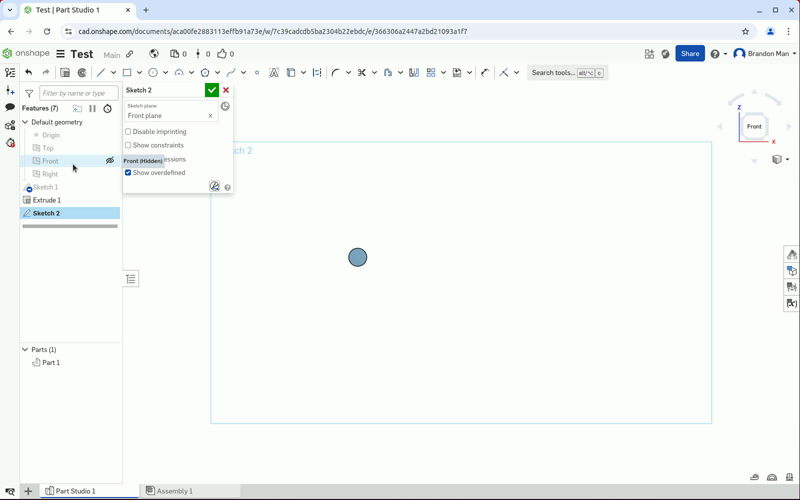
mouse_move(73, 352)
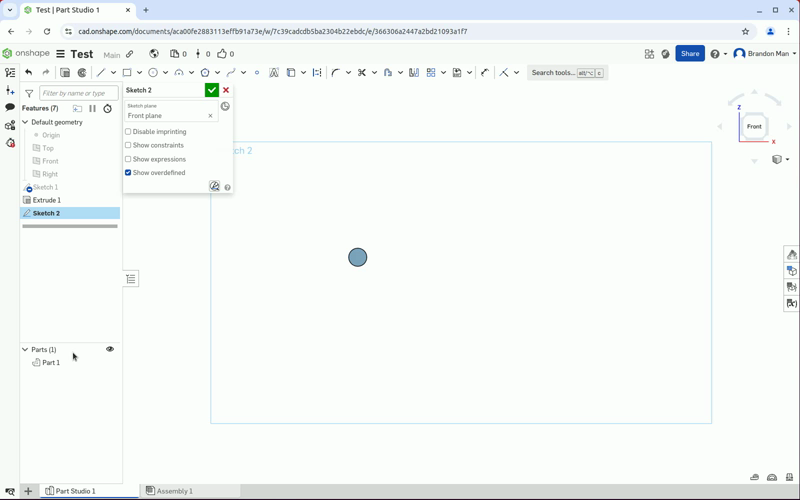
key(y)
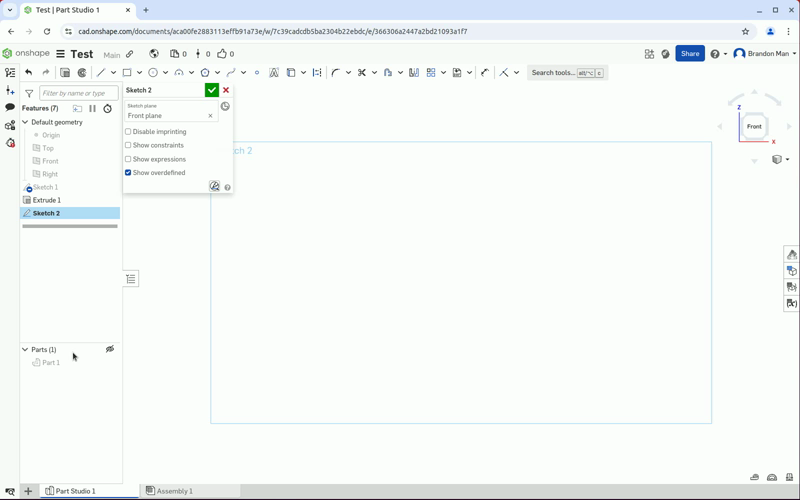
key(c)
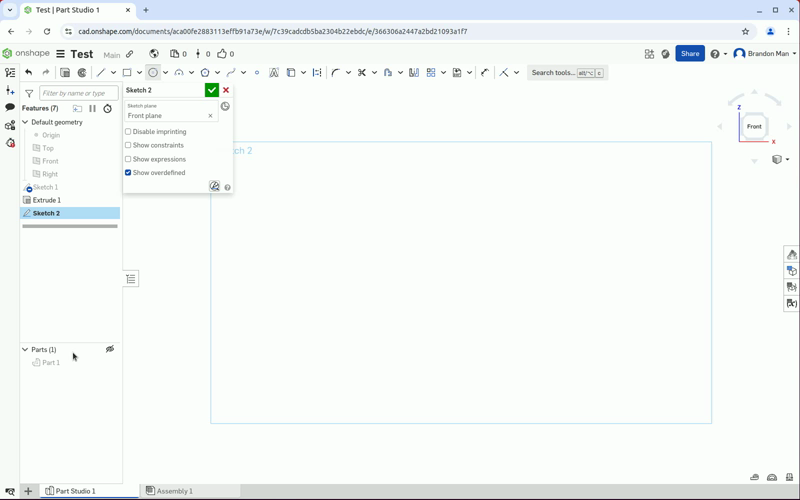
key_down(shift)
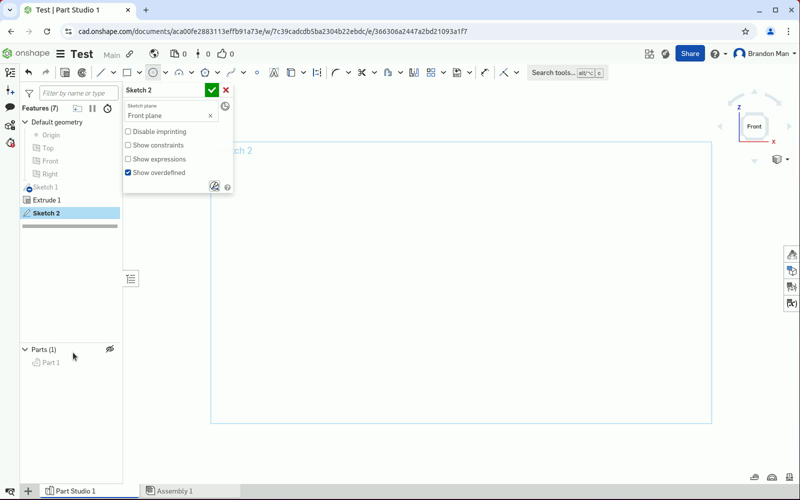
mouse_move(447, 270)
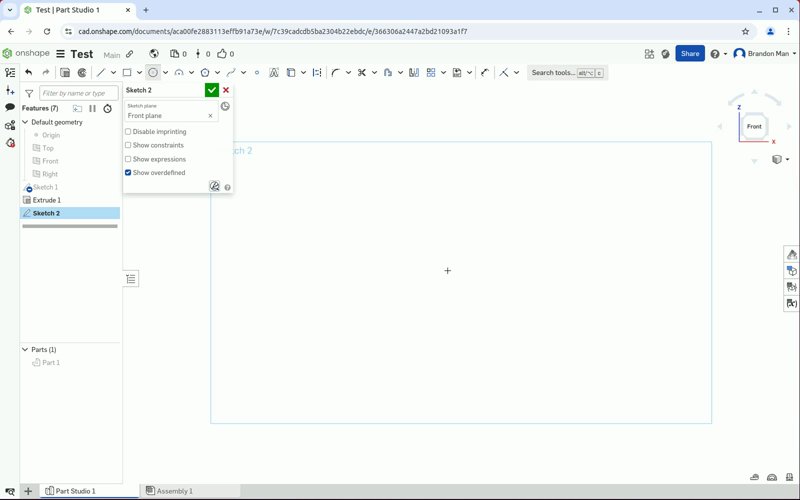
click(447, 270)
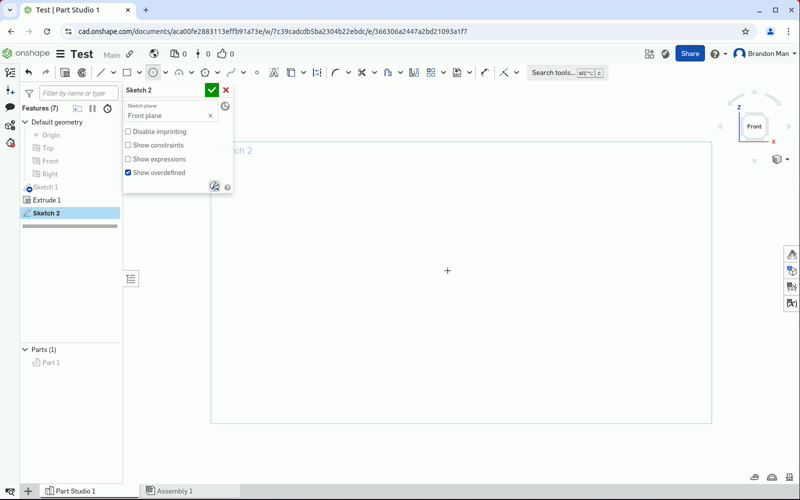
key_up(shift)
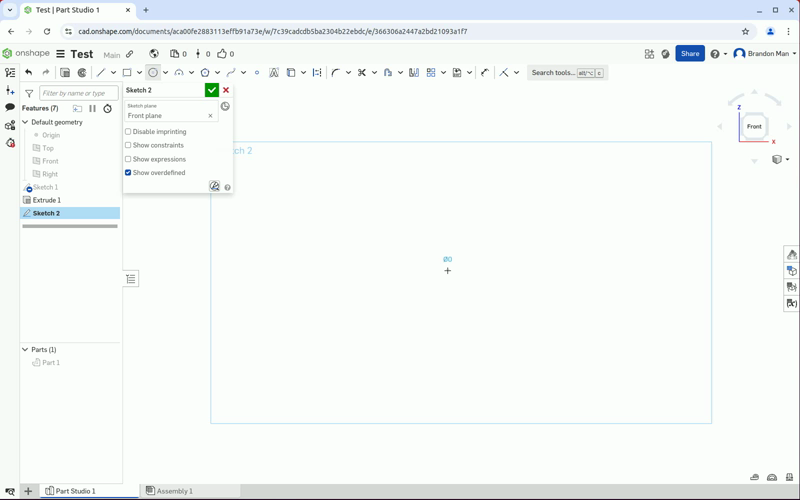
mouse_move(468, 270)
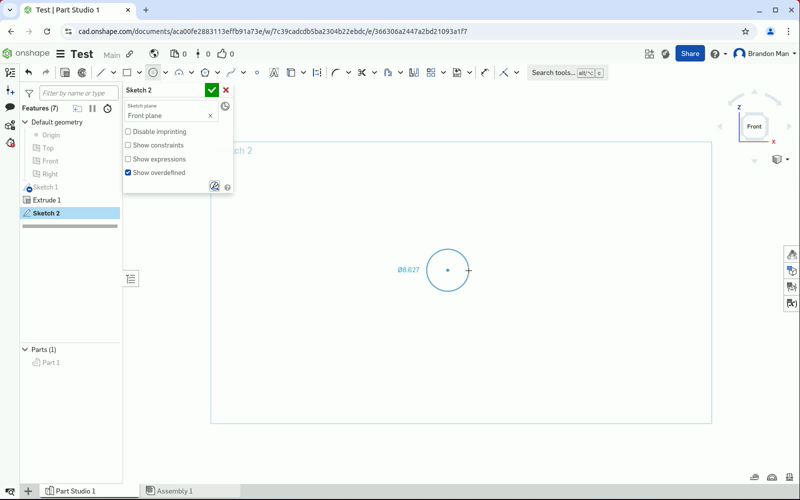
click(468, 270)
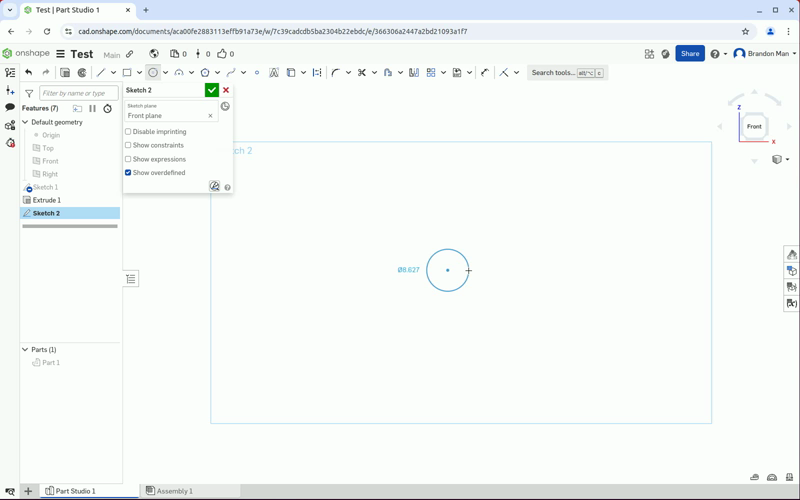
key(esc)
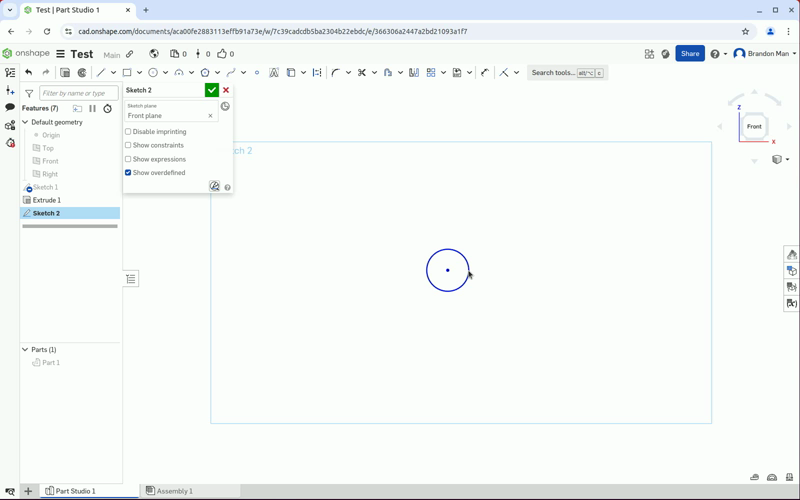
mouse_move(454, 282)
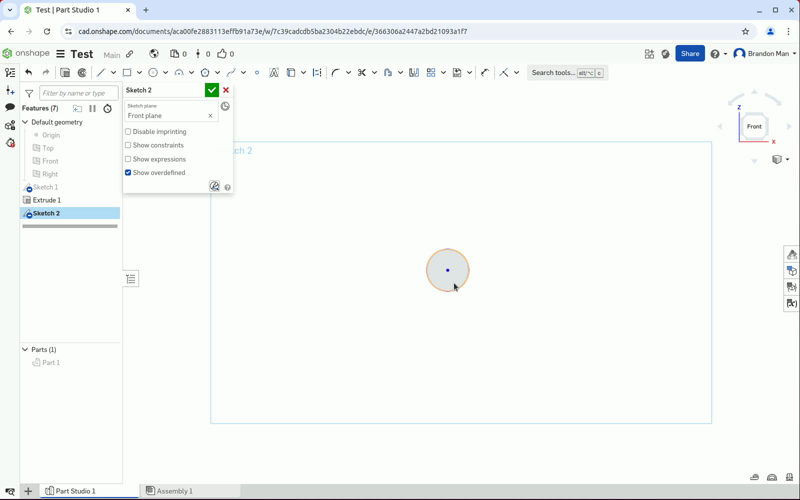
scroll(6)
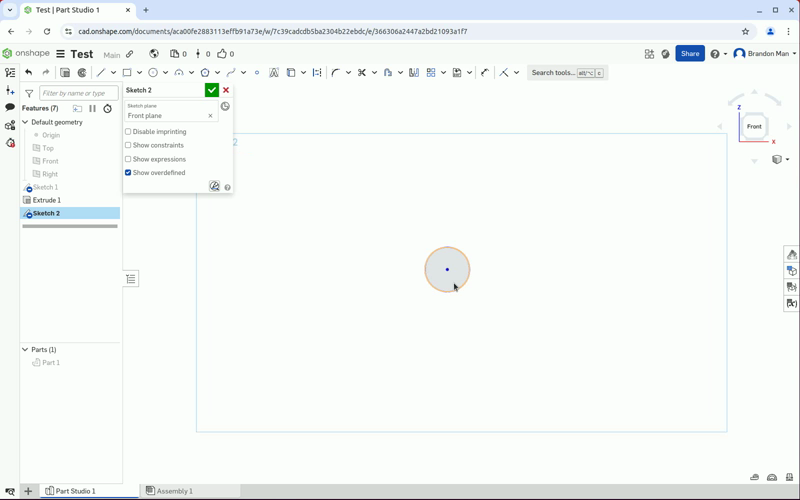
scroll(6)
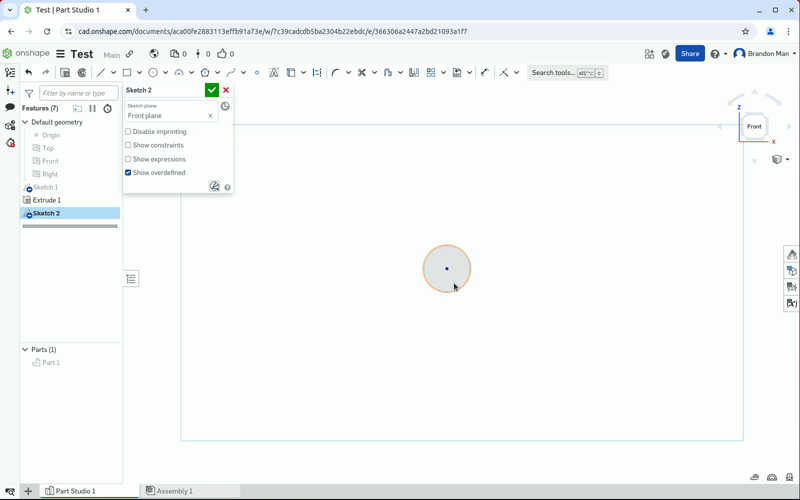
scroll(6)
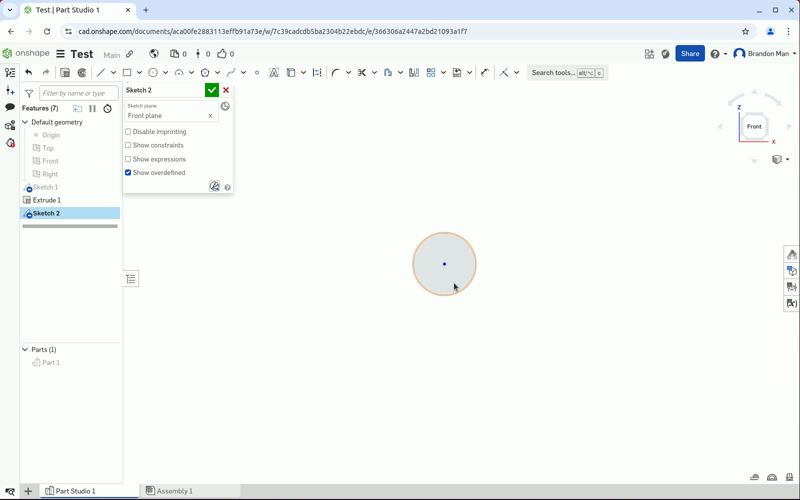
scroll(6)
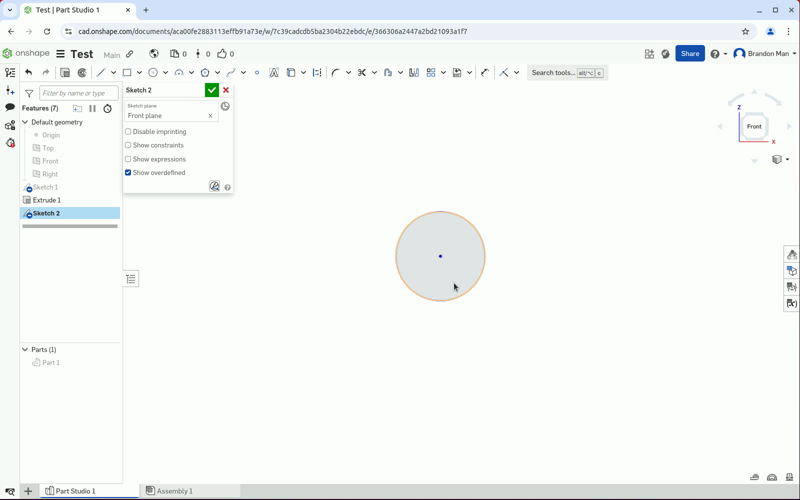
scroll(6)
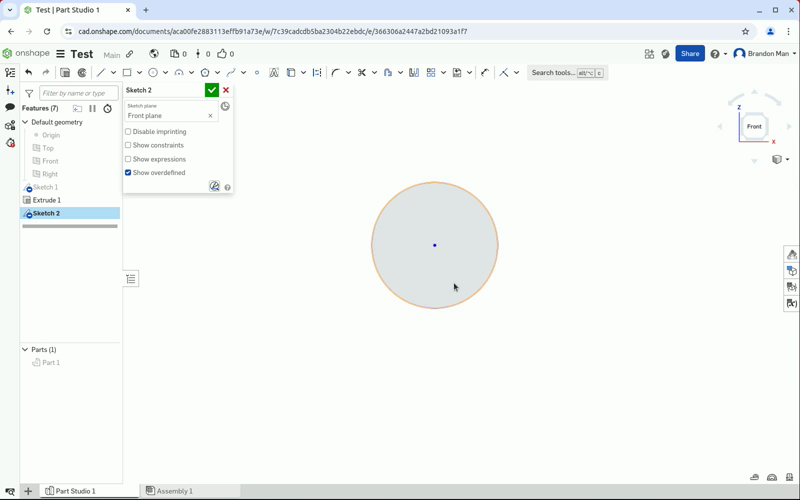
scroll(6)
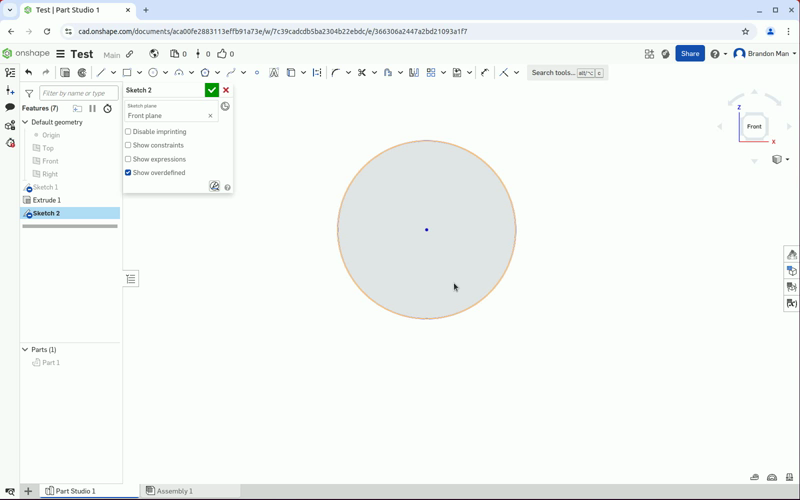
scroll(6)
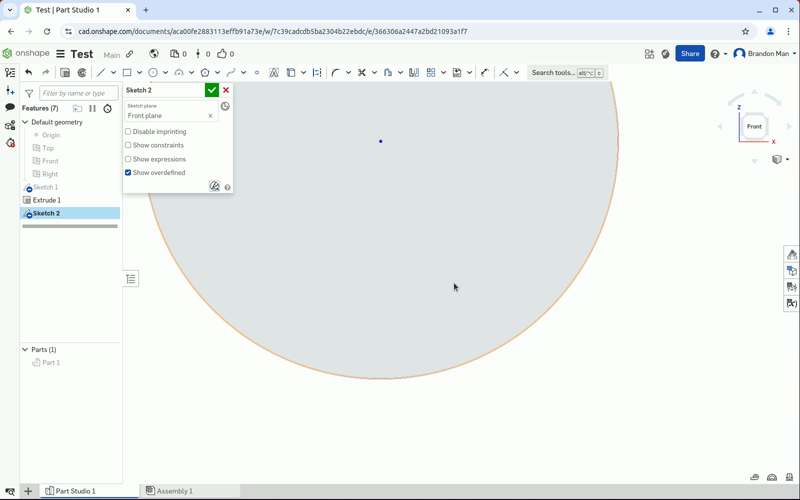
click(454, 282)
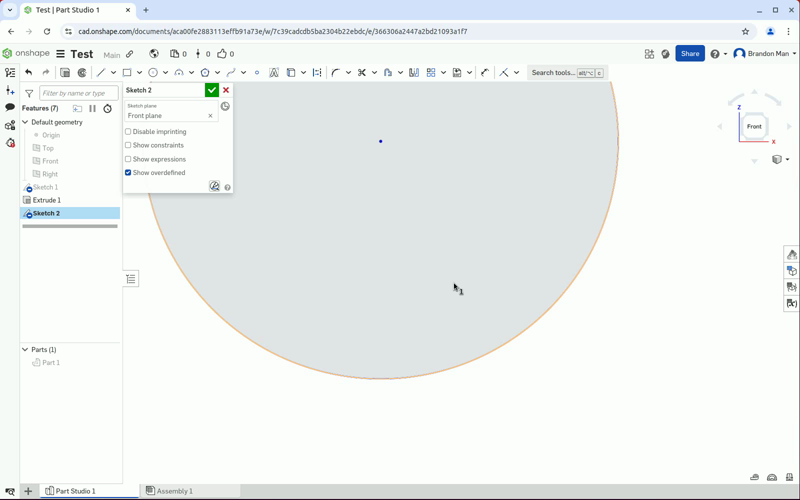
scroll(-6)
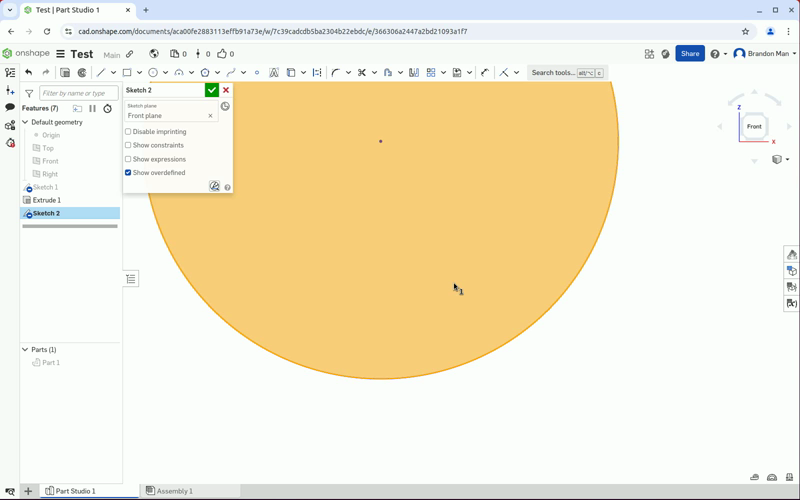
scroll(-6)
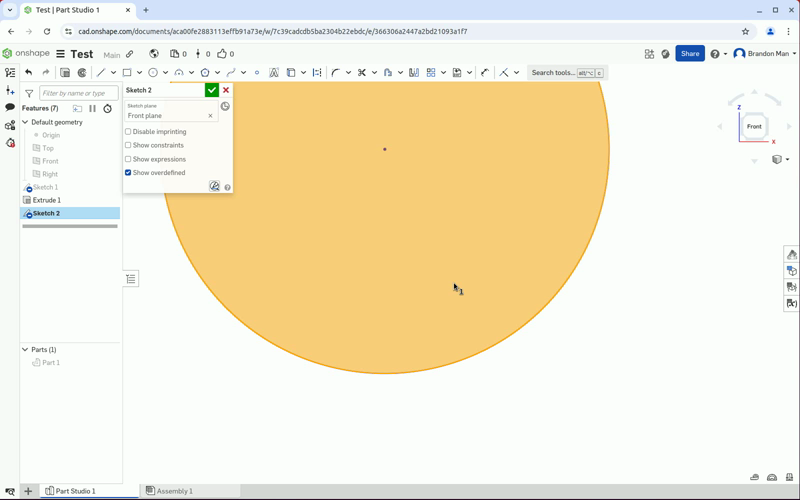
scroll(-6)
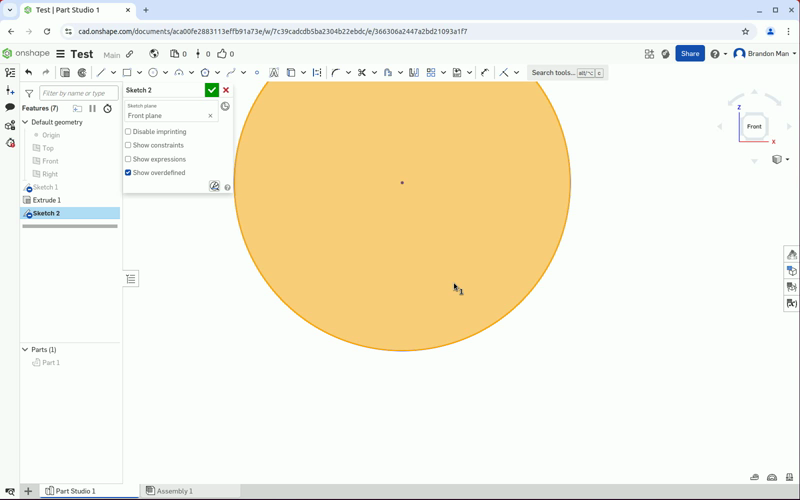
scroll(-6)
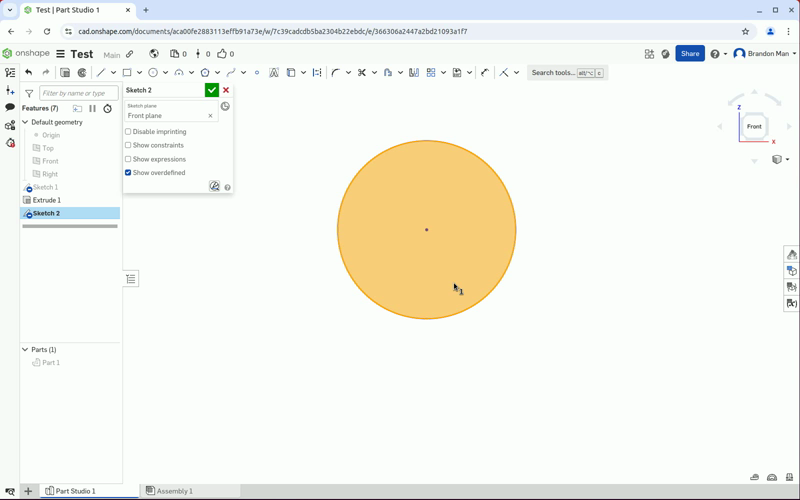
scroll(-6)
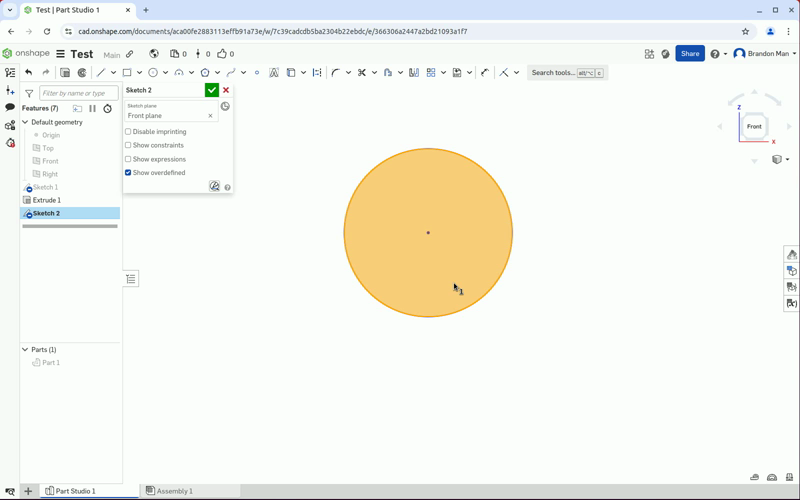
scroll(-6)
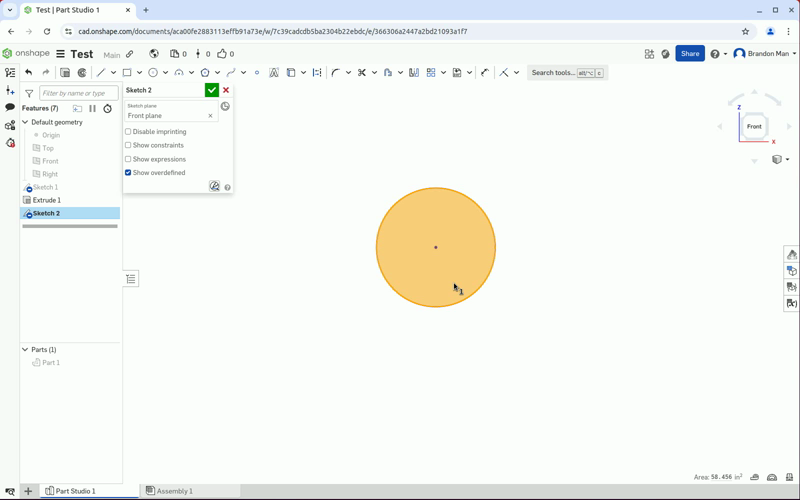
scroll(-6)
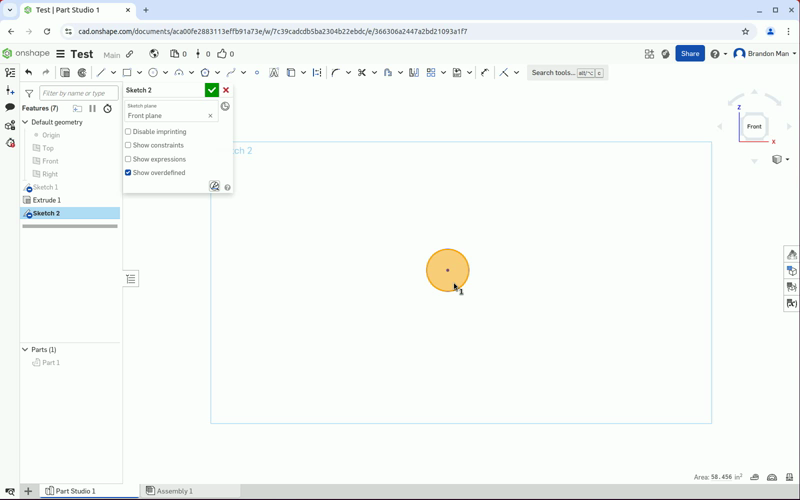
mouse_move(73, 352)
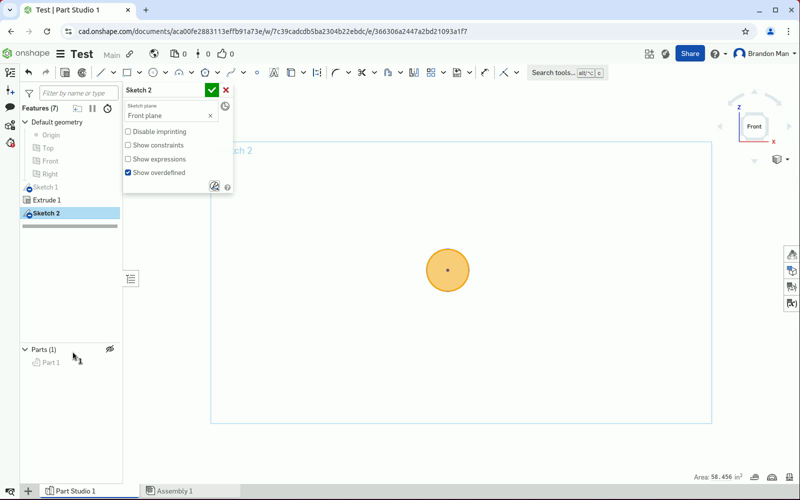
key(shift+y)
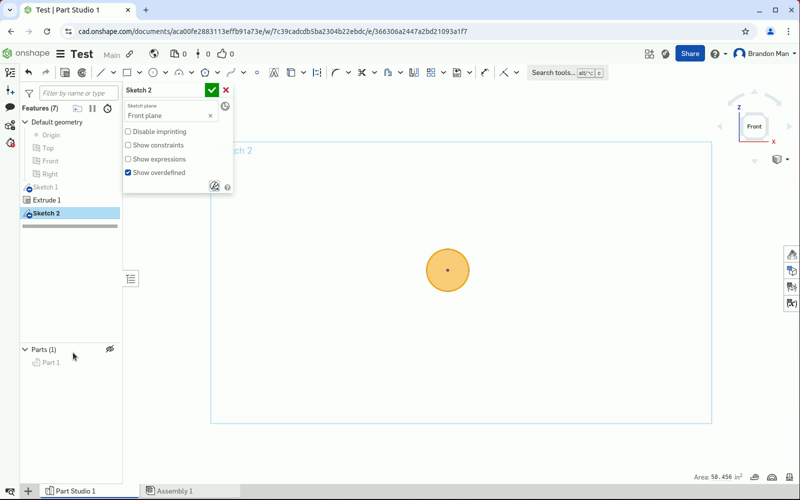
key(shift+e)
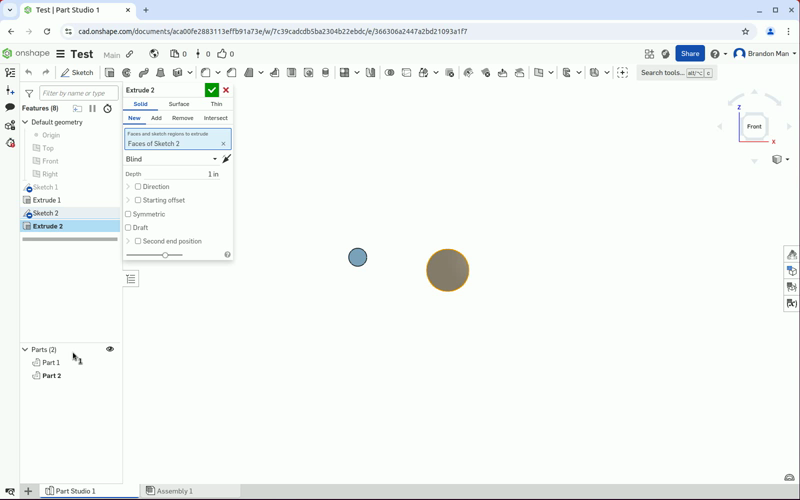
mouse_move(143, 106)
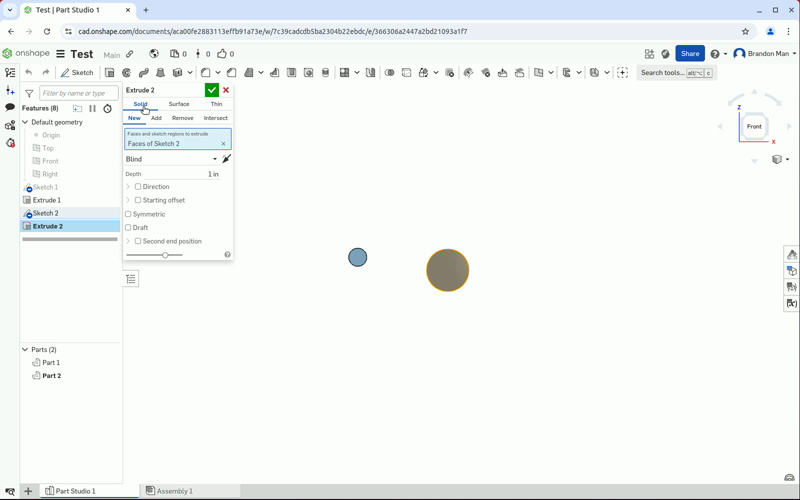
click(143, 106)
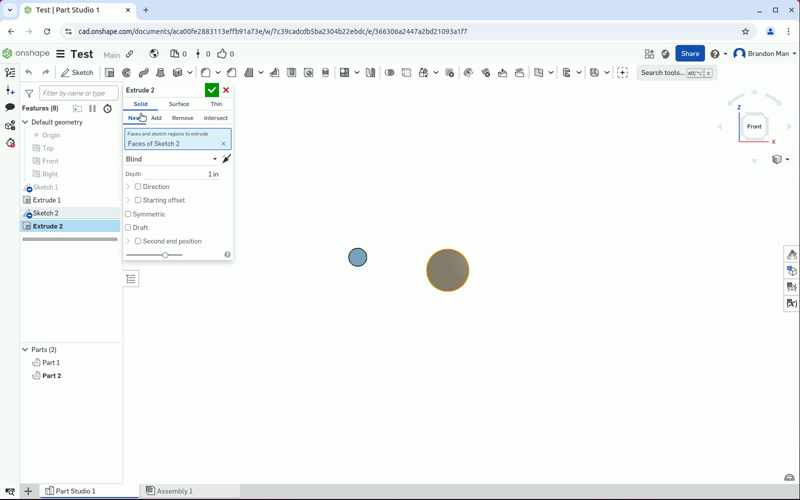
mouse_move(137, 120)
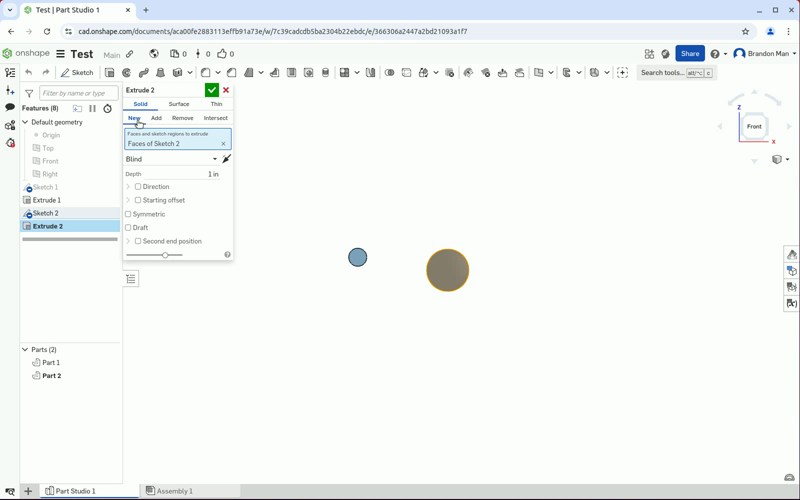
click(137, 120)
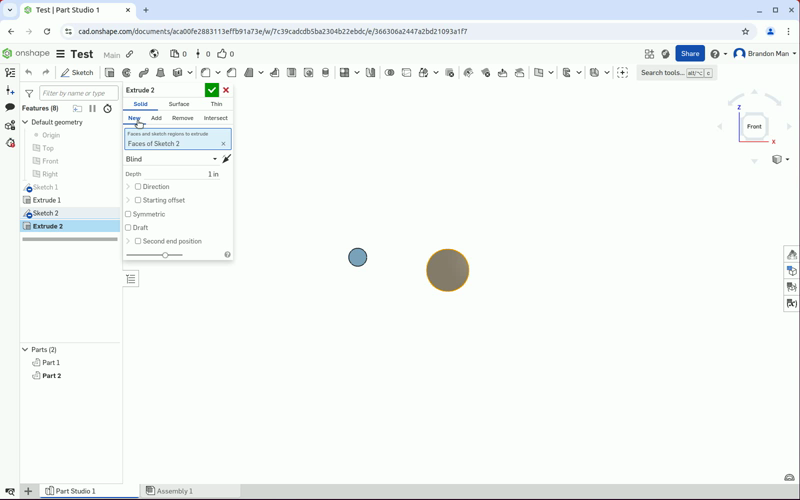
key(tab, 4)
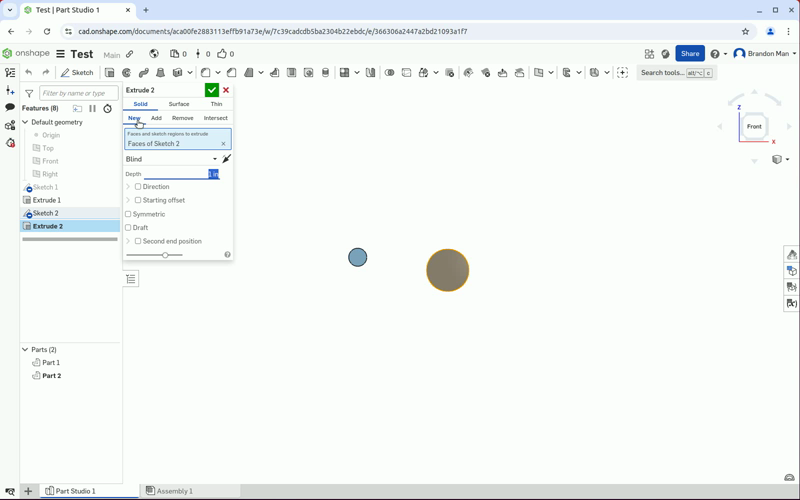
text(4.814)
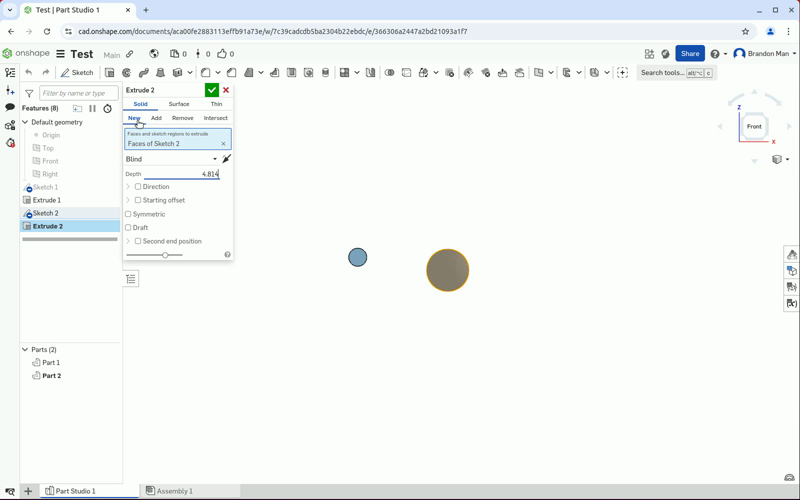
key(tab, 3)
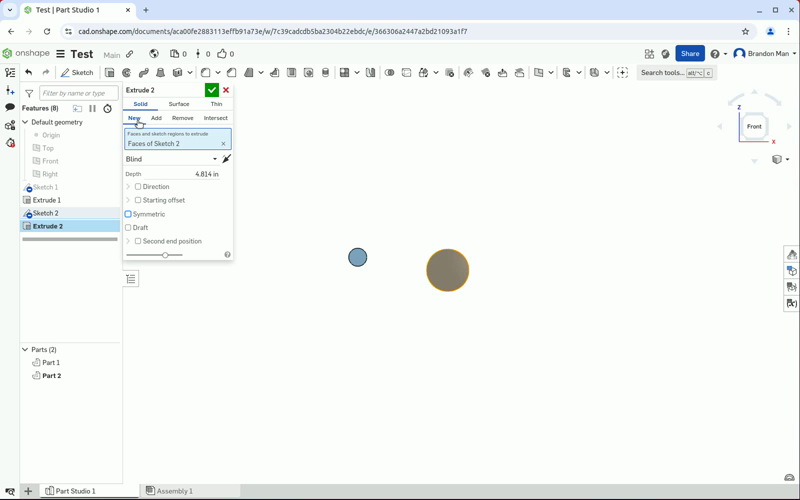
key(space)
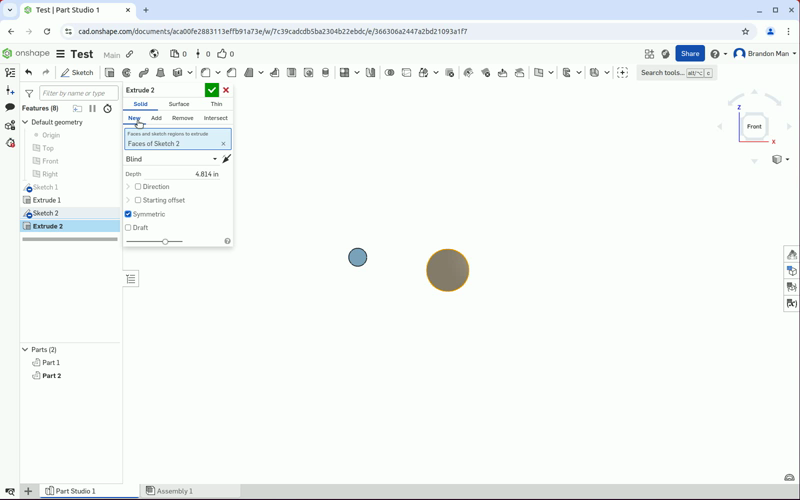
key(enter)
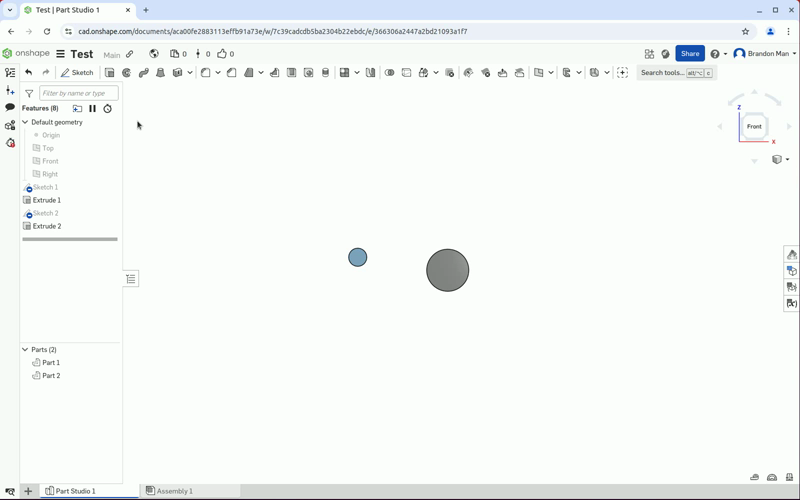
key(shift+h)
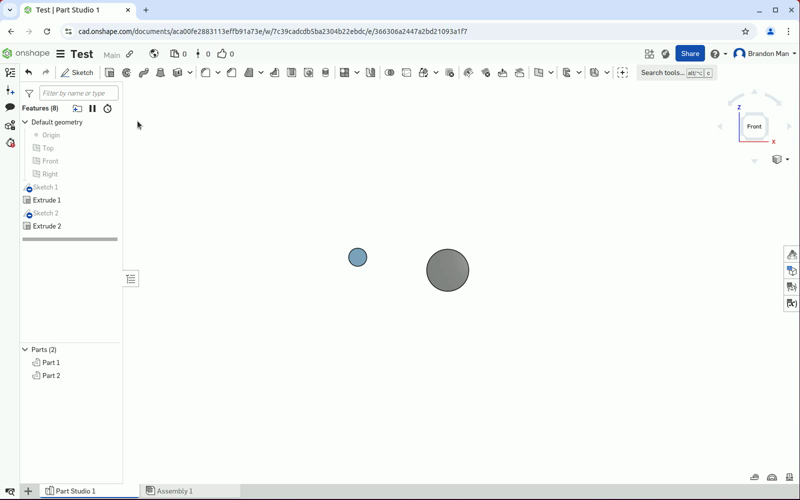
key(shift+h)
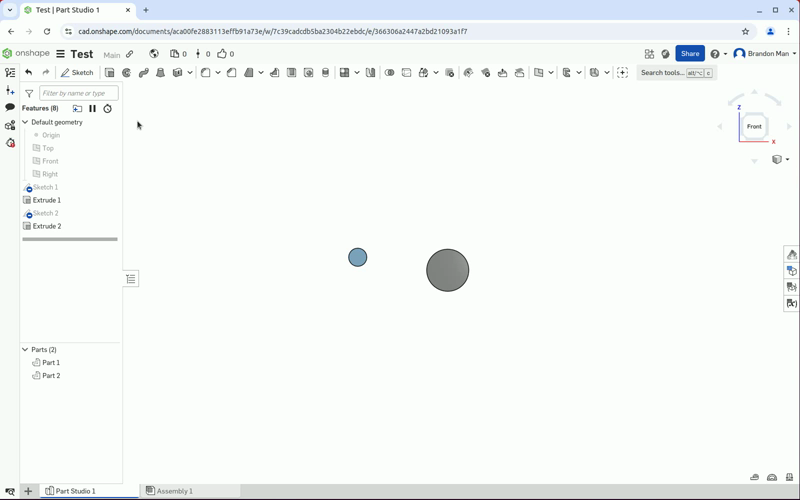
mouse_move(73, 189)
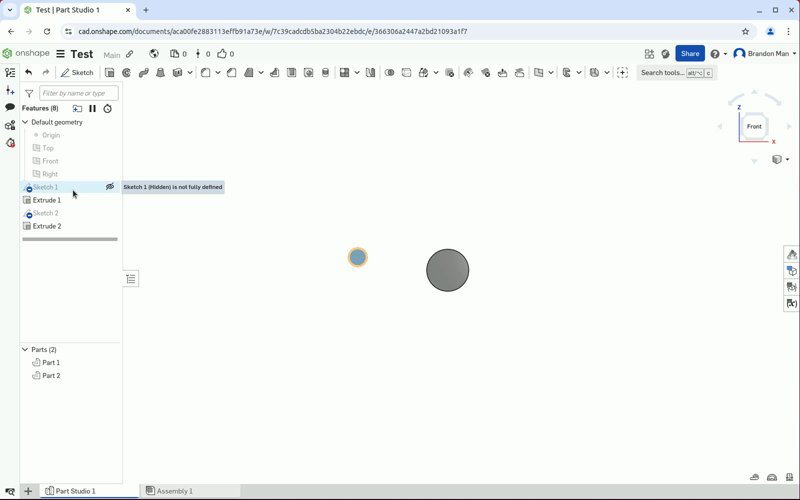
click(73, 189)
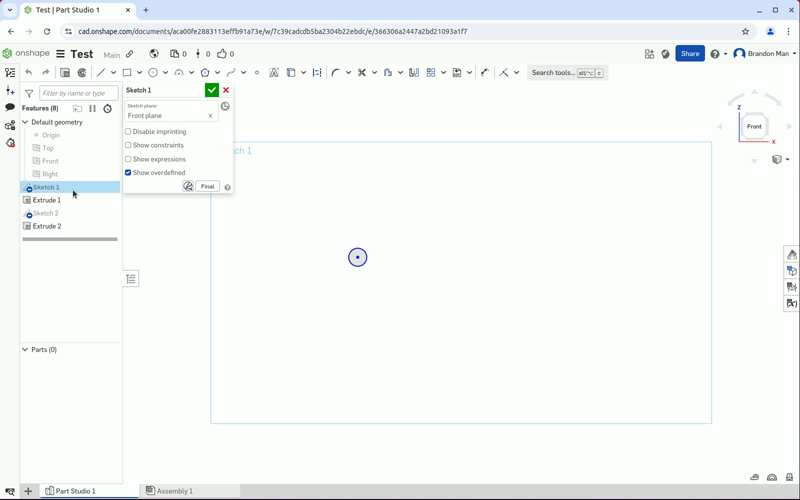
mouse_move(229, 92)
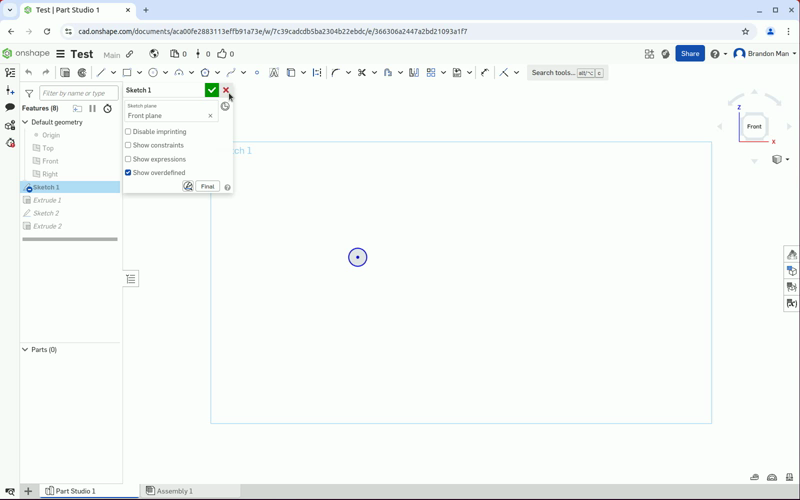
click(229, 92)
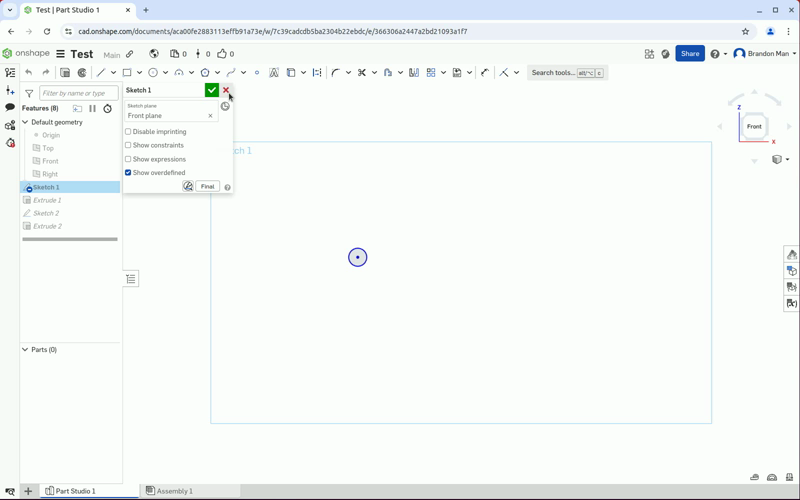
key(shift+s)
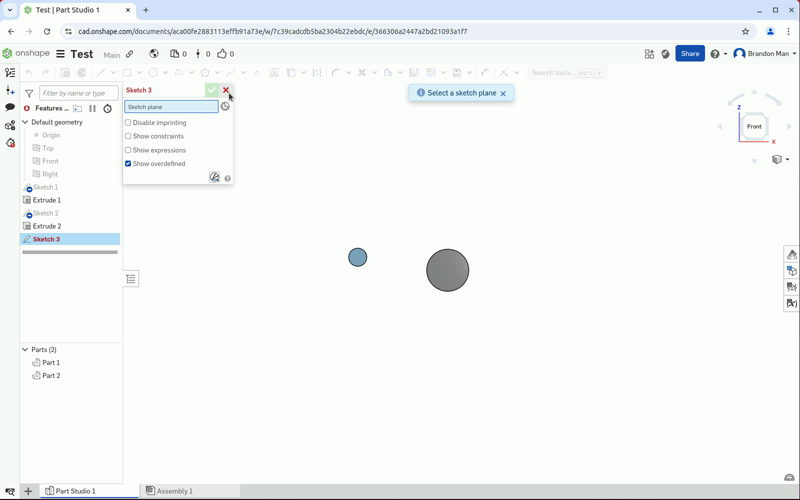
mouse_move(73, 163)
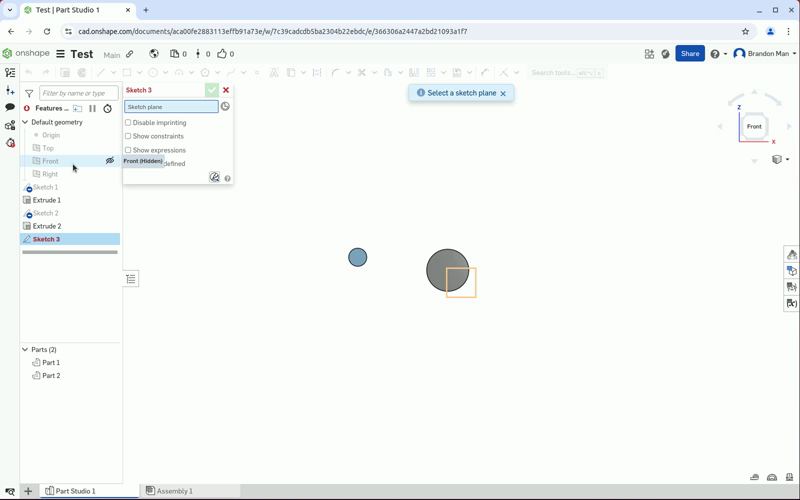
click(73, 163)
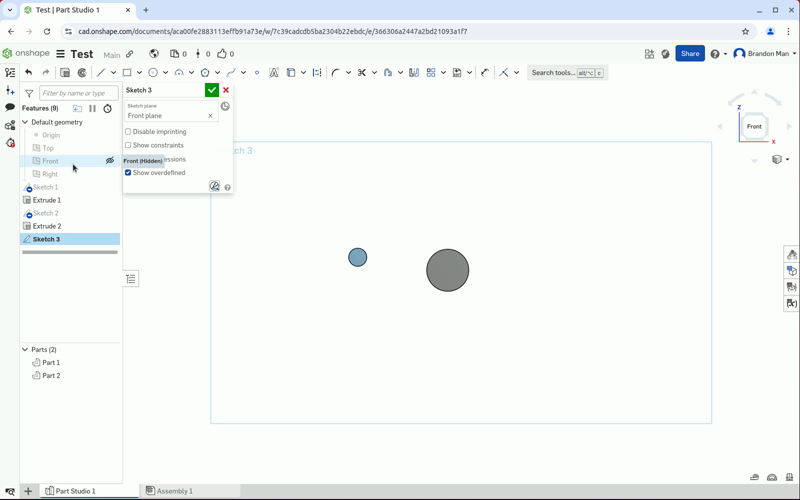
mouse_move(73, 352)
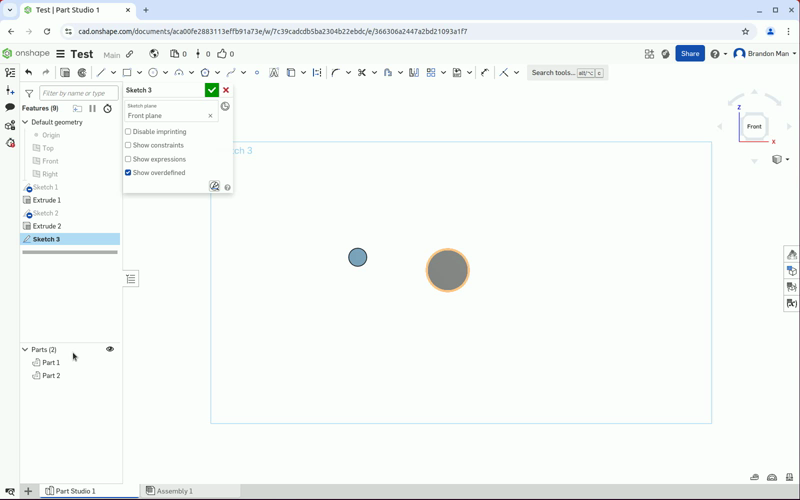
key(y)
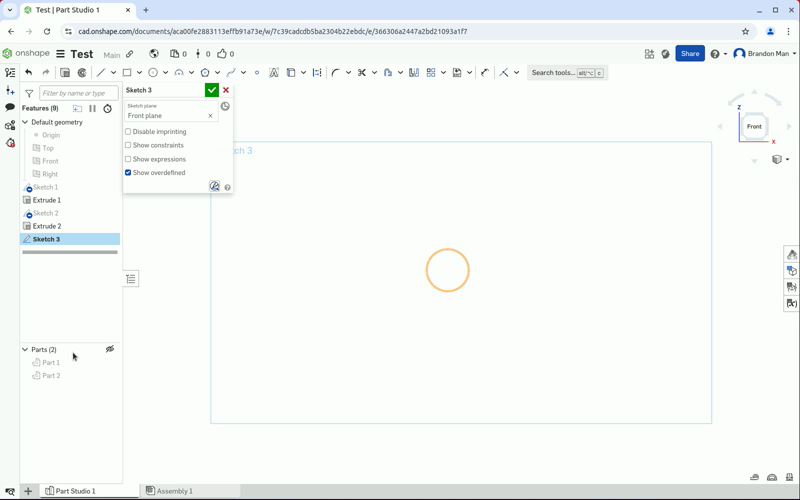
key(c)
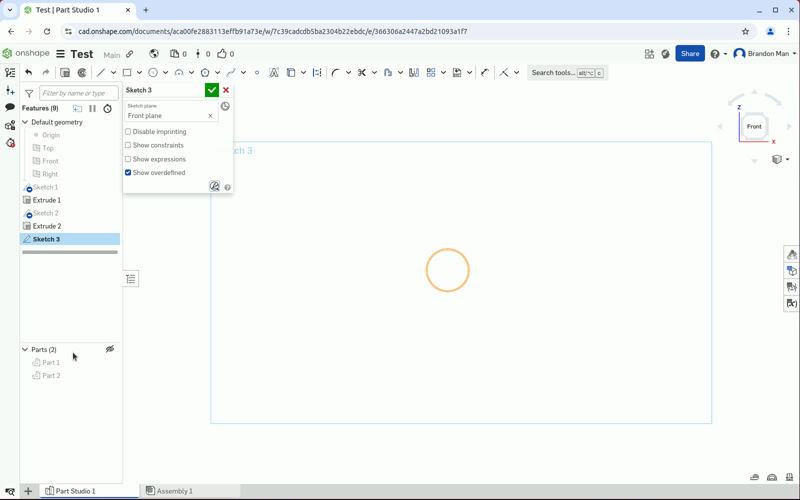
key_down(shift)
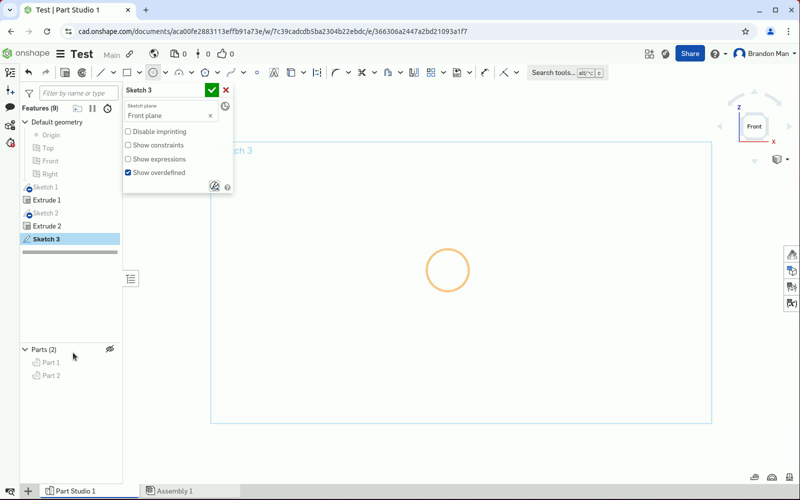
mouse_move(428, 327)
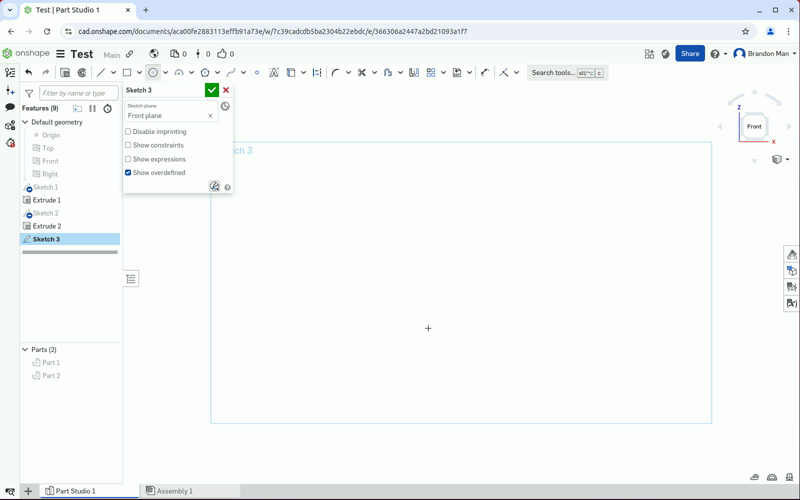
click(428, 327)
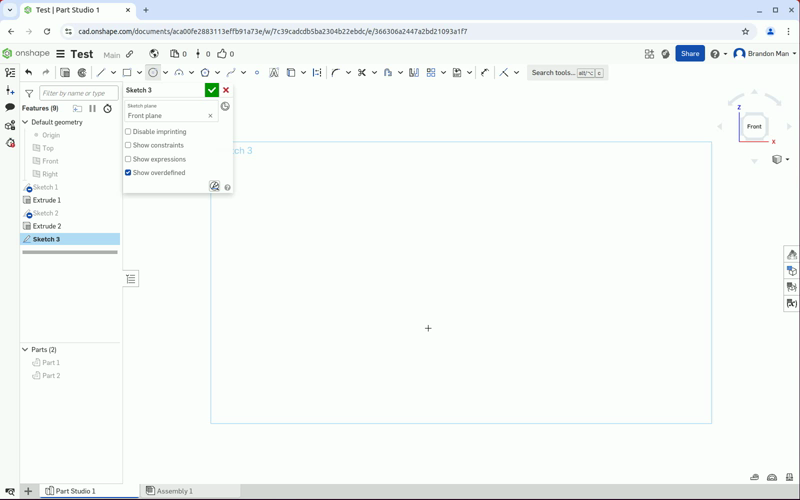
key_up(shift)
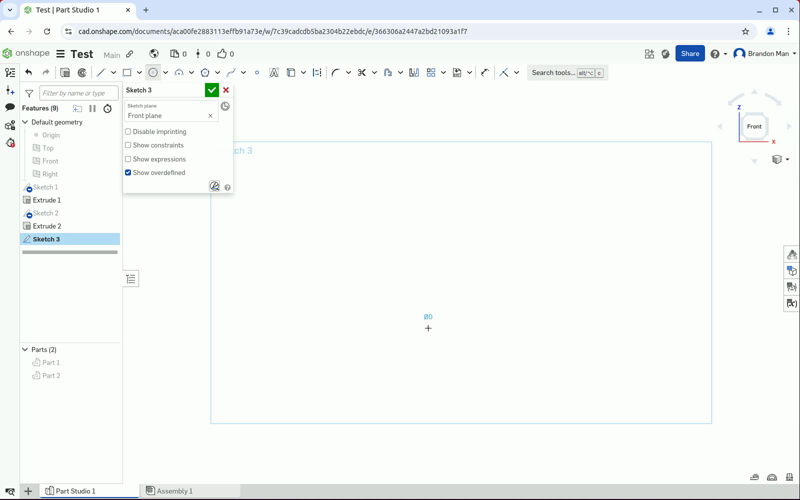
mouse_move(437, 327)
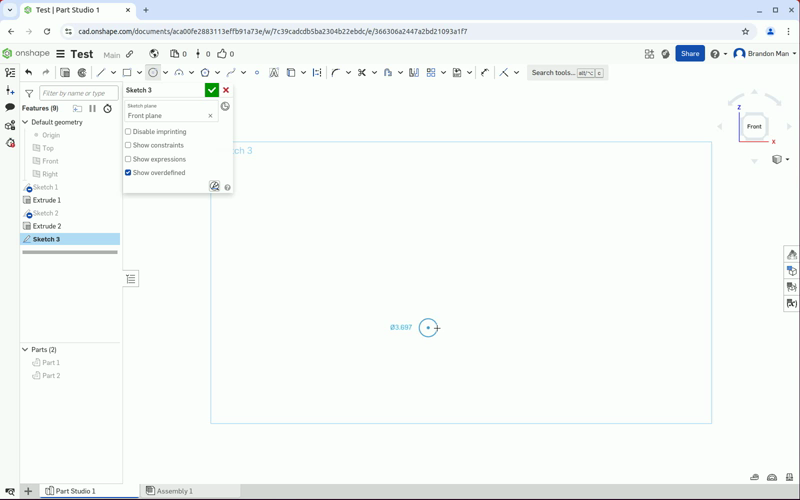
click(437, 327)
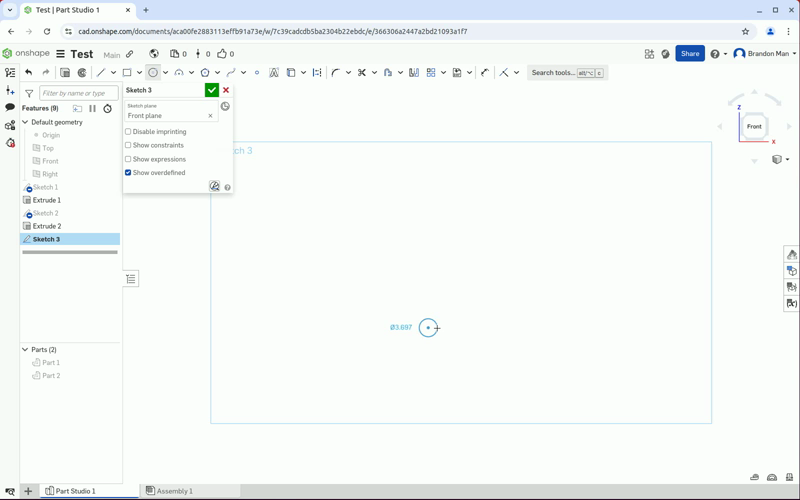
key(esc)
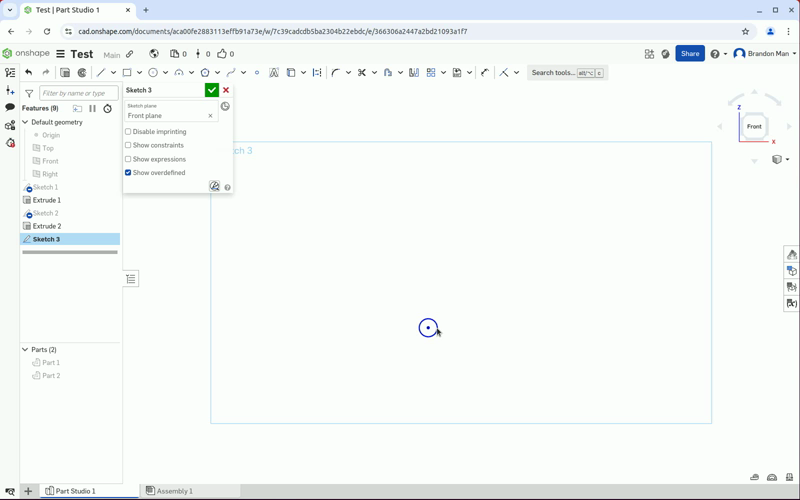
mouse_move(423, 322)
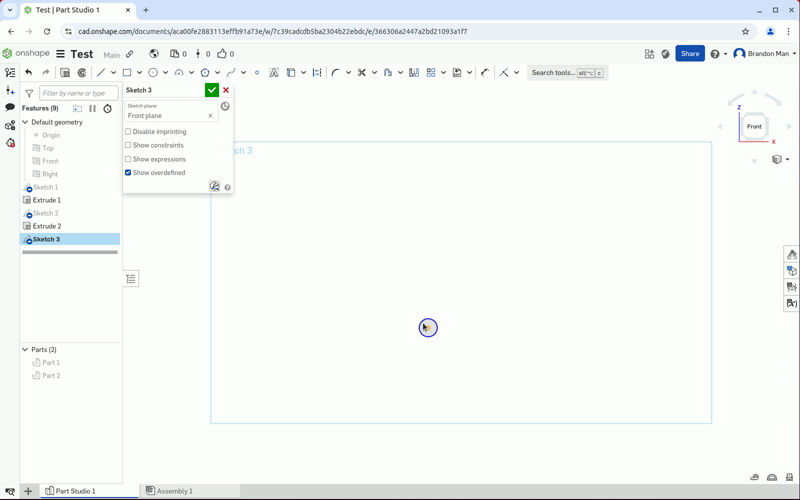
scroll(6)
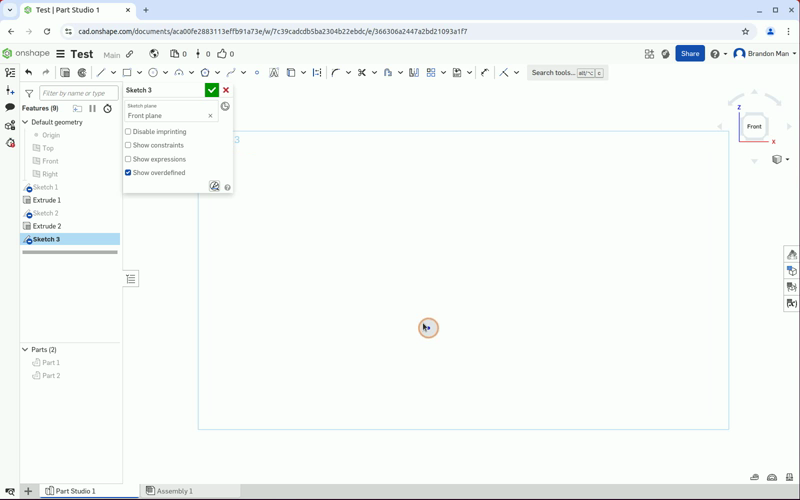
scroll(6)
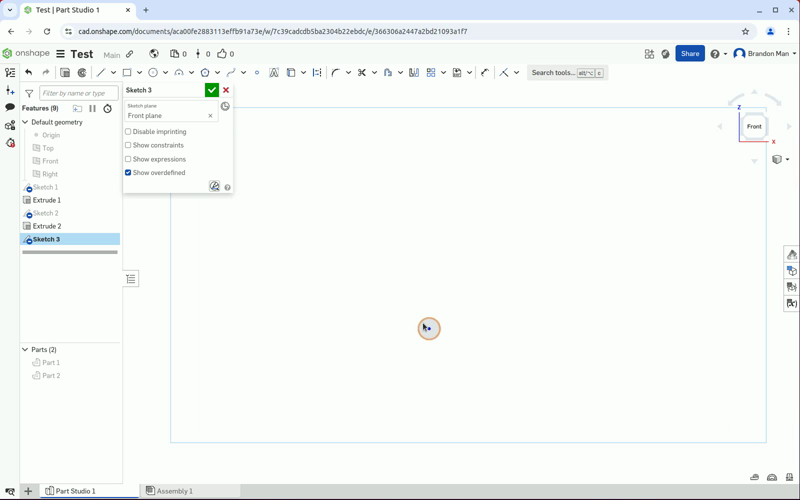
scroll(6)
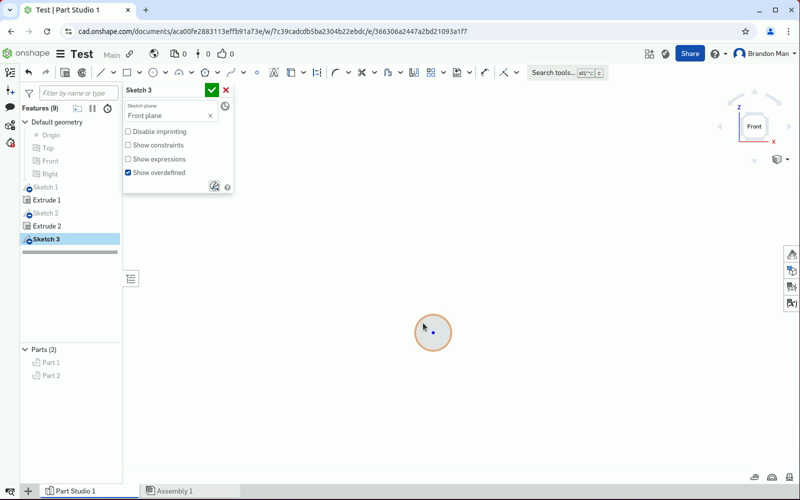
scroll(6)
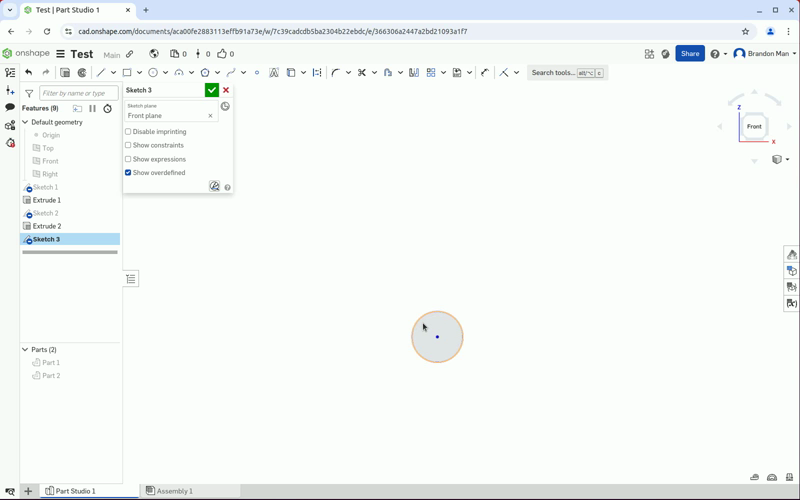
scroll(6)
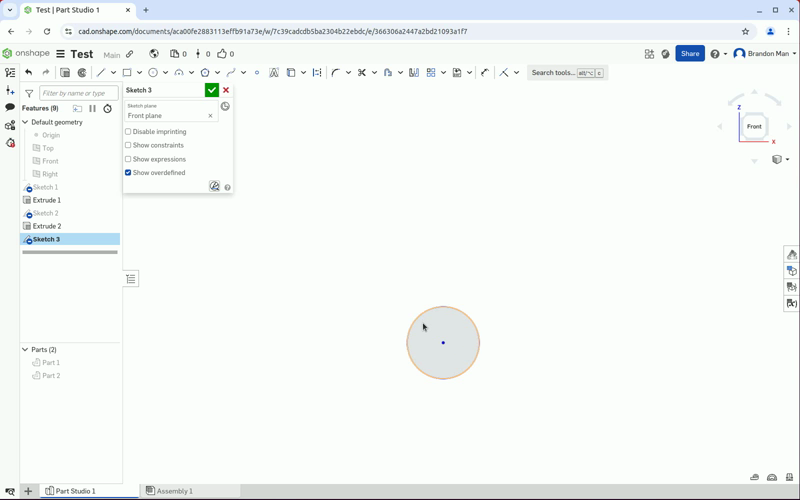
scroll(6)
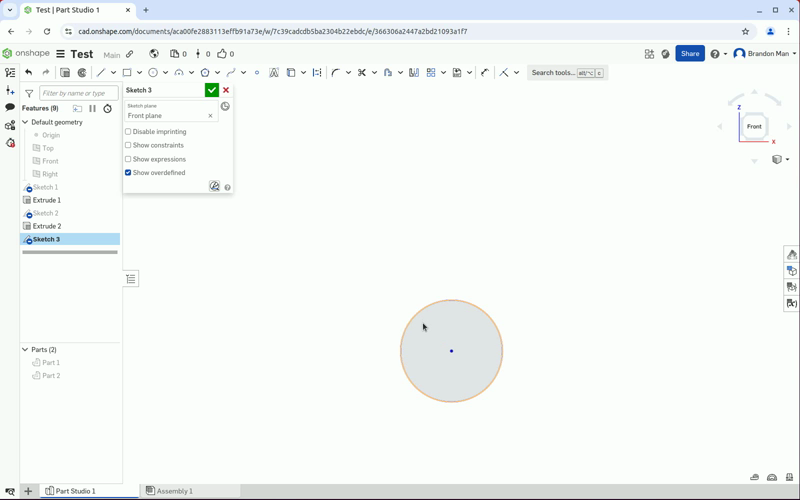
scroll(6)
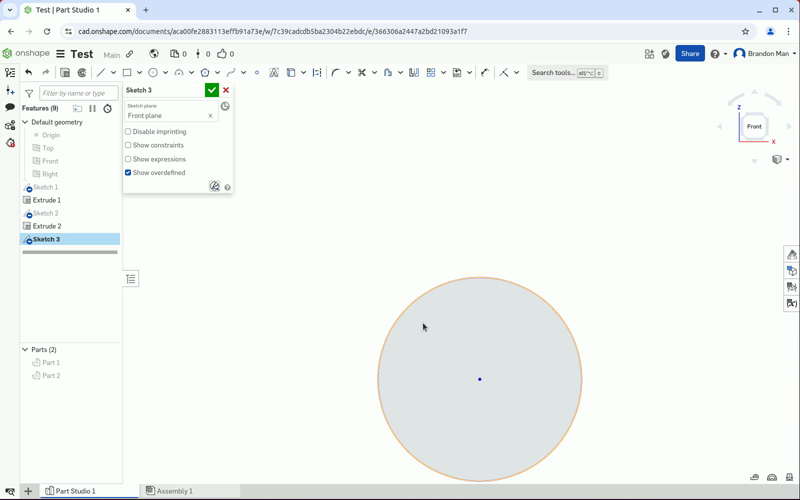
click(423, 322)
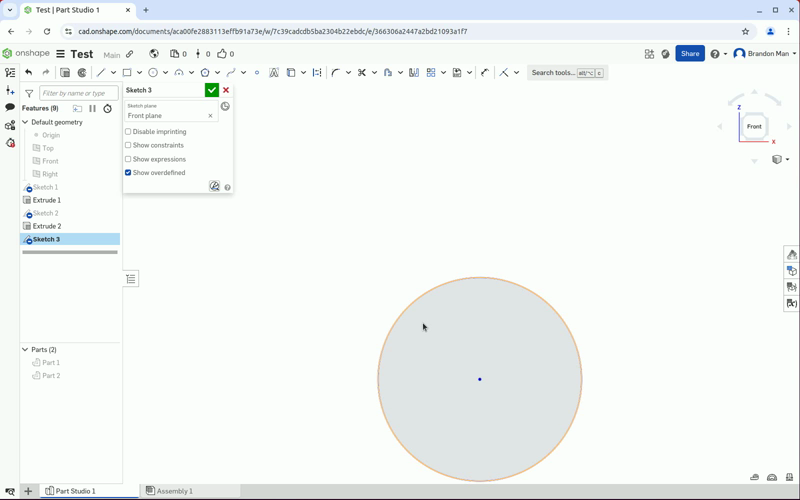
scroll(-6)
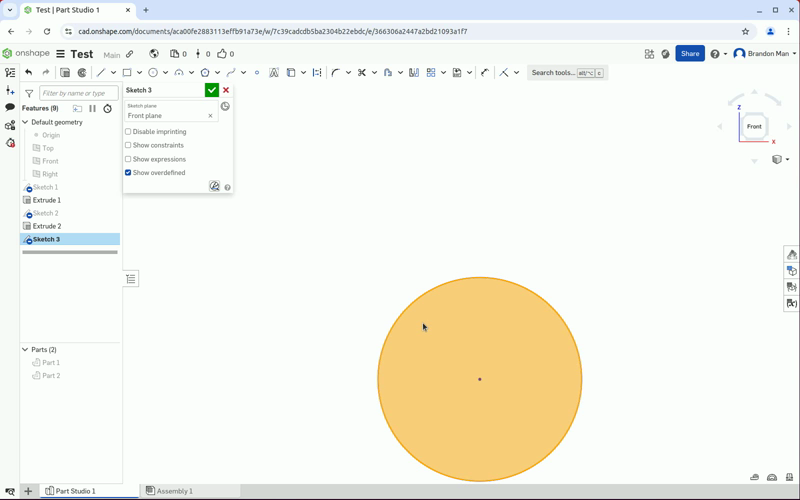
scroll(-6)
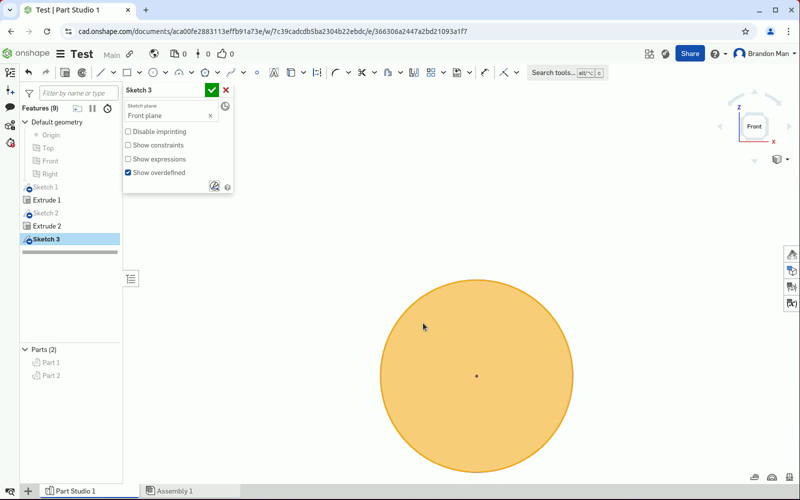
scroll(-6)
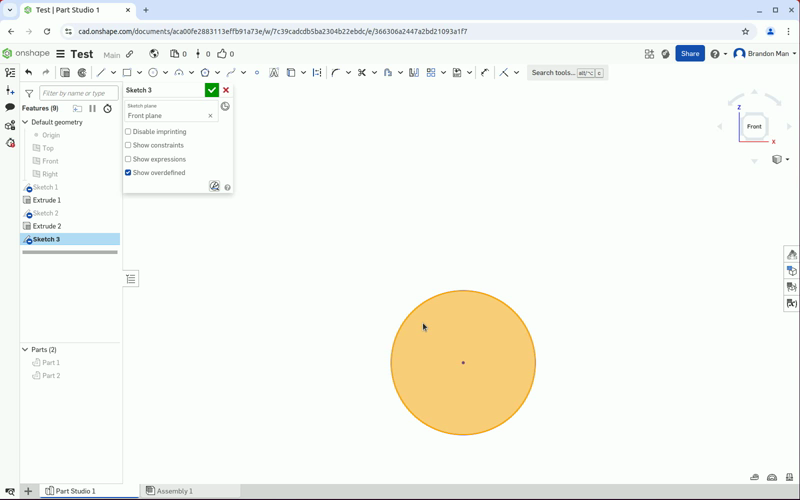
scroll(-6)
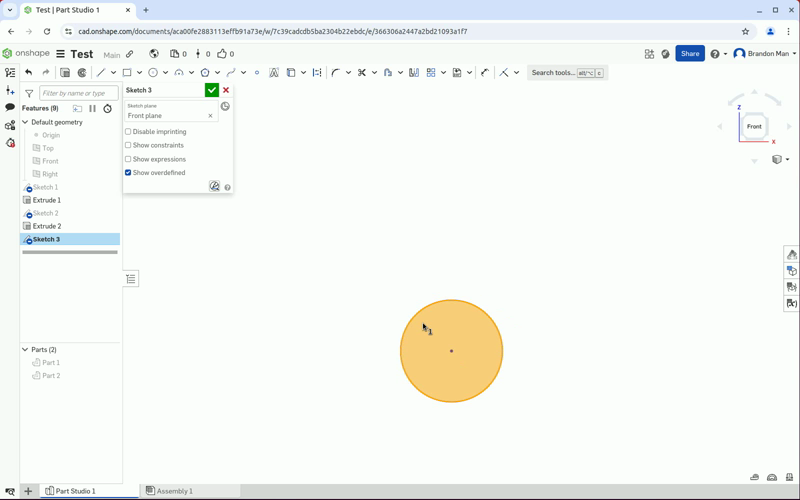
scroll(-6)
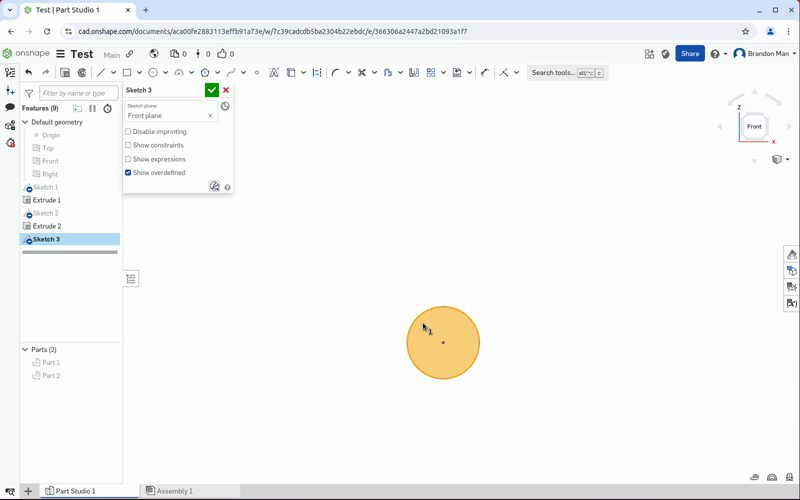
scroll(-6)
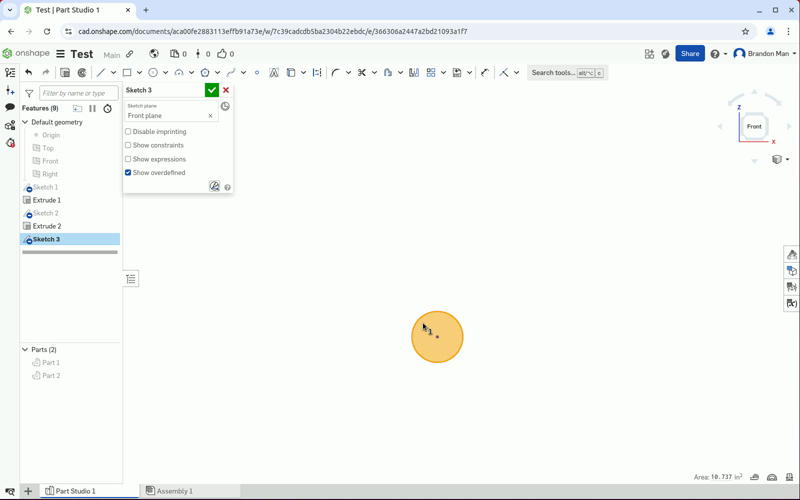
scroll(-6)
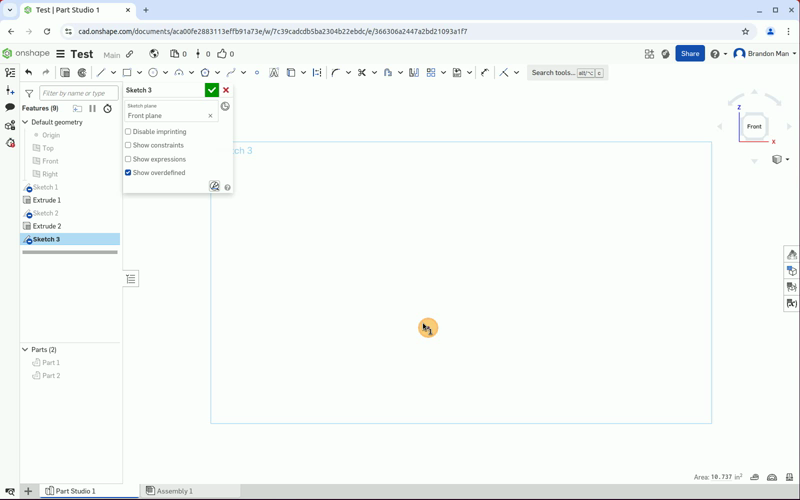
mouse_move(73, 352)
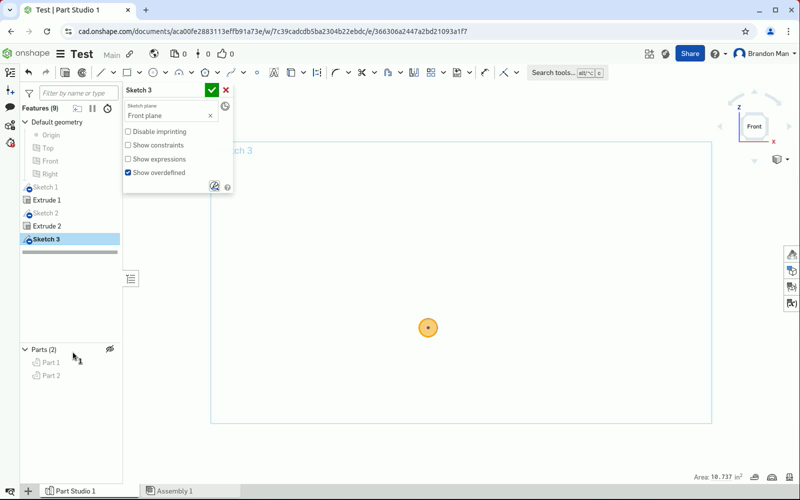
key(shift+y)
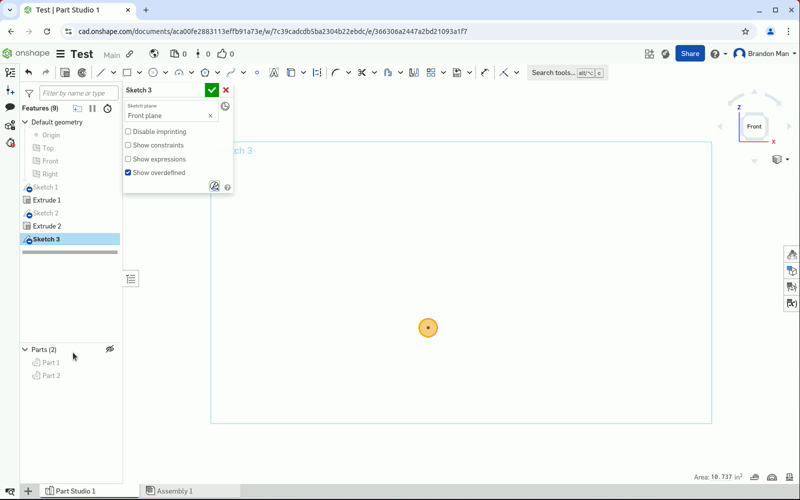
key(shift+e)
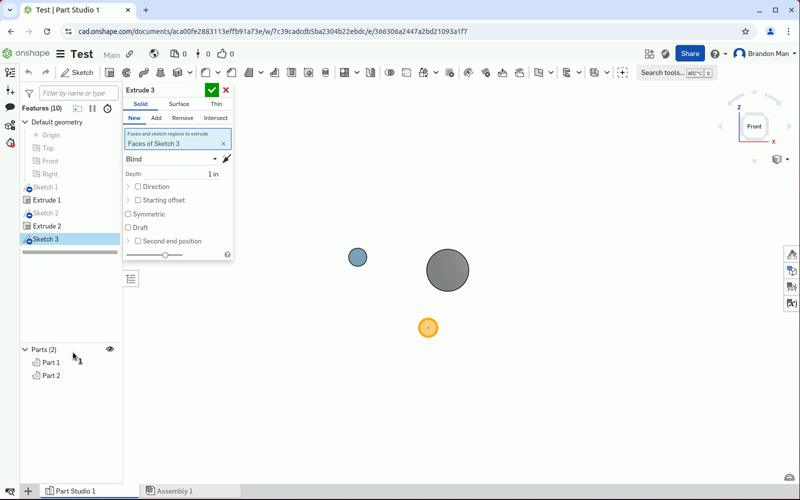
mouse_move(143, 106)
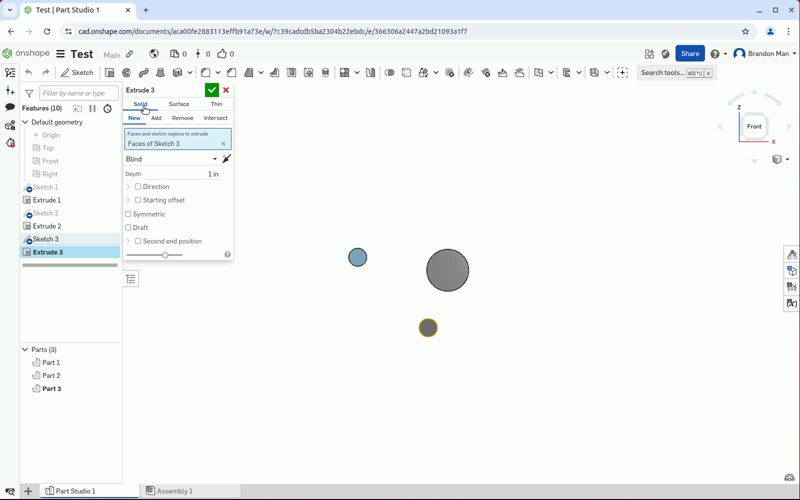
click(143, 106)
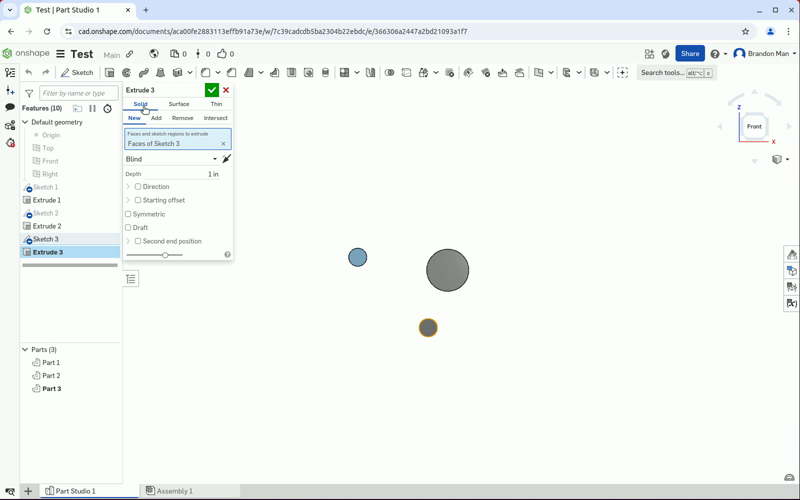
mouse_move(137, 120)
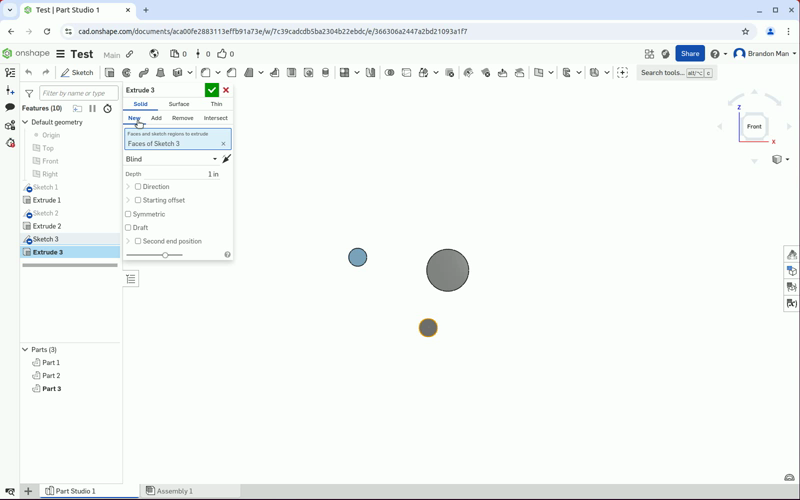
click(137, 120)
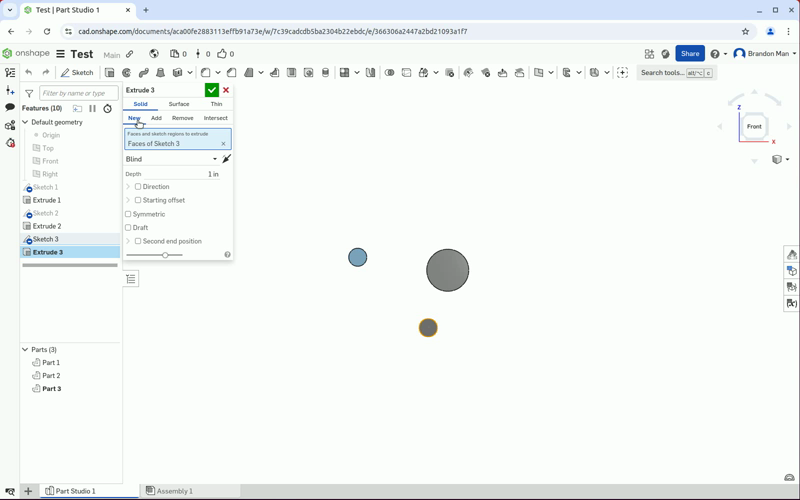
key(tab, 4)
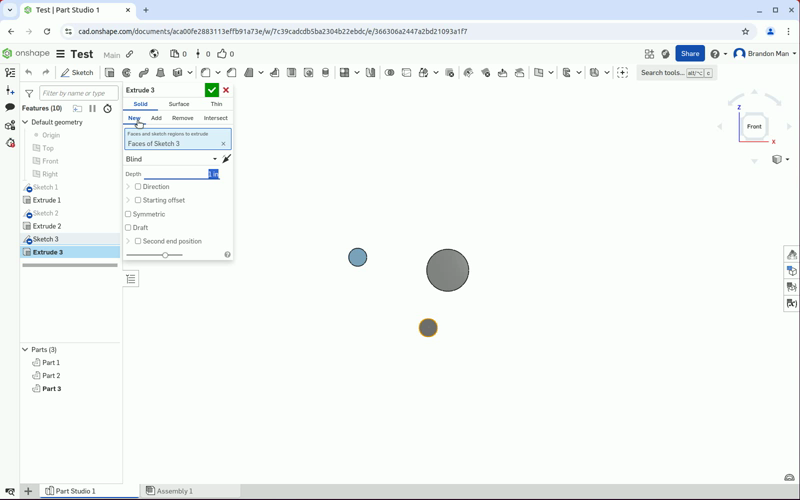
text(4.814)
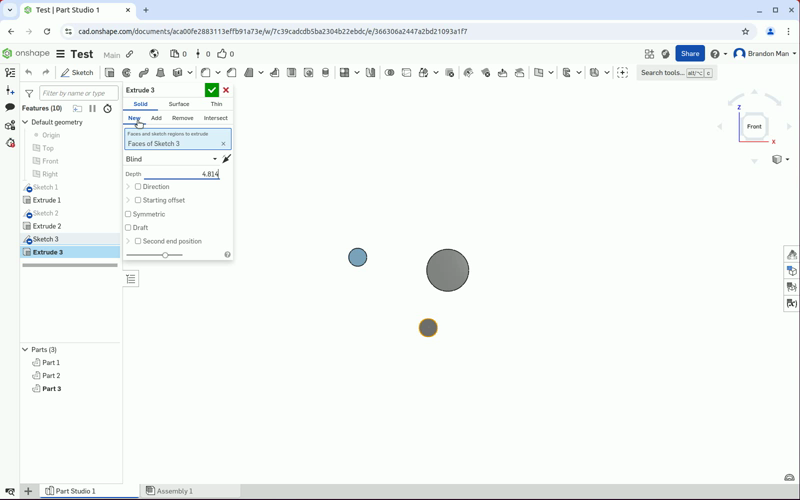
key(tab, 3)
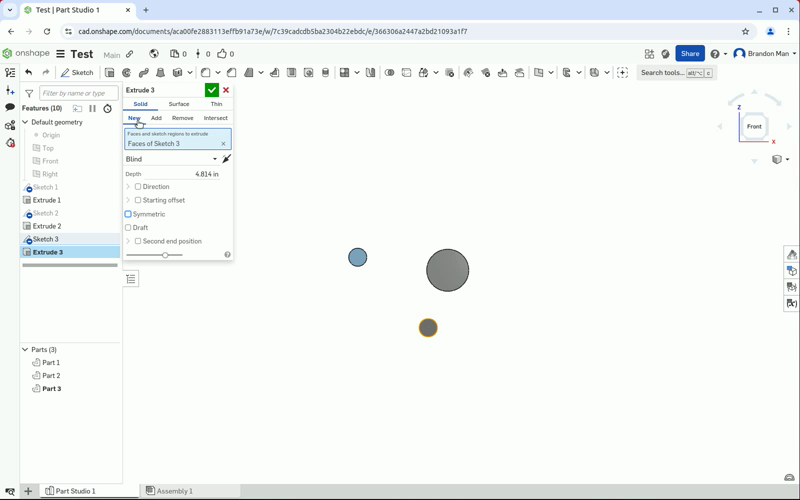
key(space)
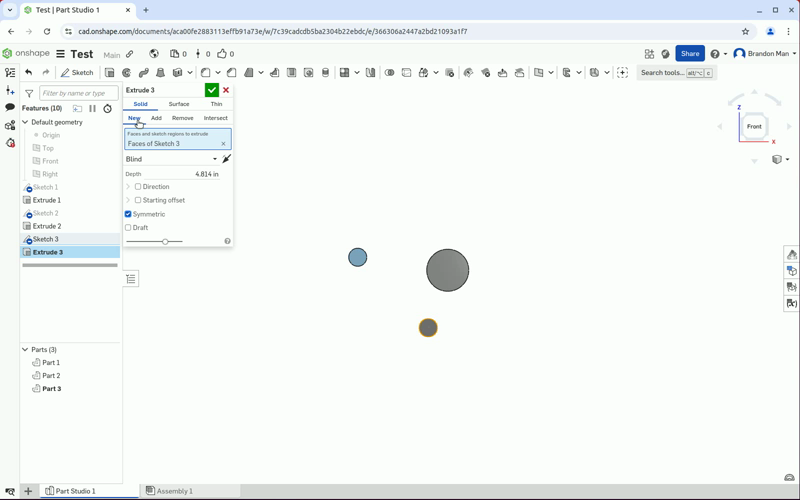
key(enter)
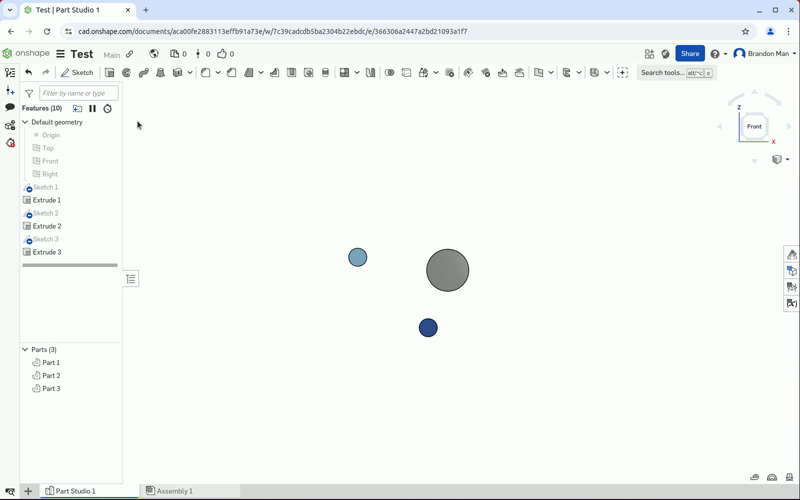
key(shift+h)
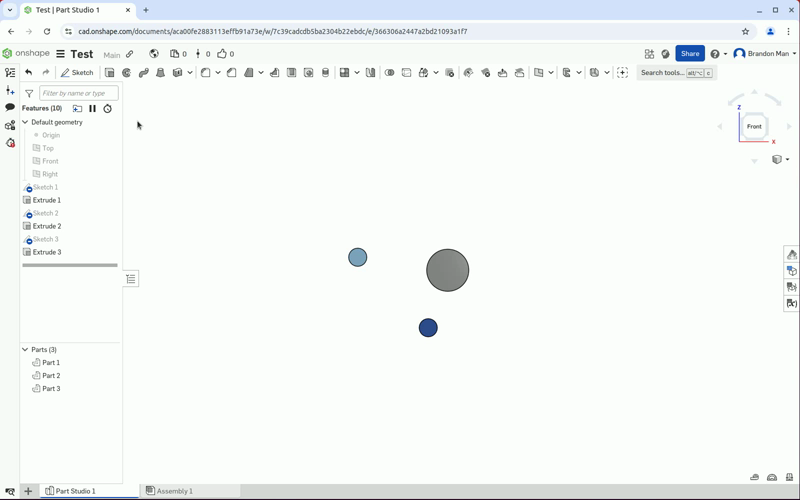
key(shift+h)
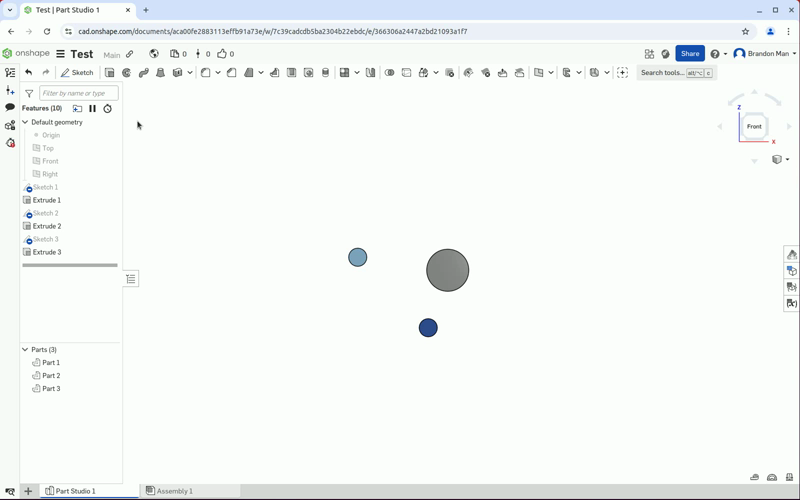
mouse_move(73, 189)
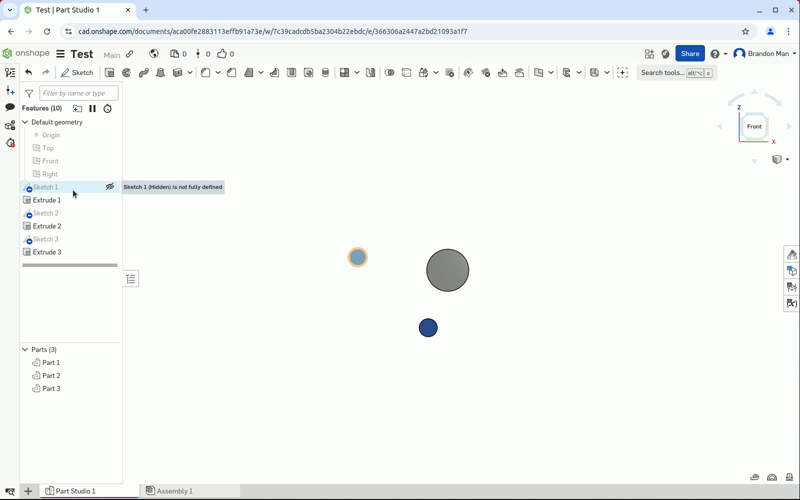
click(73, 189)
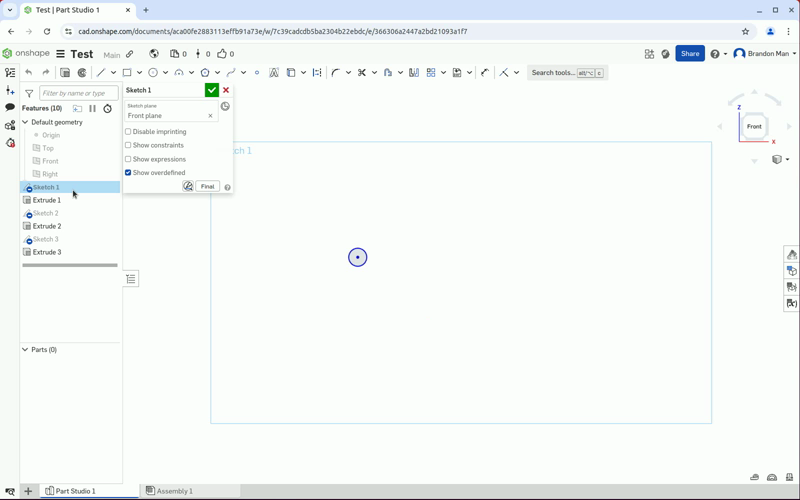
mouse_move(229, 92)
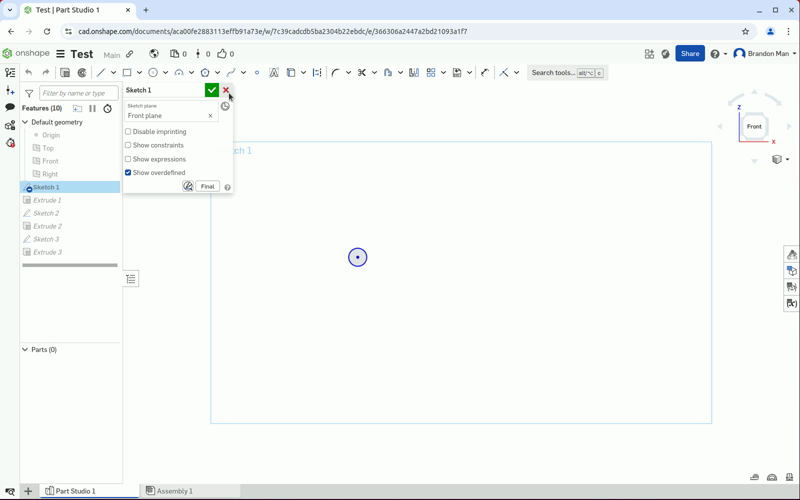
click(229, 92)
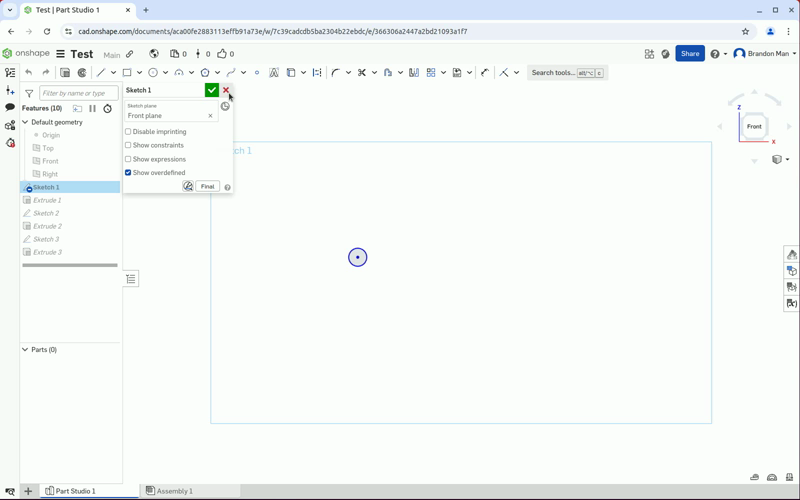
key(shift+s)
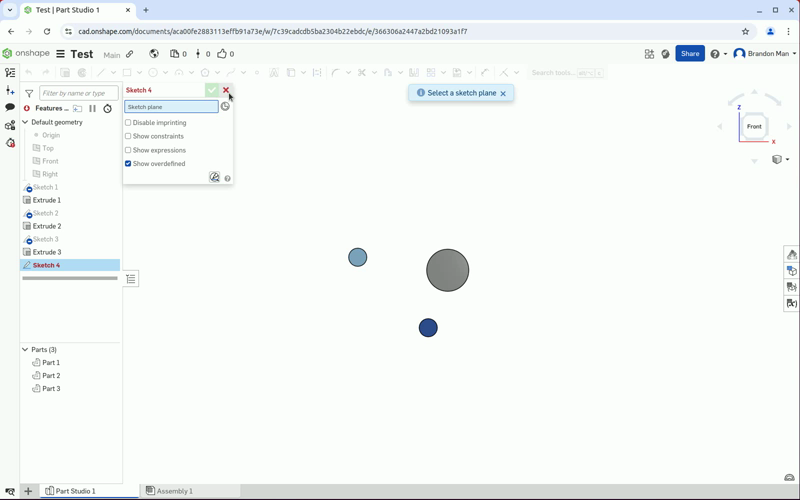
mouse_move(73, 163)
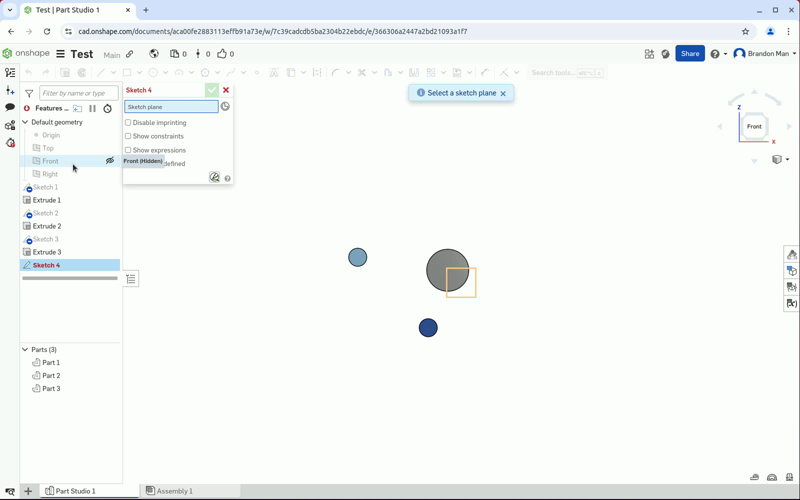
click(73, 163)
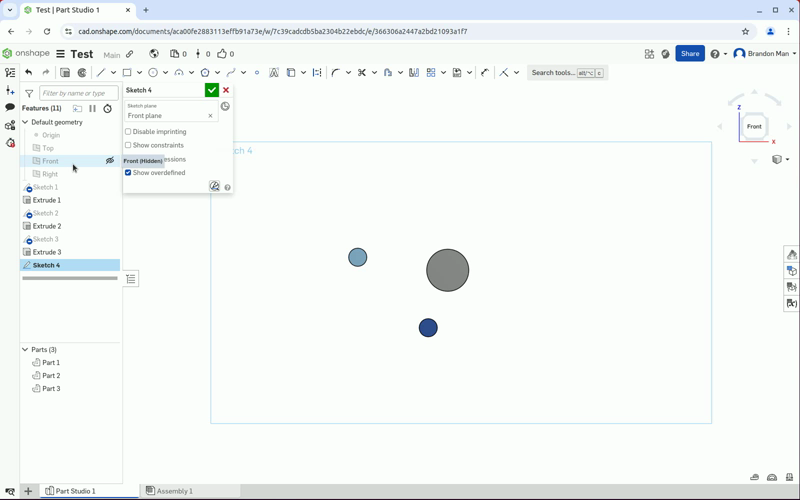
mouse_move(73, 352)
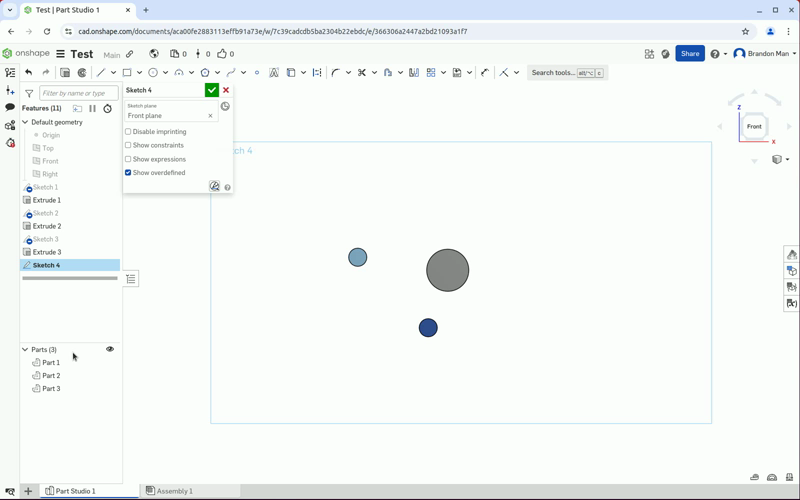
key(y)
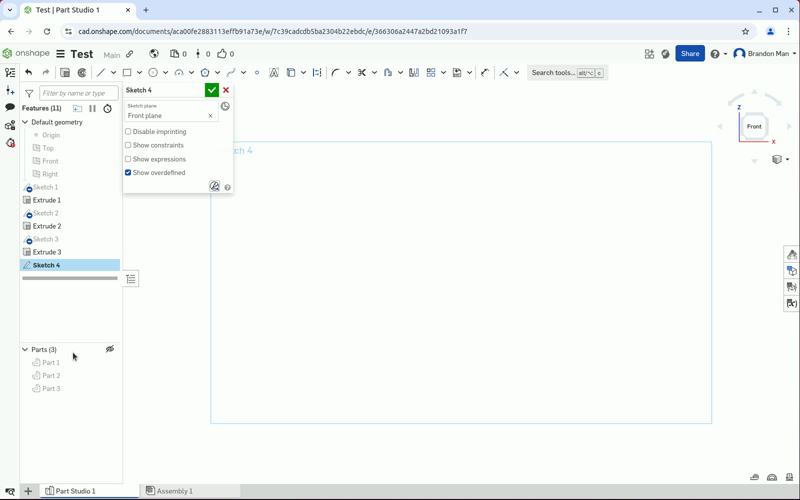
key(c)
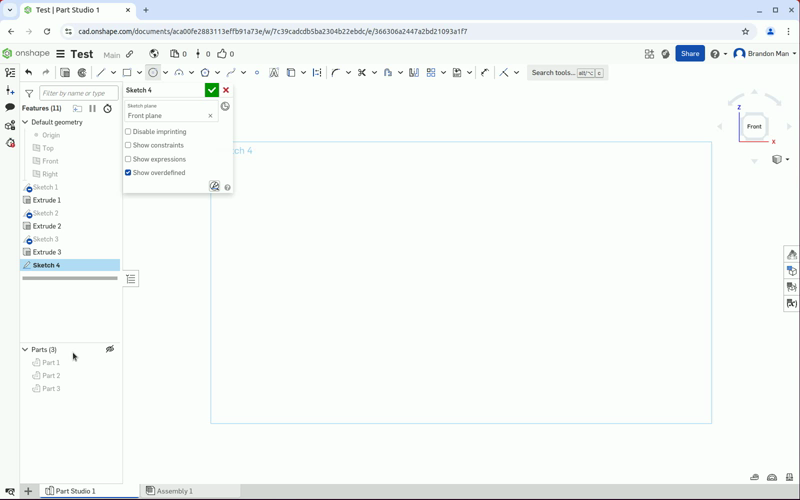
key_down(shift)
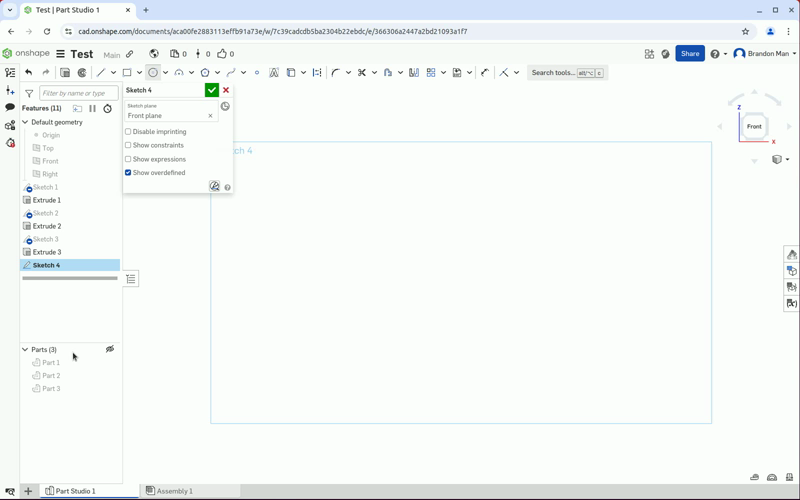
mouse_move(386, 286)
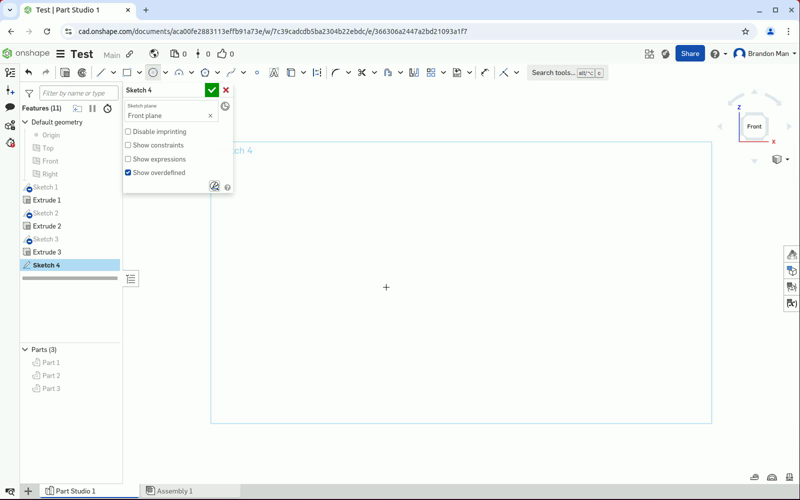
click(386, 286)
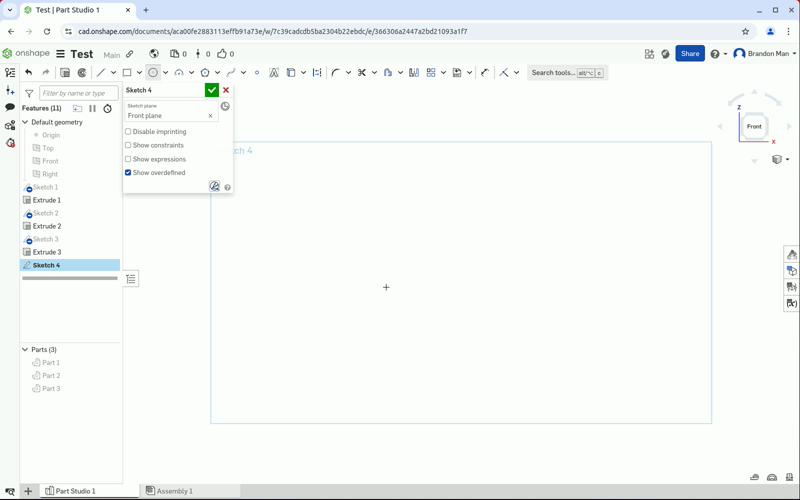
key_up(shift)
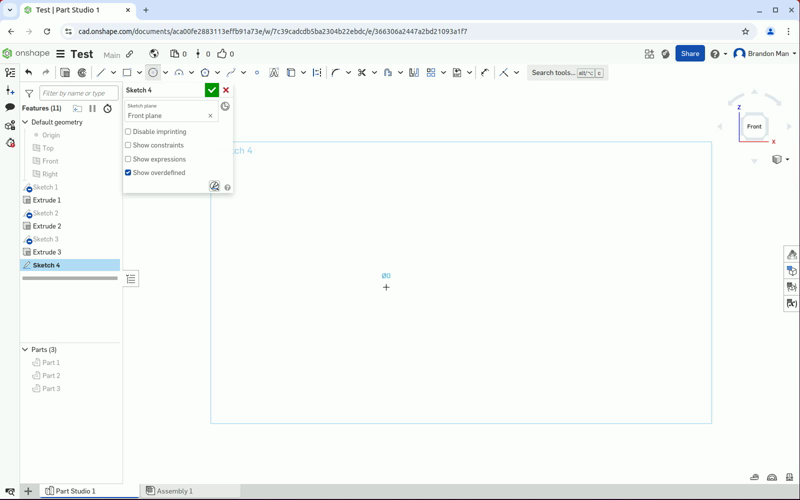
mouse_move(392, 286)
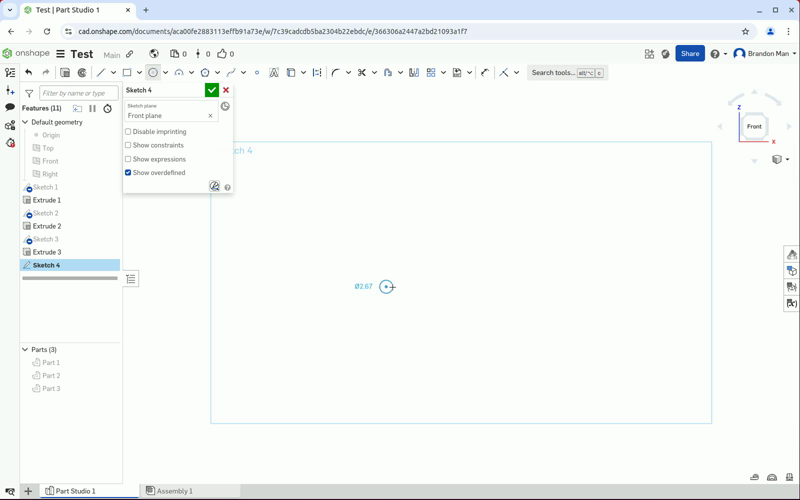
click(392, 286)
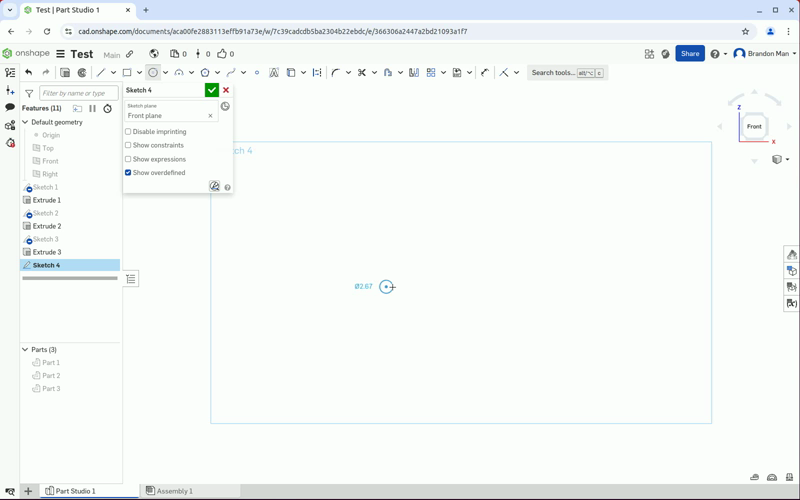
key(esc)
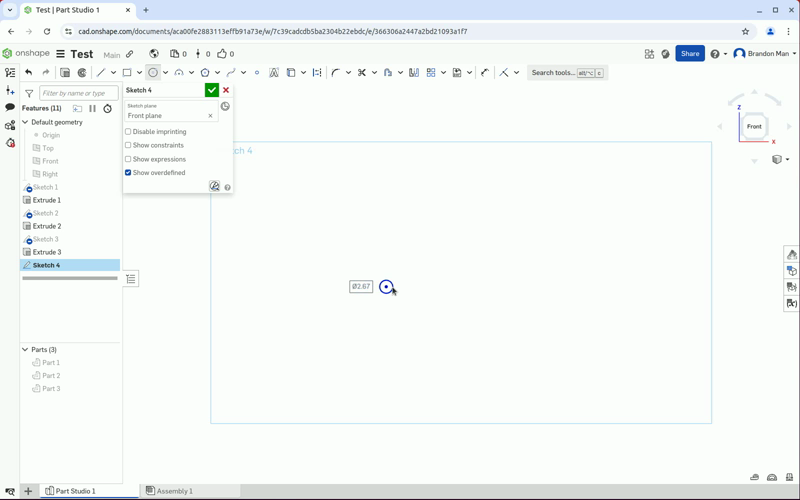
mouse_move(385, 282)
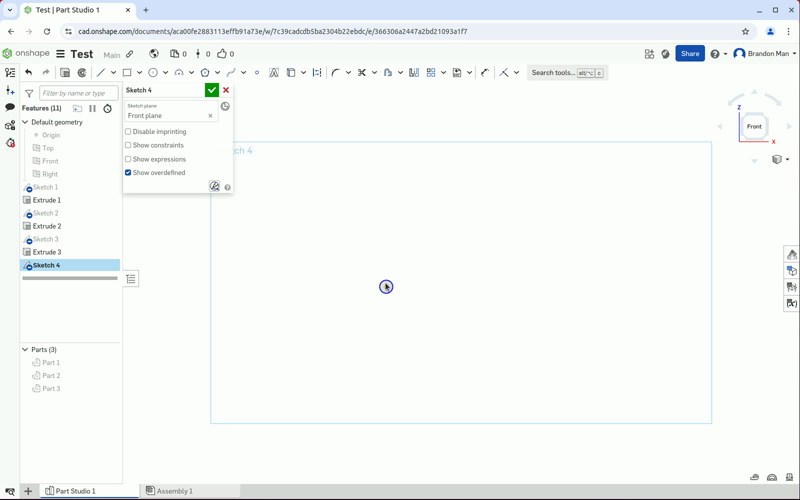
scroll(6)
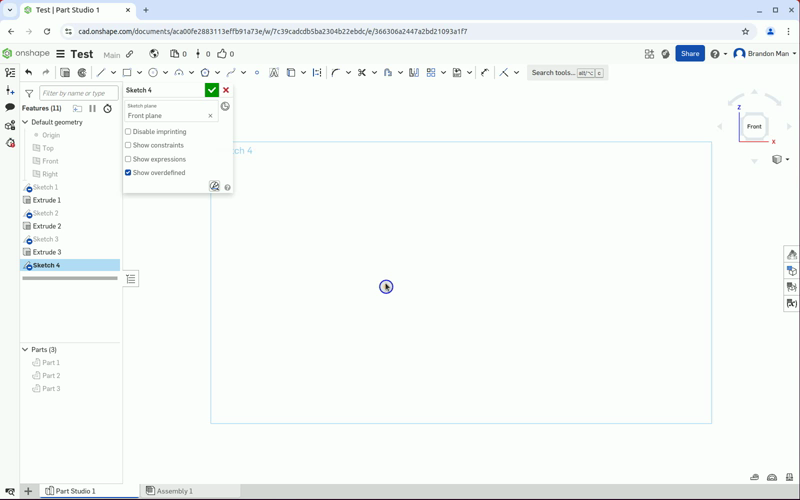
scroll(6)
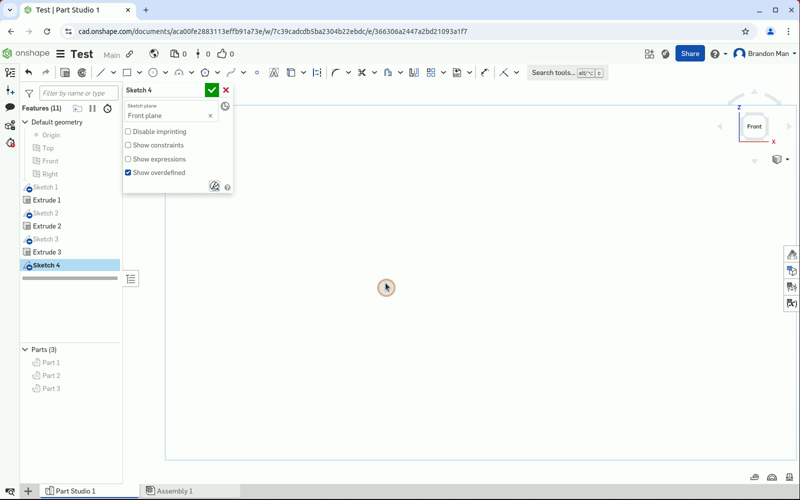
scroll(6)
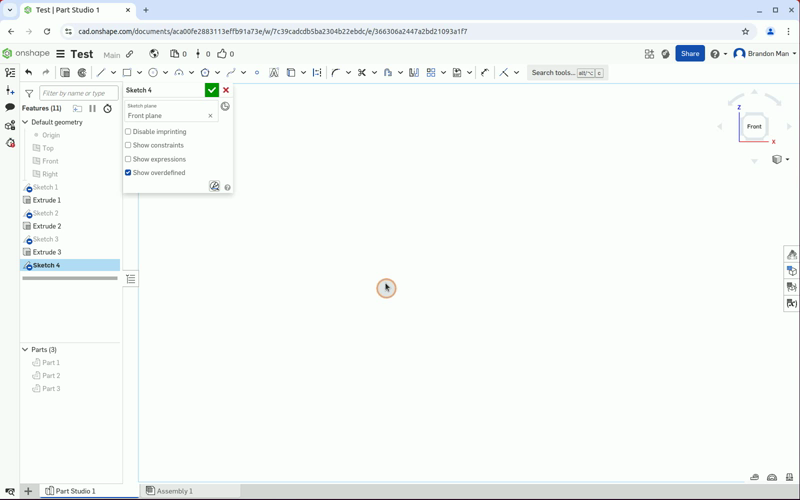
scroll(6)
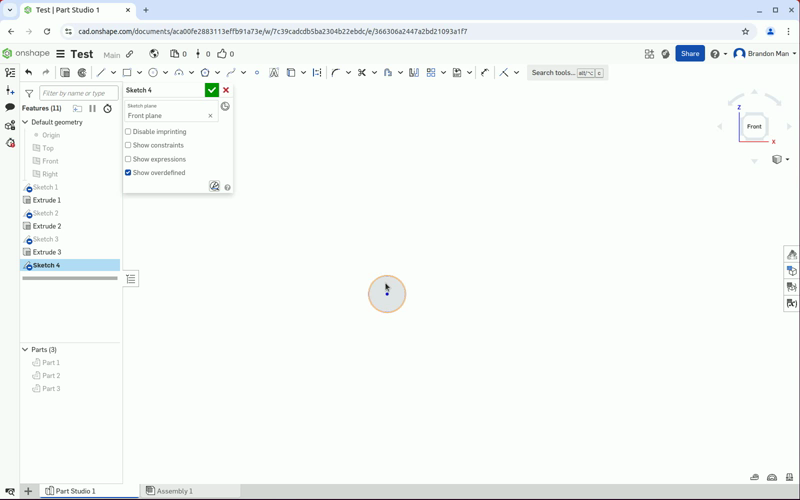
scroll(6)
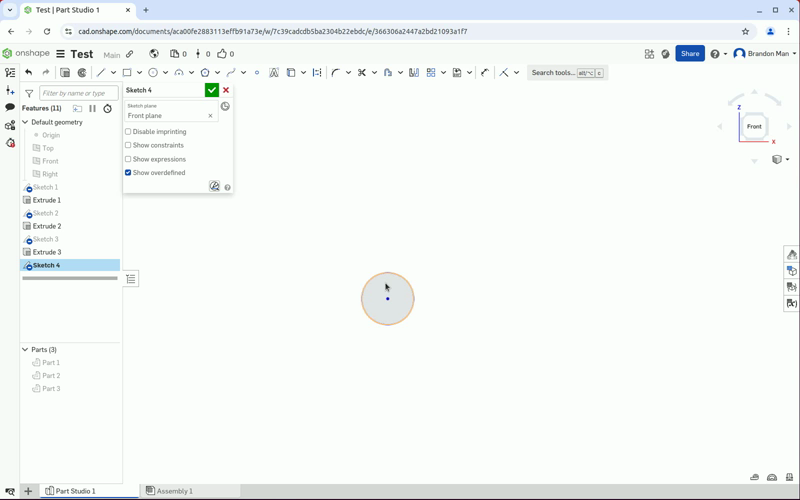
scroll(6)
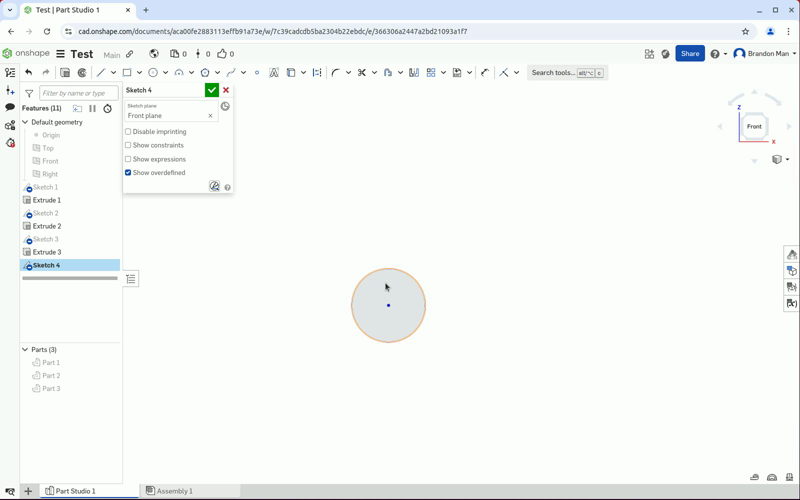
scroll(6)
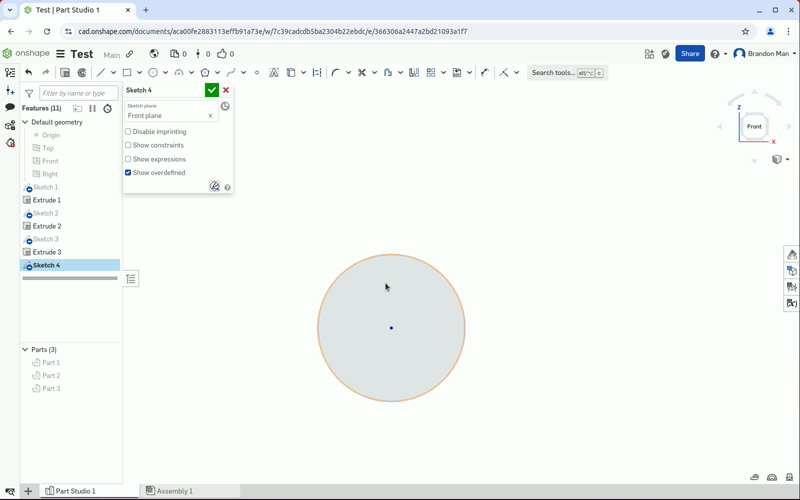
click(385, 282)
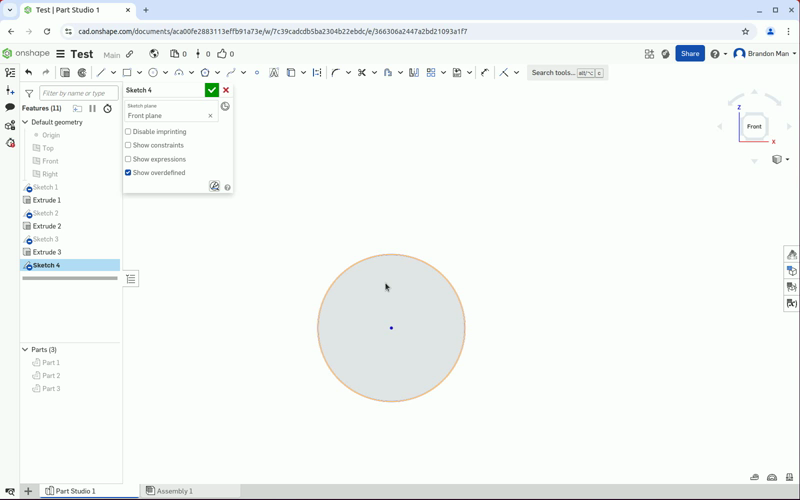
scroll(-6)
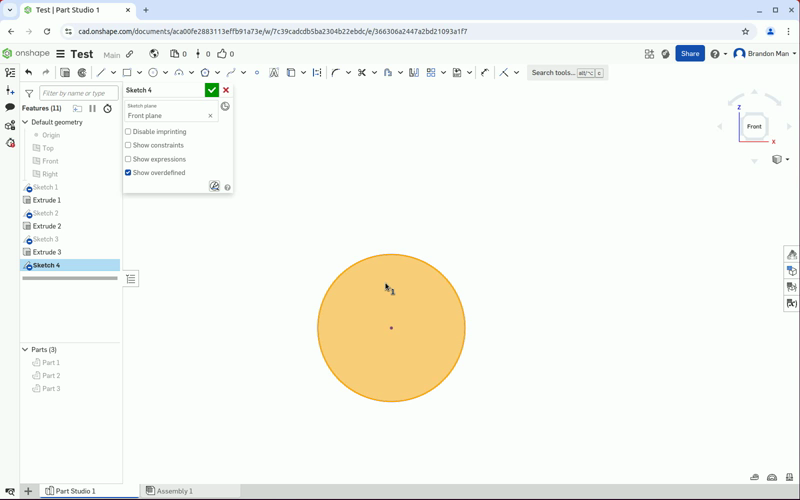
scroll(-6)
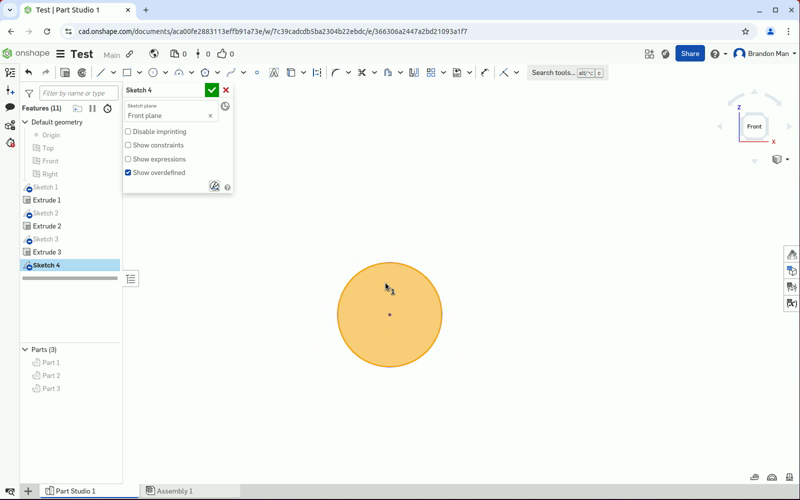
scroll(-6)
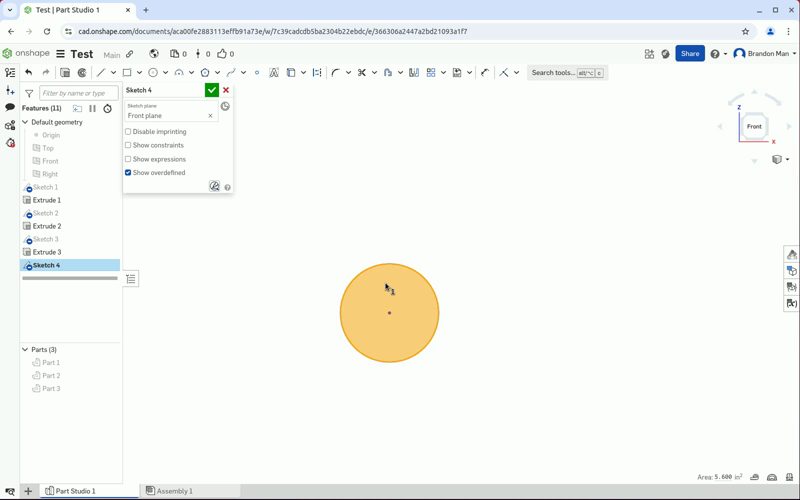
scroll(-6)
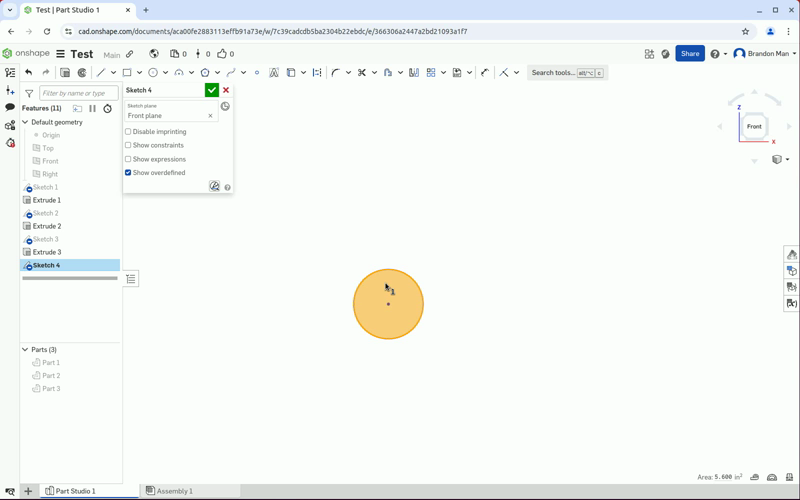
scroll(-6)
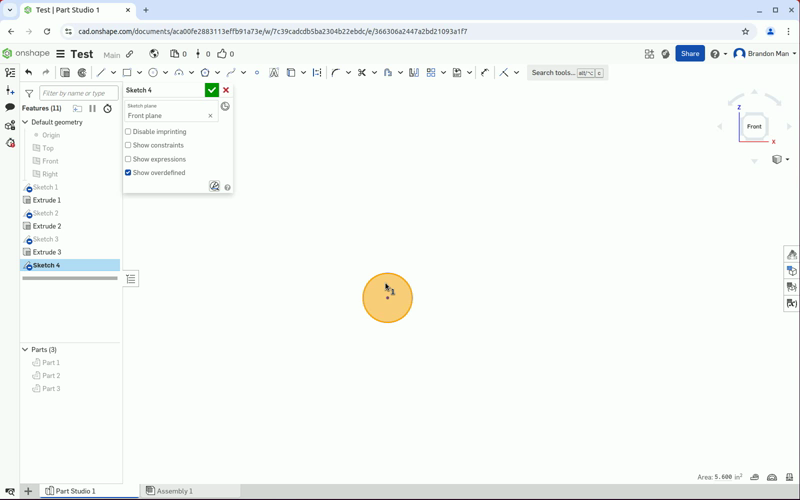
scroll(-6)
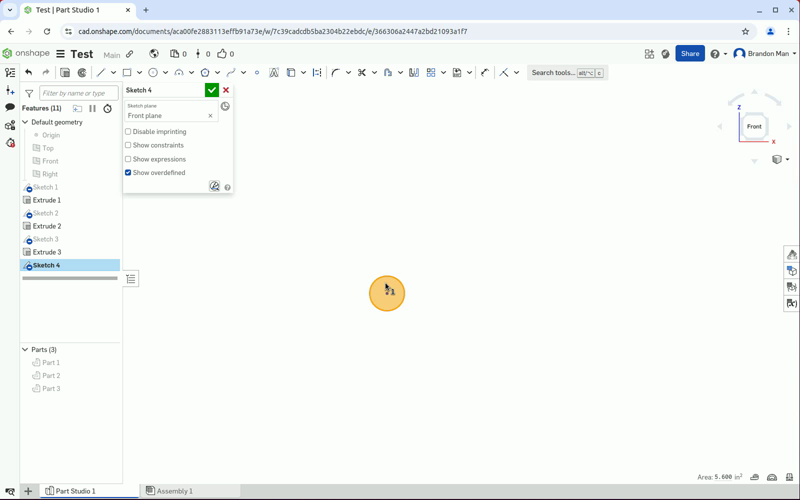
scroll(-6)
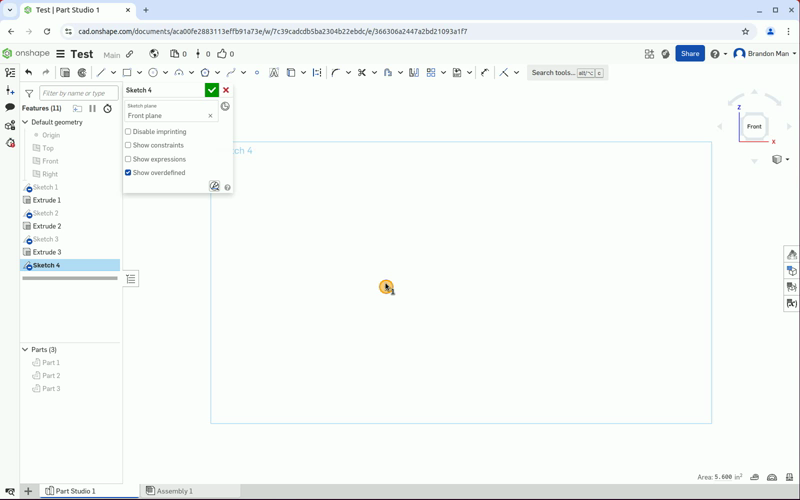
mouse_move(73, 352)
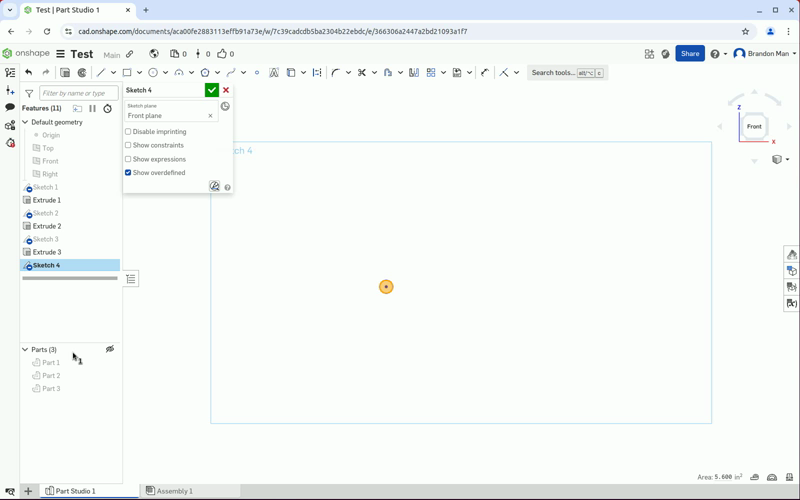
key(shift+y)
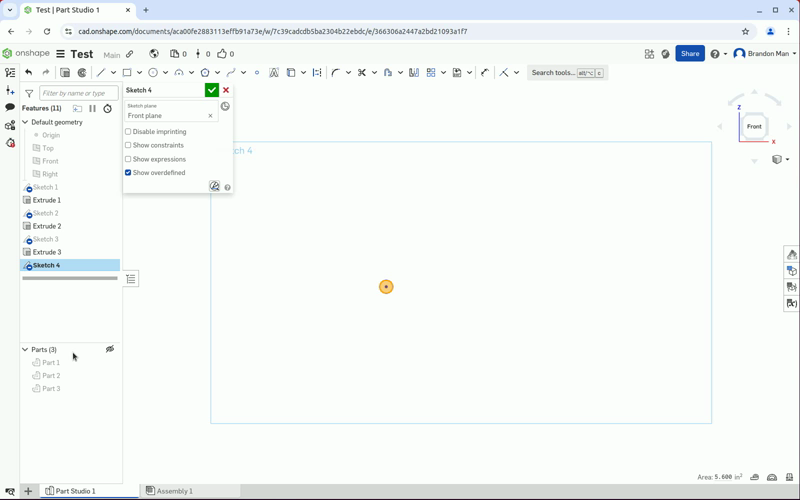
key(shift+e)
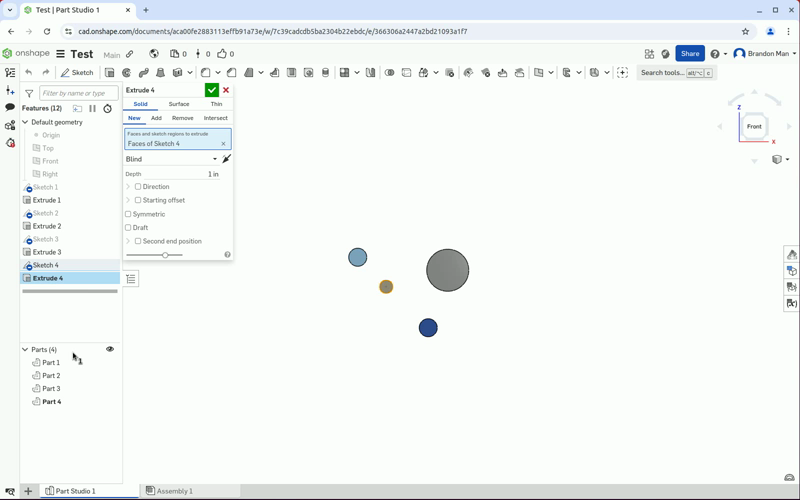
mouse_move(143, 106)
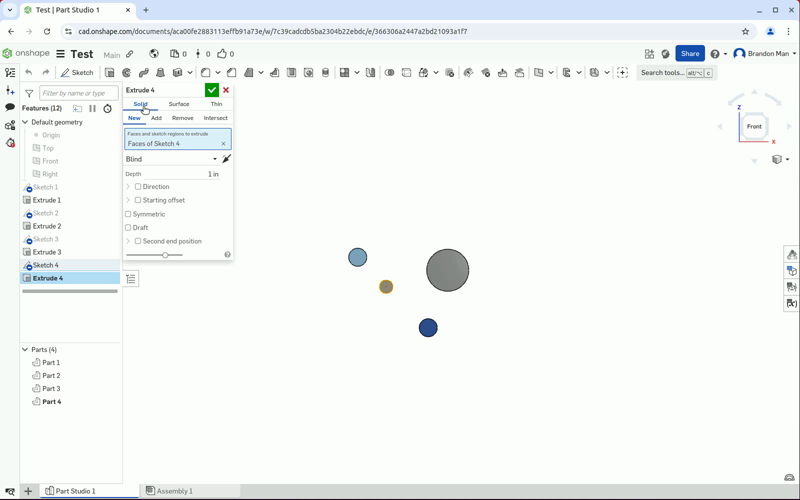
click(143, 106)
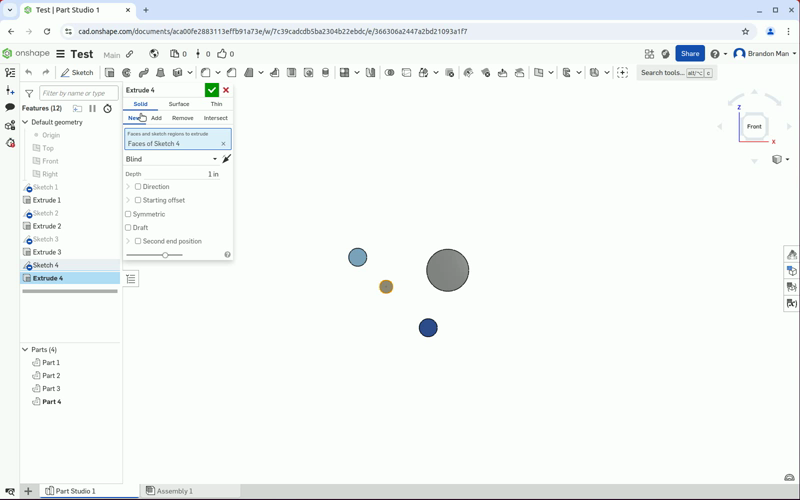
mouse_move(137, 120)
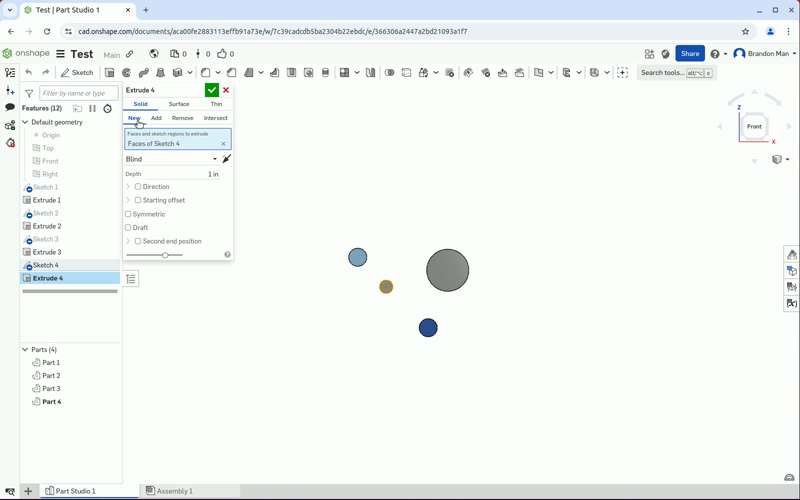
click(137, 120)
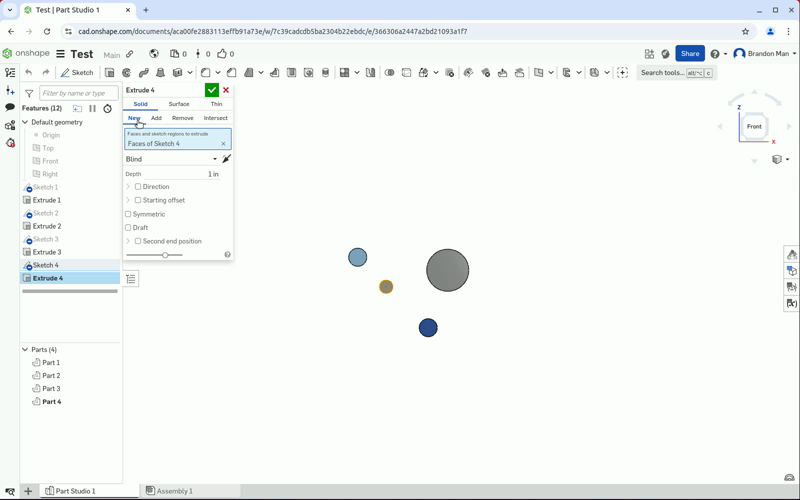
key(tab, 4)
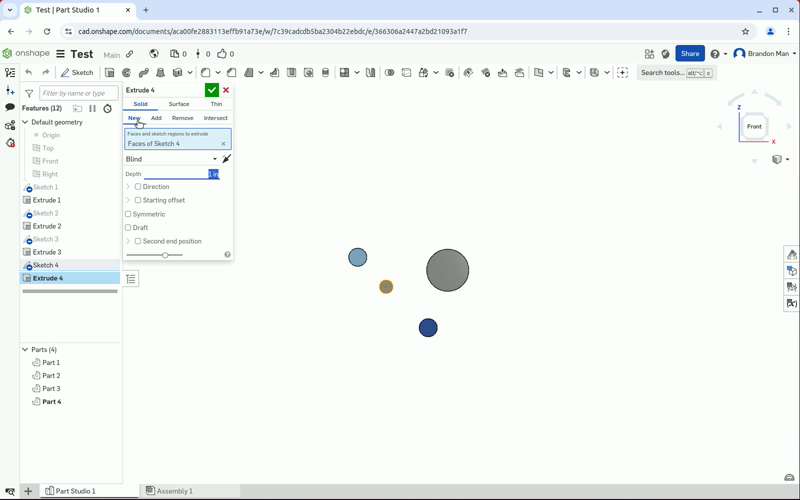
text(4.814)
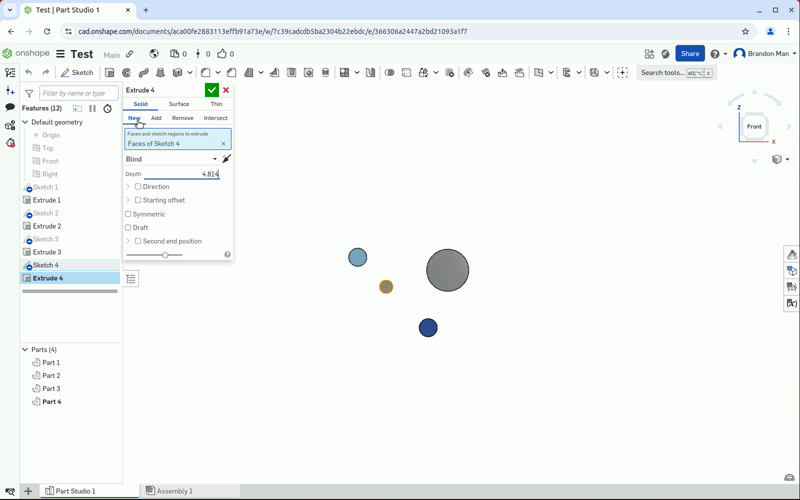
key(tab, 3)
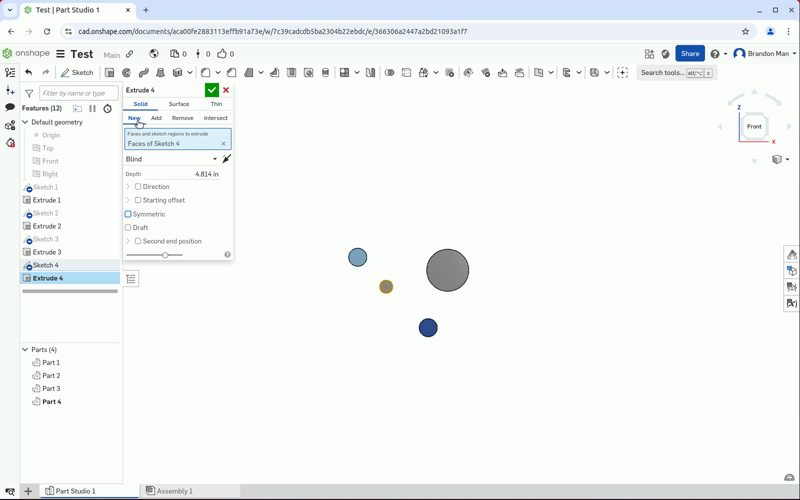
key(space)
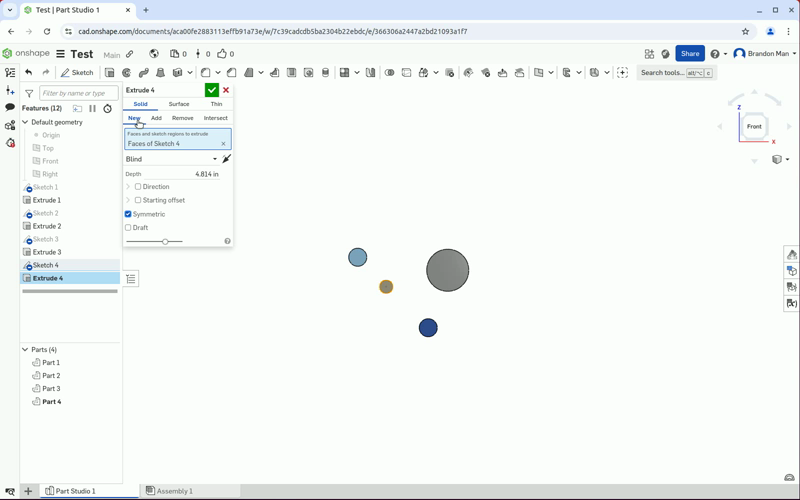
key(enter)
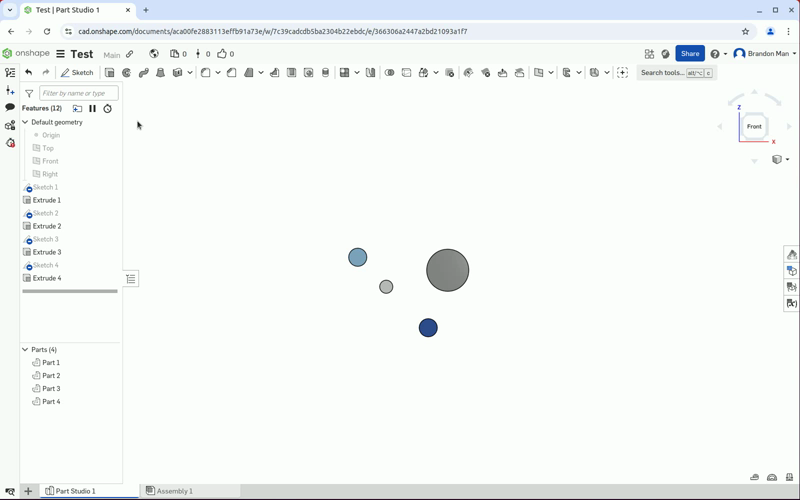
key(shift+h)
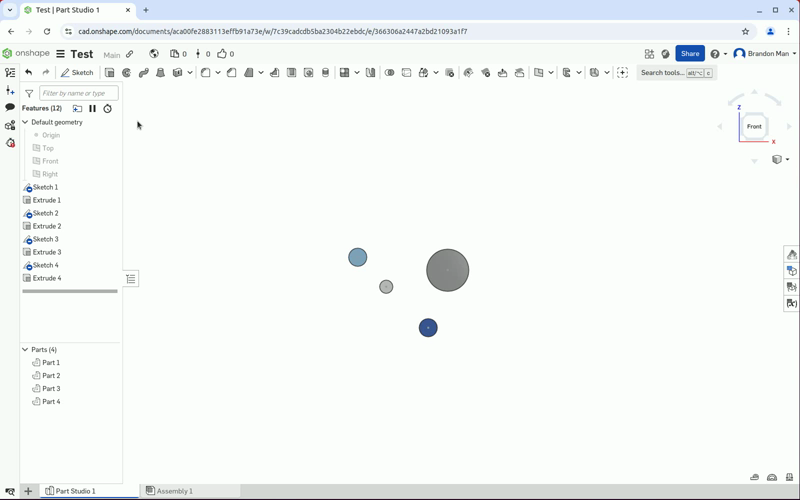
key(shift+h)
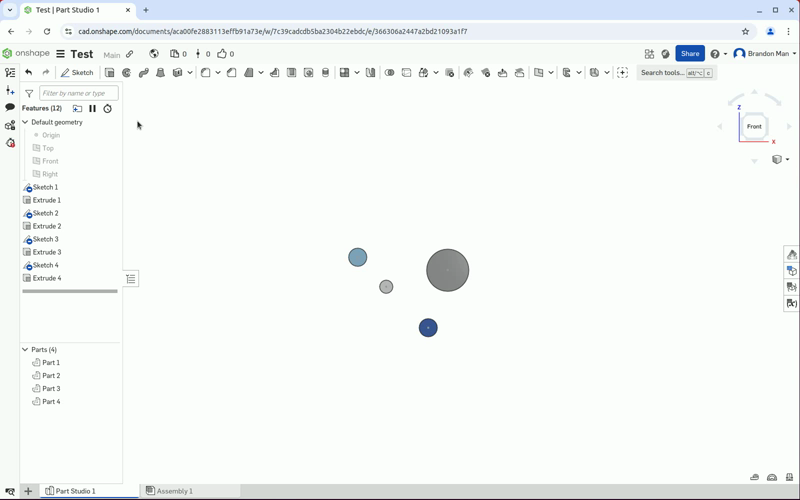
key(shift+7)
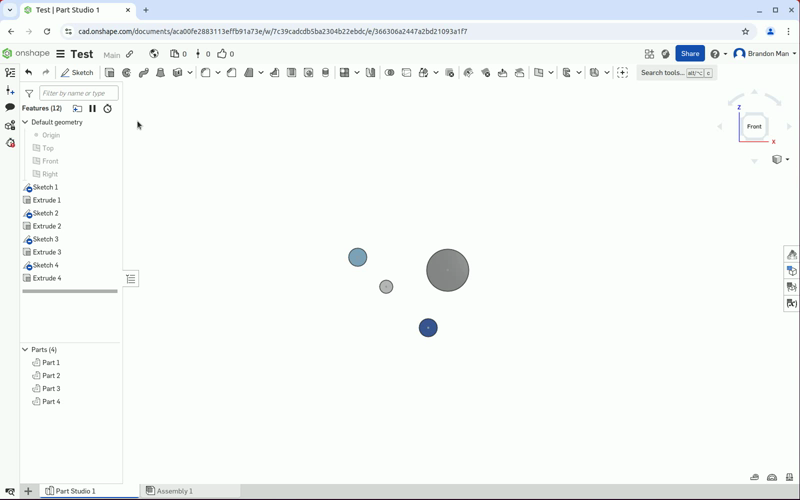
key(left, 2)
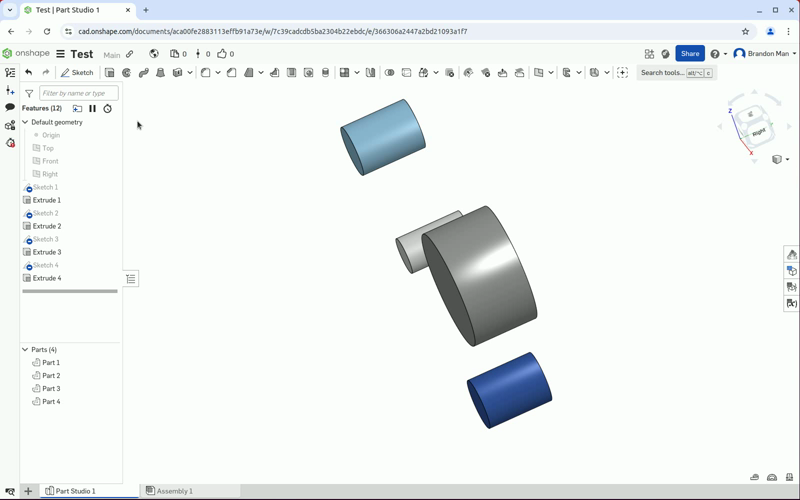
key(down, 2)
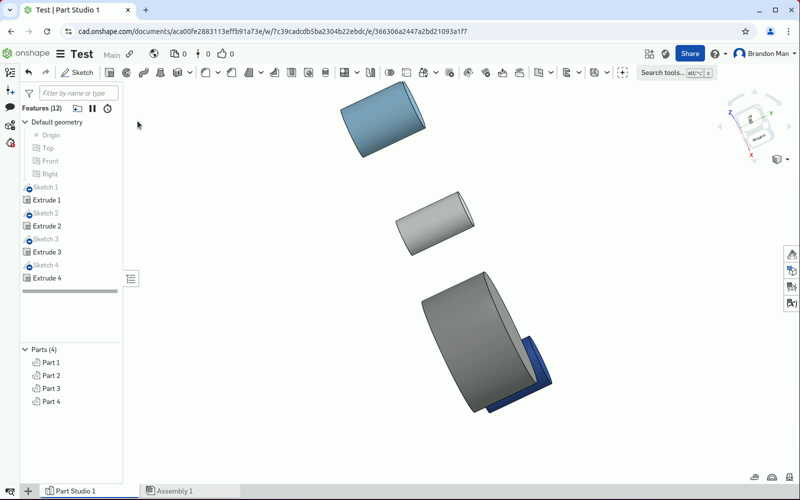
key(up, 2)
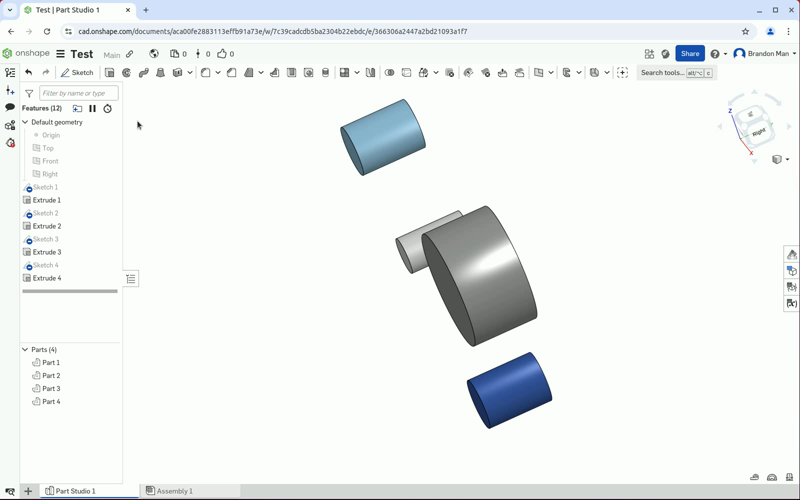
key(right, 2)
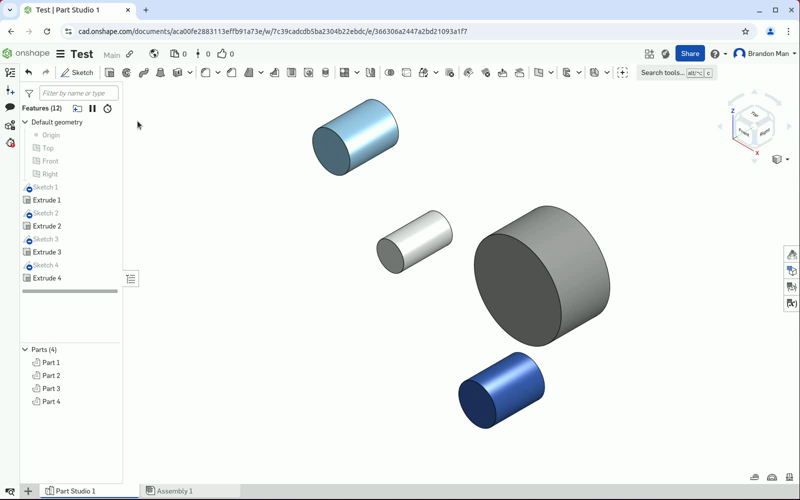
mouse_move(73, 189)
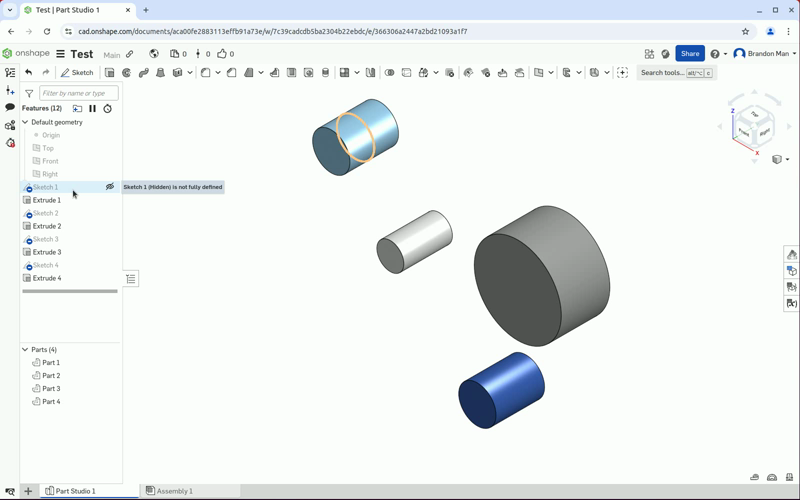
click(73, 189)